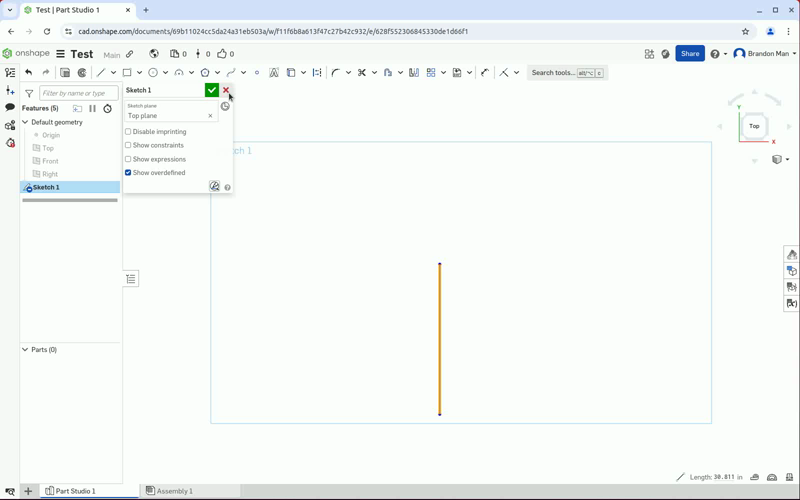
key(shift+h)
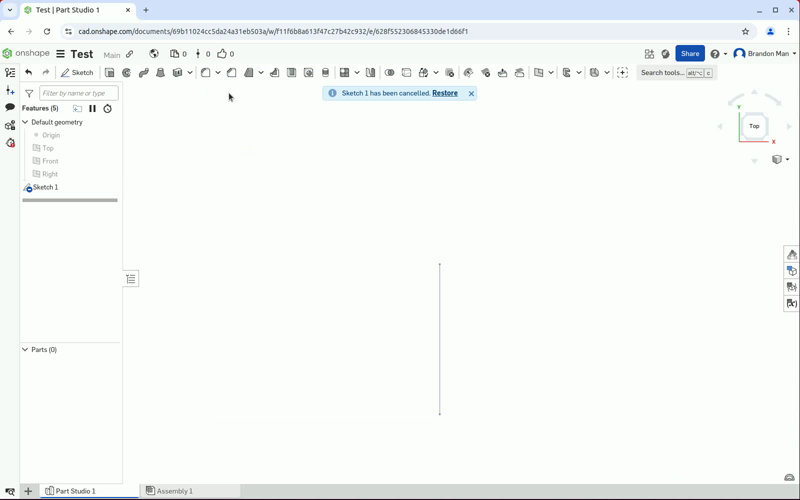
key(shift+s)
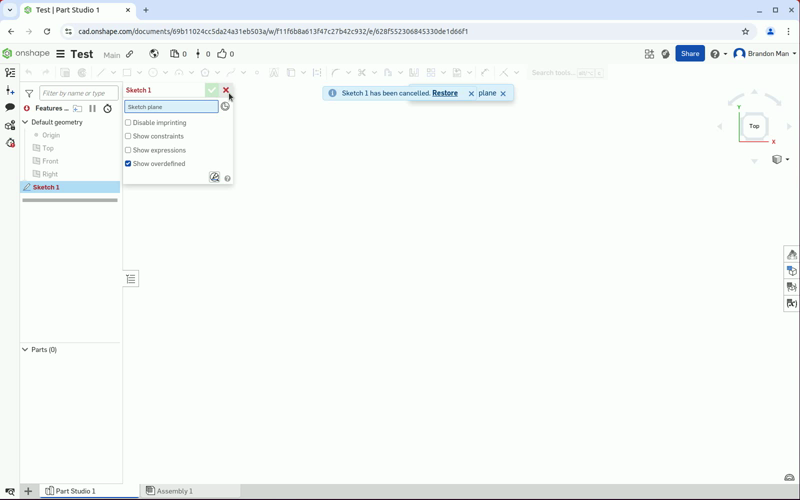
mouse_move(73, 150)
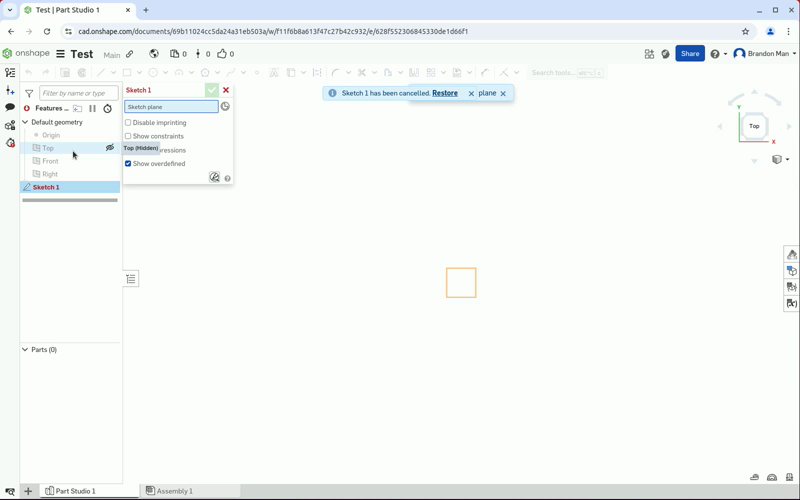
click(73, 150)
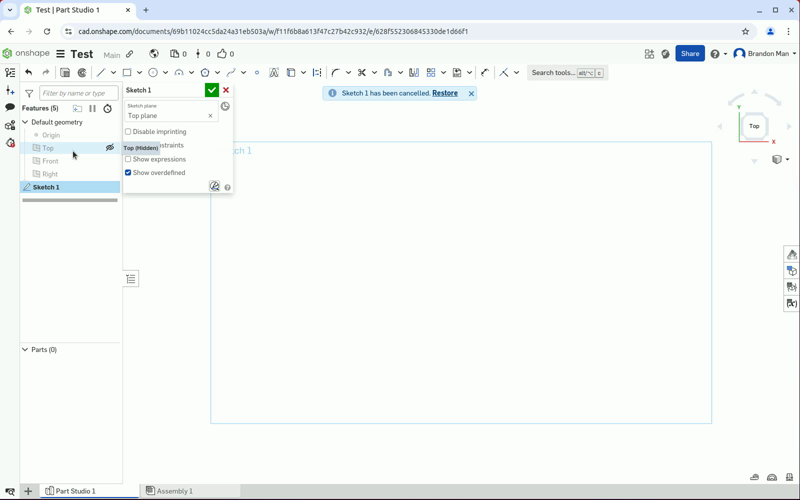
mouse_move(73, 352)
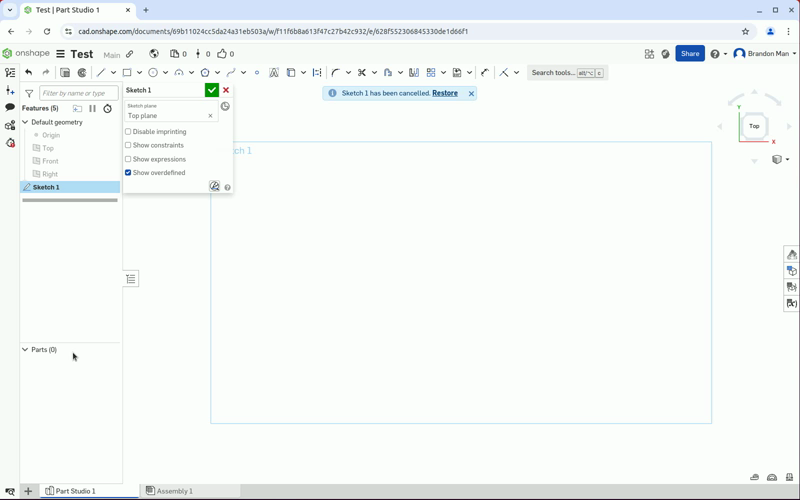
key(y)
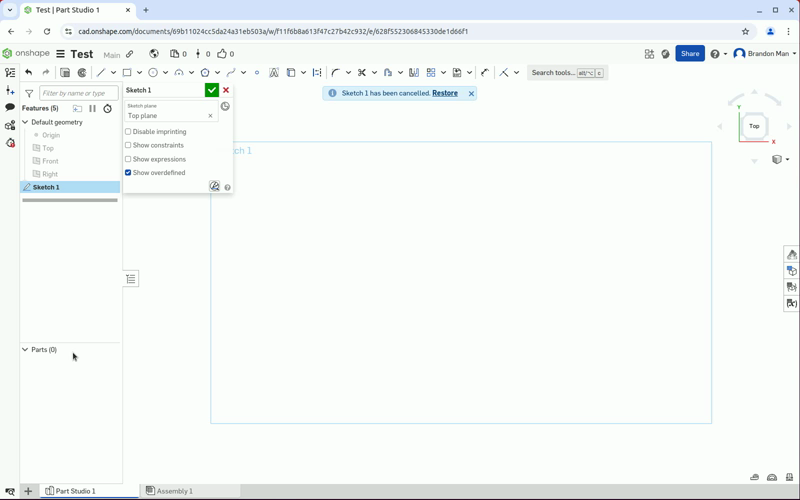
key(c)
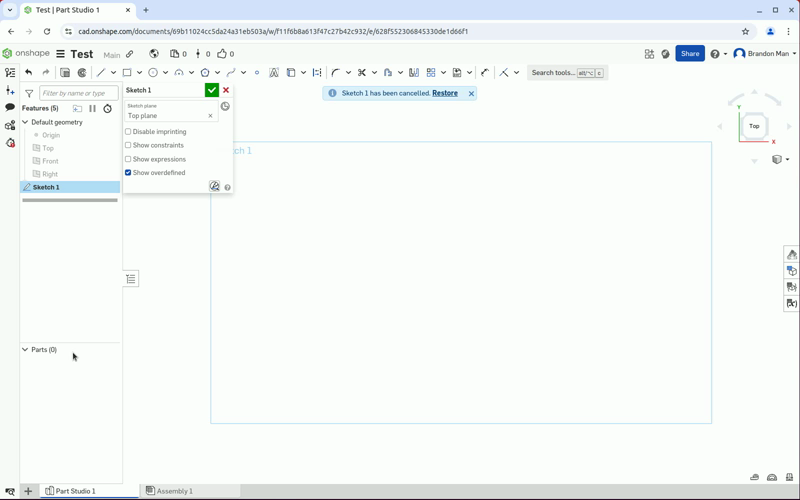
key_down(shift)
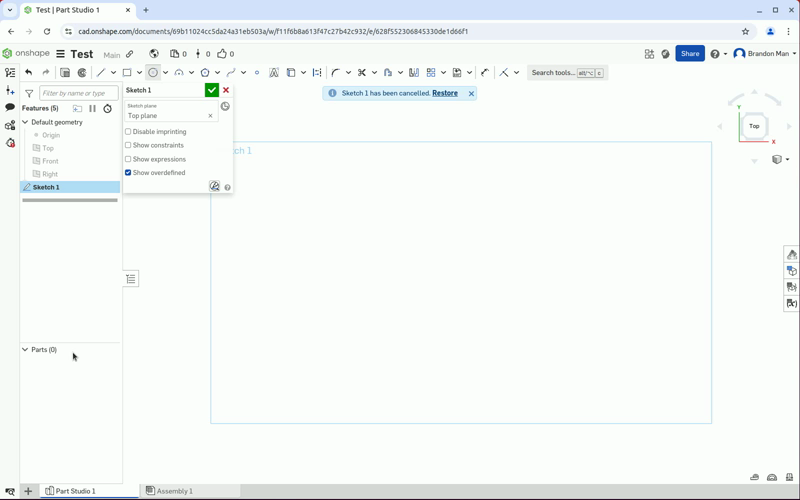
mouse_move(461, 282)
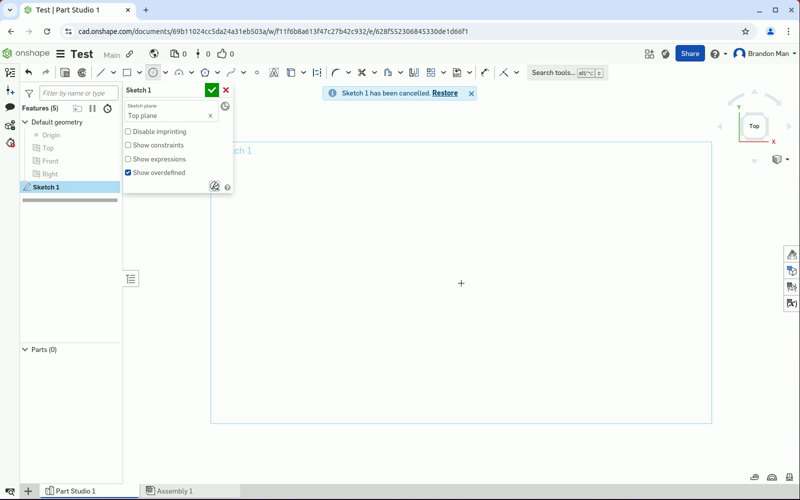
click(461, 282)
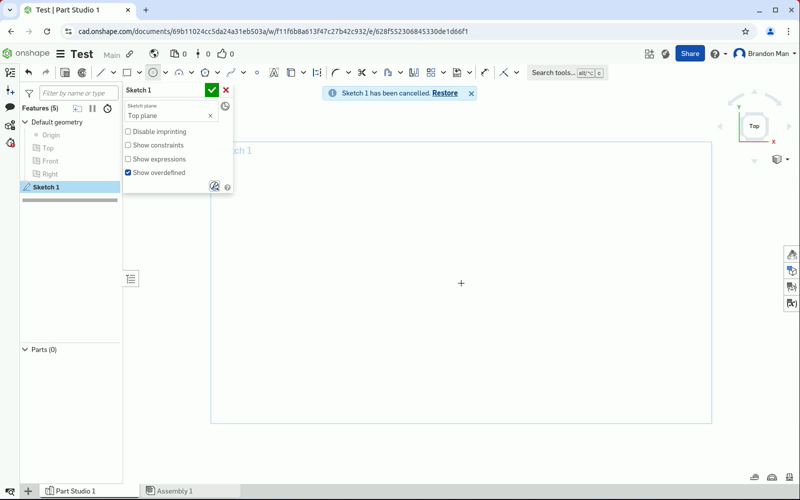
key_up(shift)
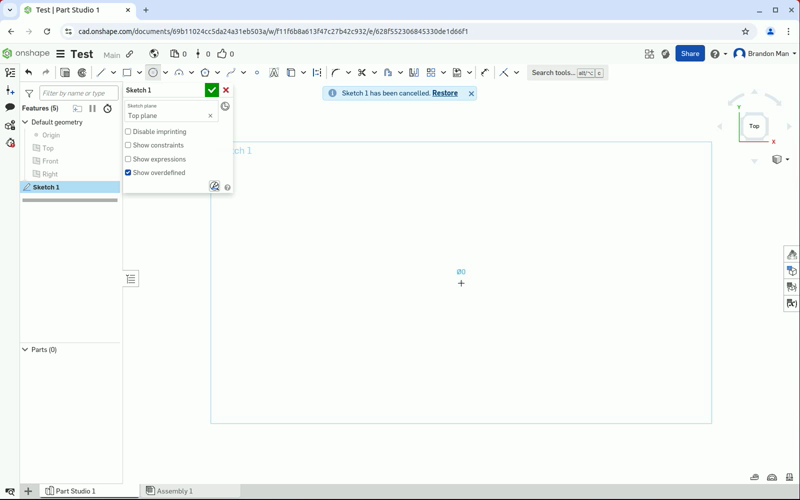
mouse_move(522, 282)
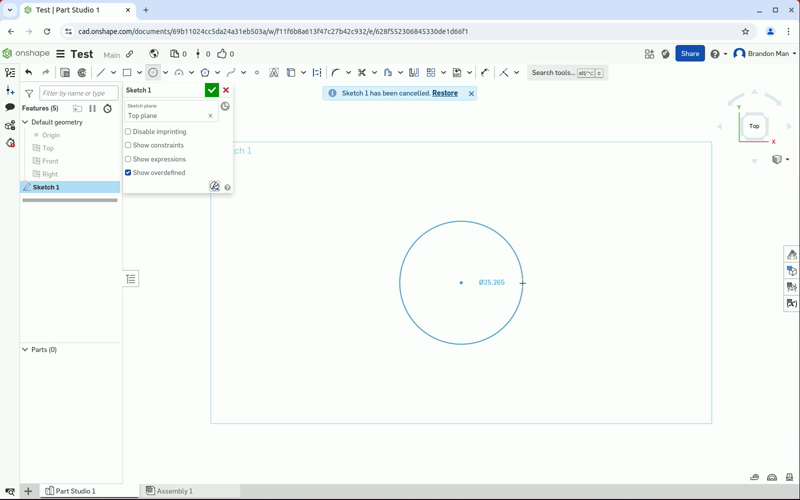
click(522, 282)
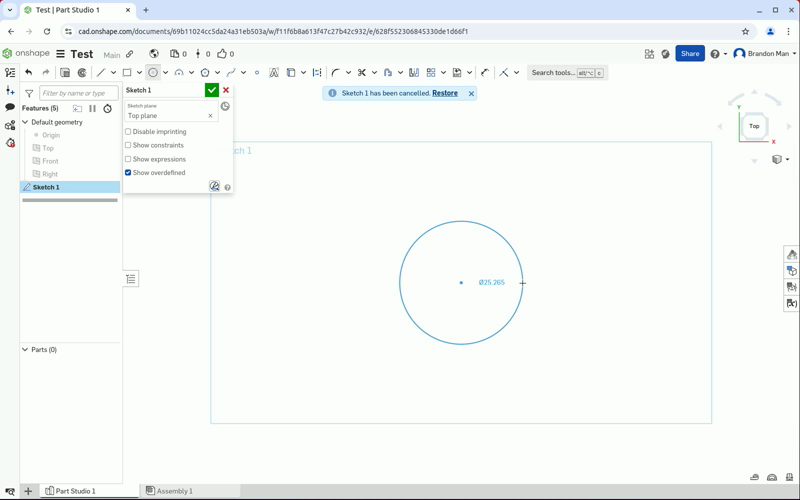
key(esc)
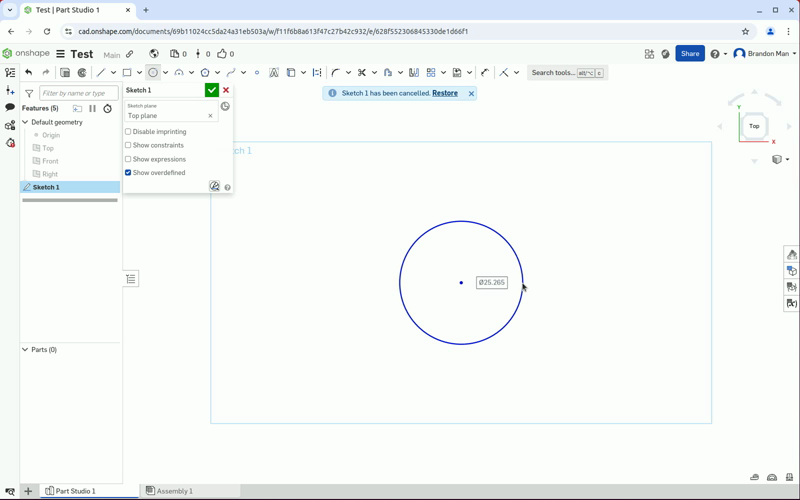
key(c)
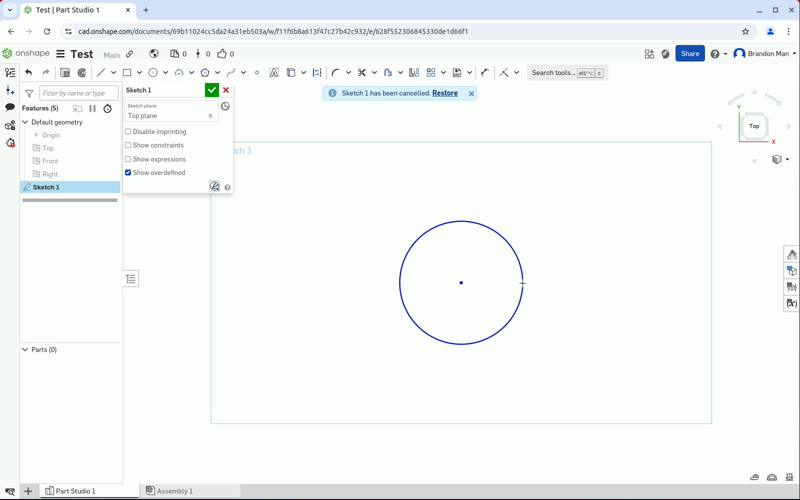
key_down(shift)
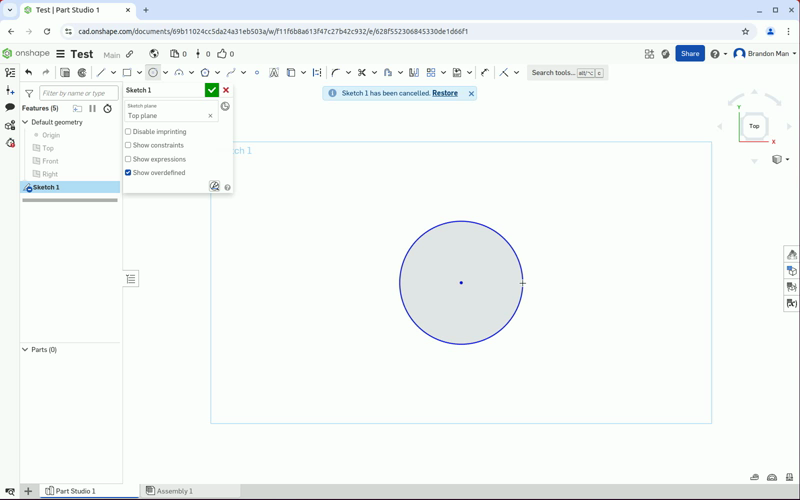
mouse_move(461, 282)
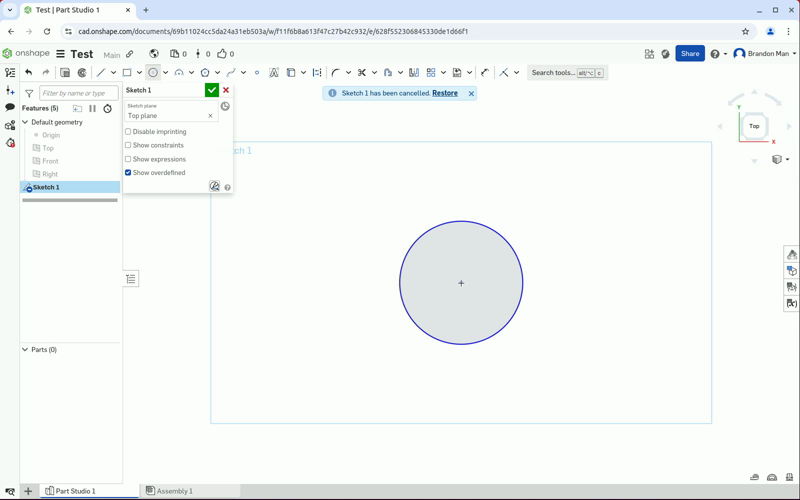
click(461, 282)
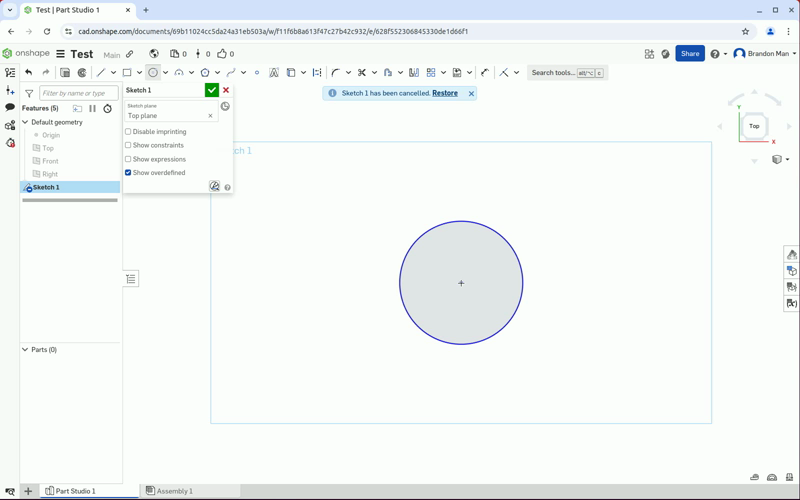
key_up(shift)
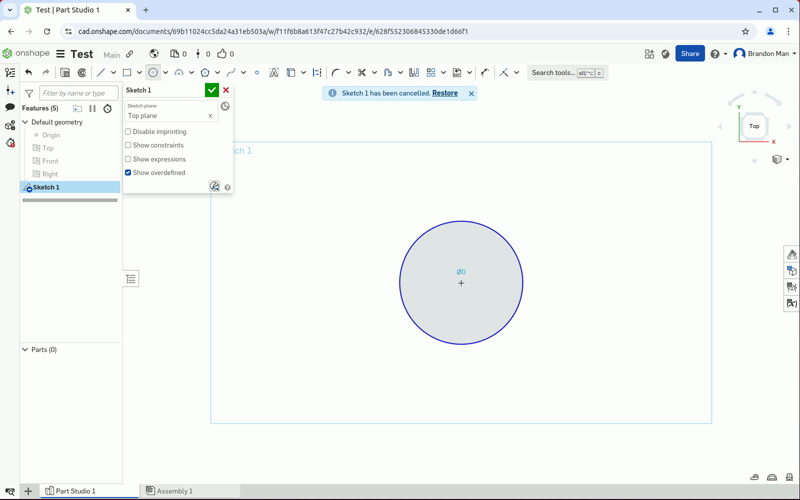
mouse_move(510, 282)
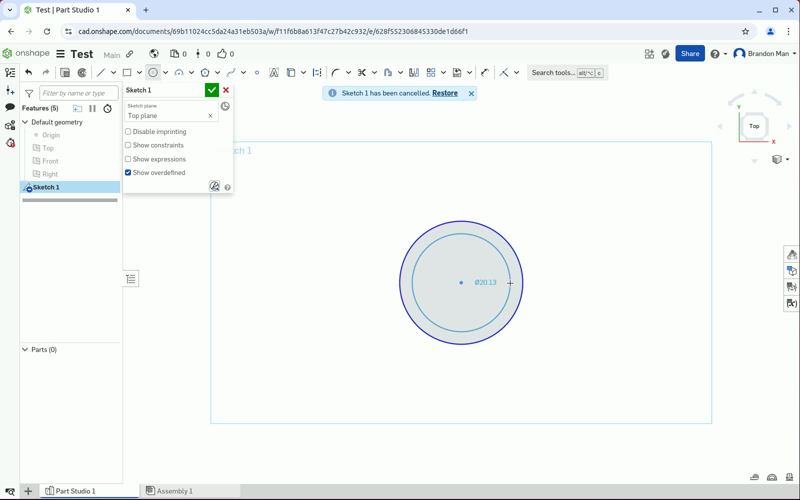
click(510, 282)
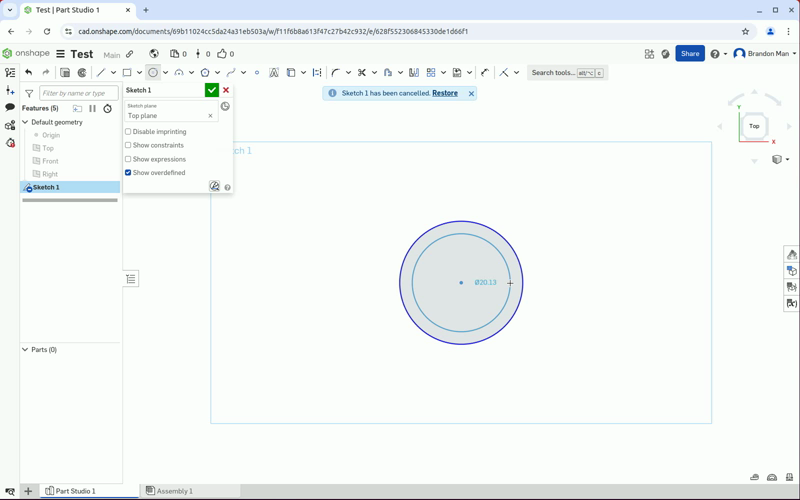
key(esc)
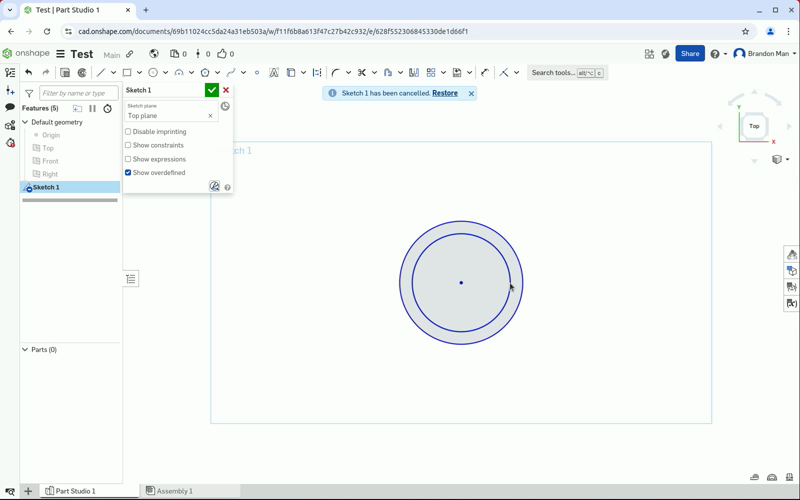
mouse_move(419, 245)
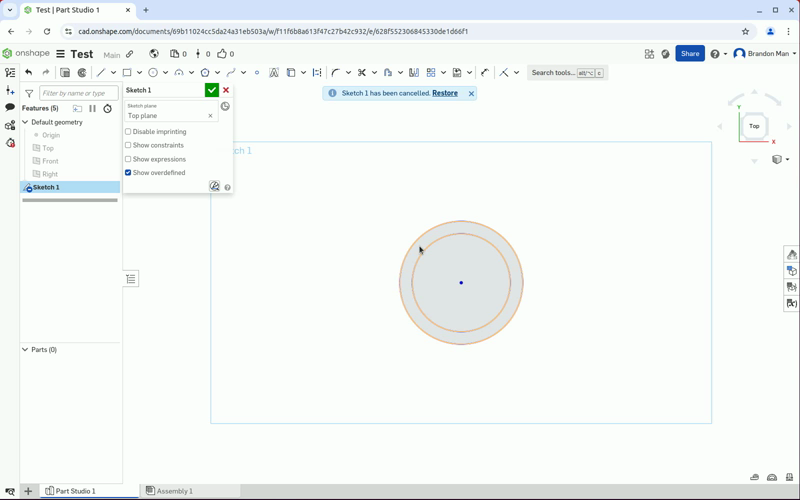
click(419, 245)
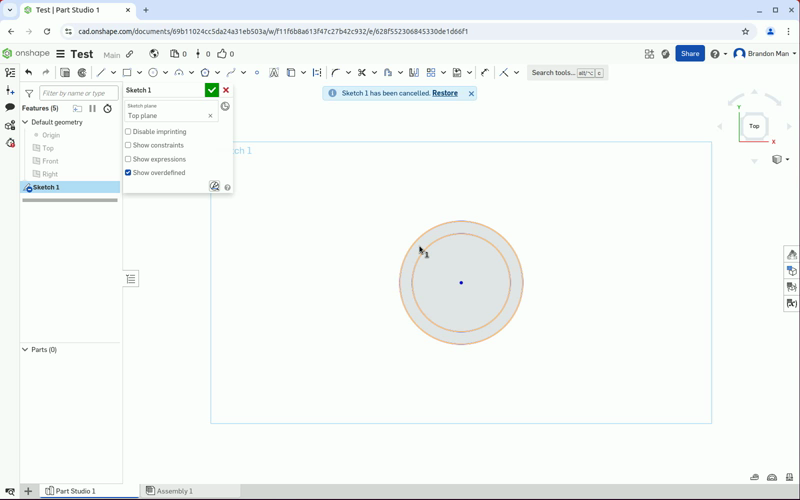
mouse_move(73, 352)
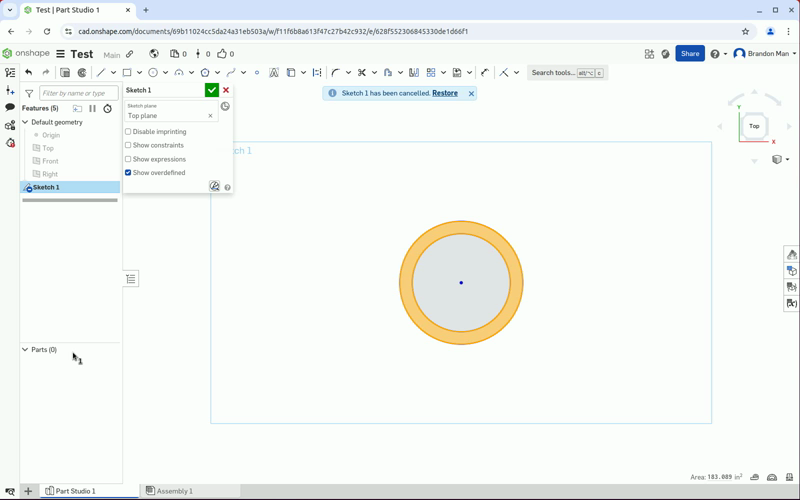
key(shift+y)
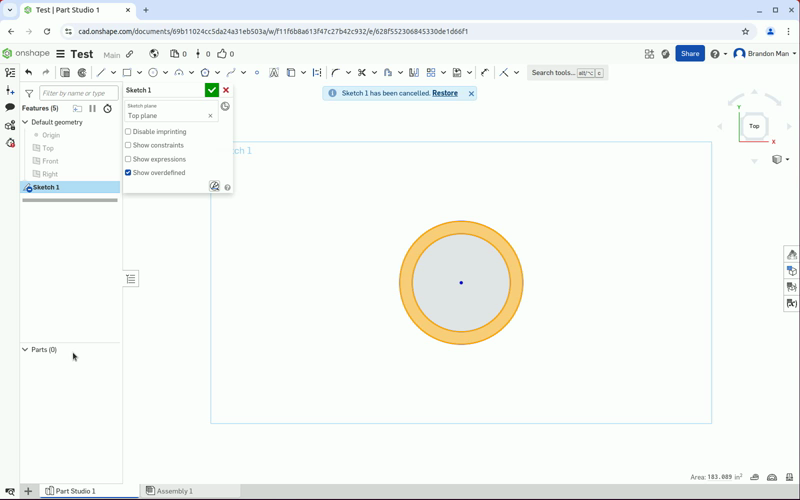
key(shift+e)
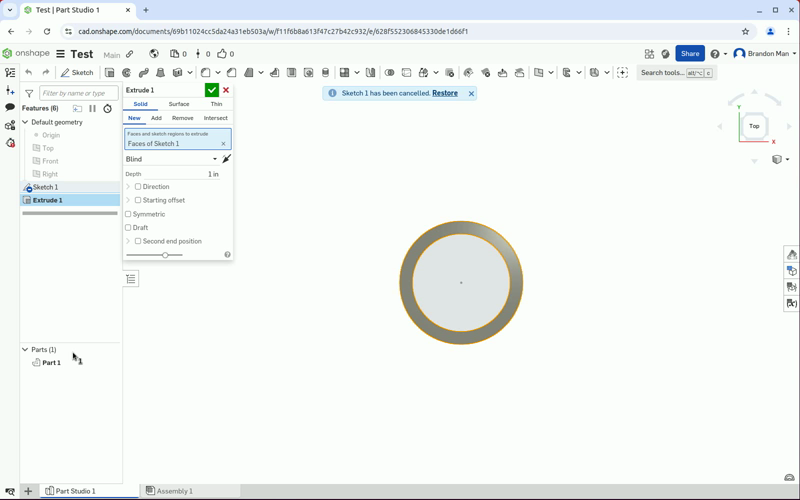
mouse_move(143, 106)
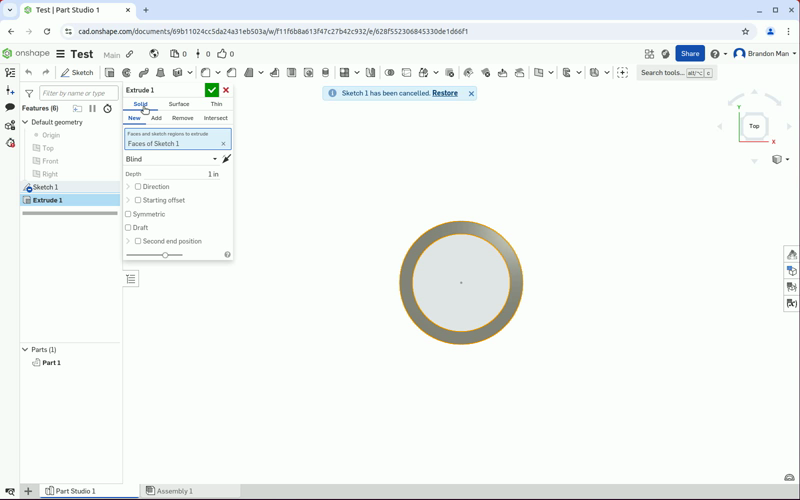
click(143, 106)
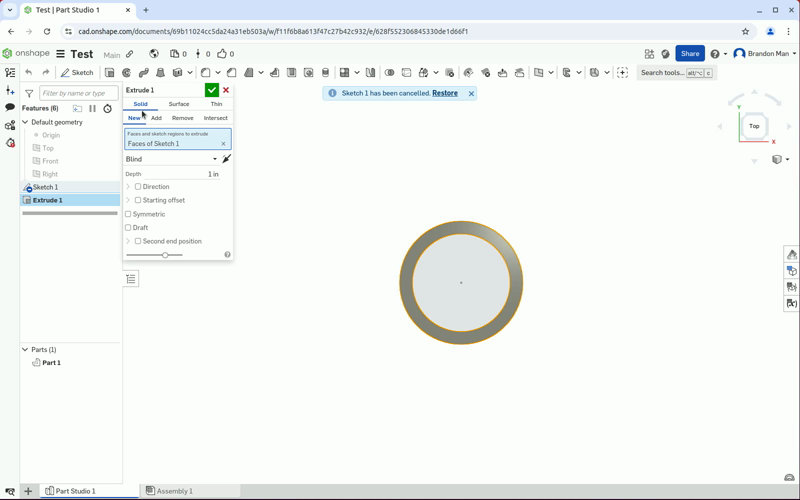
mouse_move(137, 120)
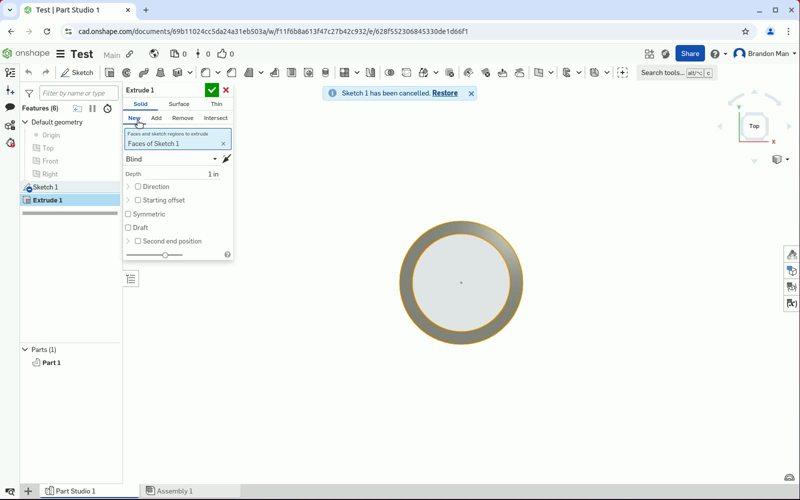
click(137, 120)
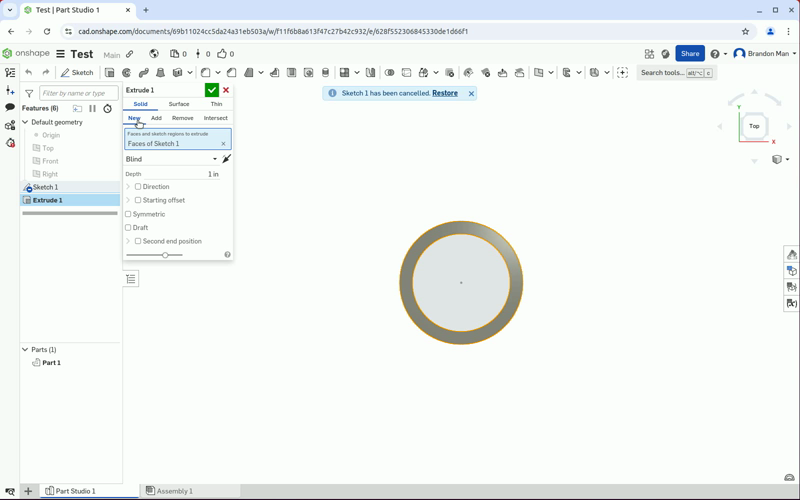
key(tab, 4)
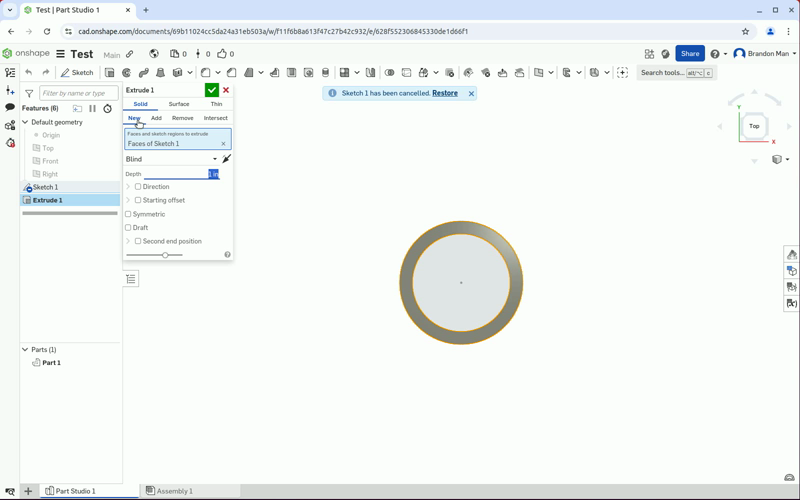
text(2.648)
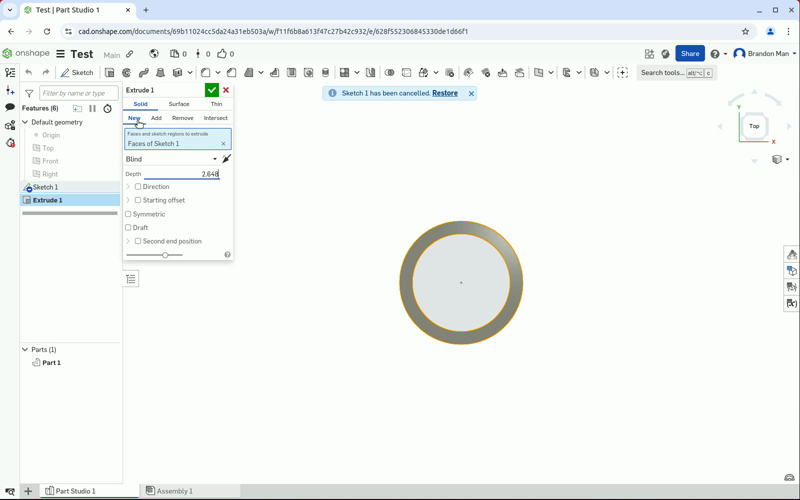
key(enter)
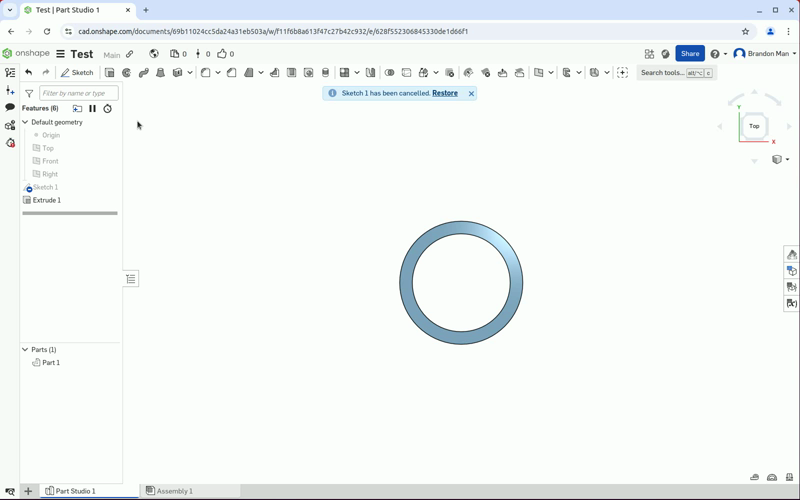
key(shift+h)
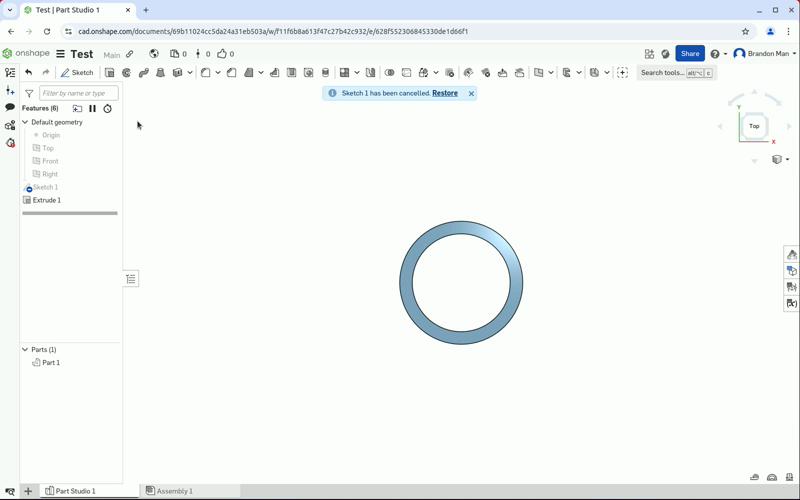
key(shift+h)
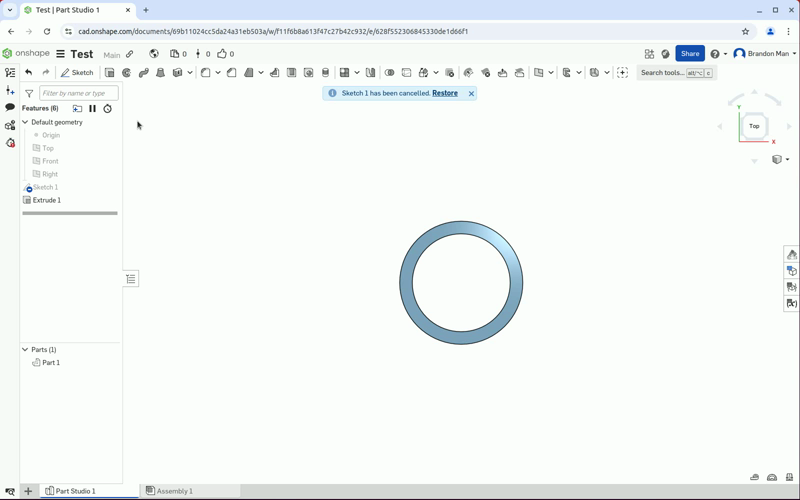
mouse_move(73, 189)
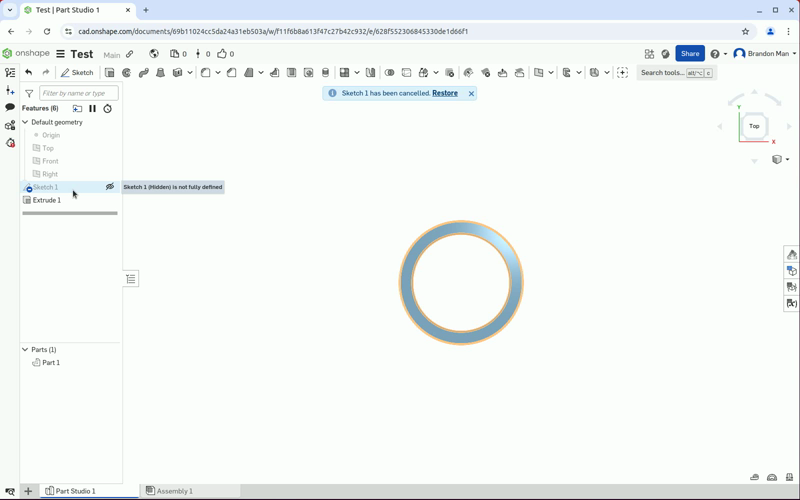
click(73, 189)
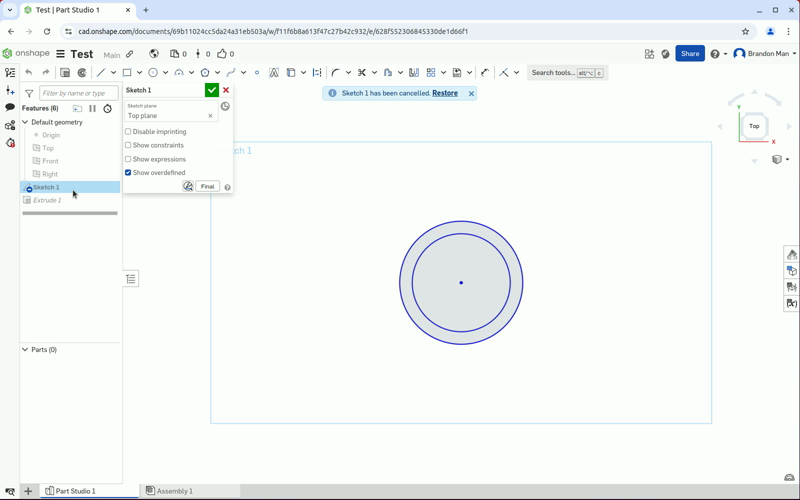
mouse_move(229, 92)
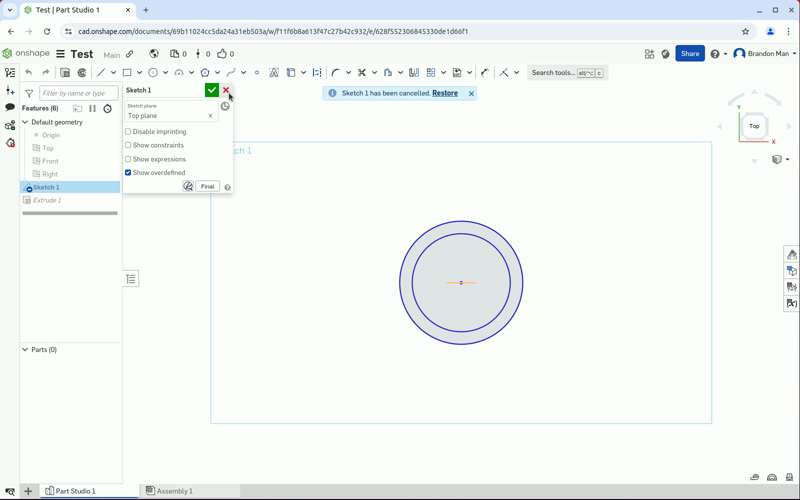
click(229, 92)
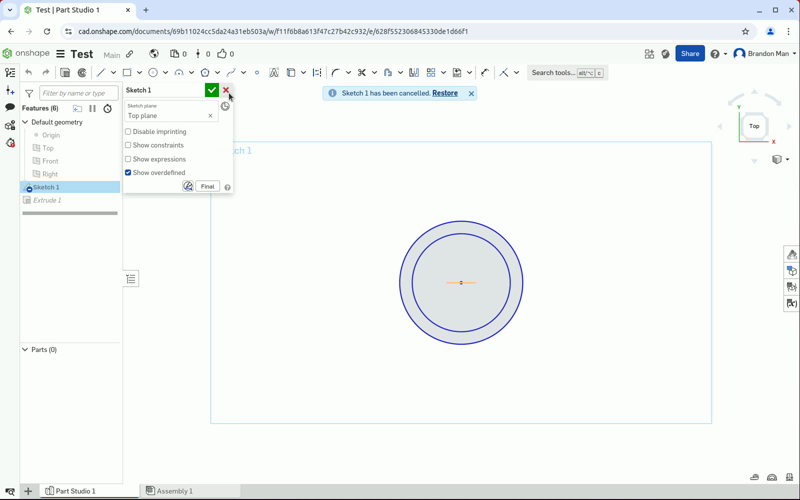
key(shift+s)
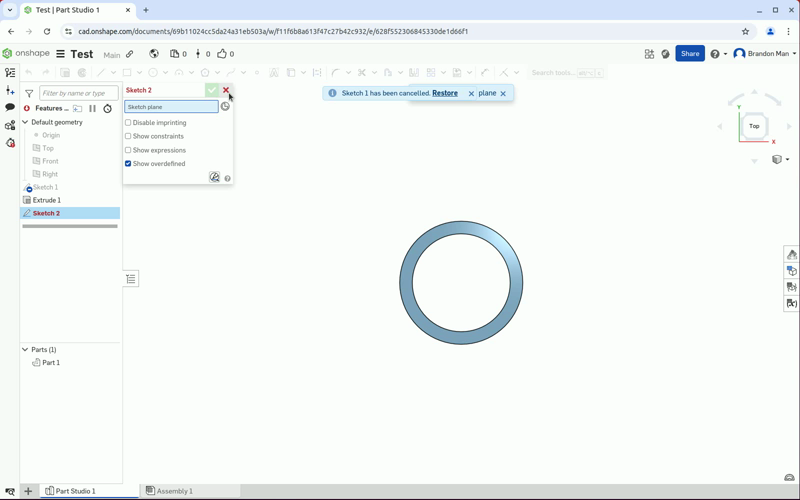
mouse_move(73, 150)
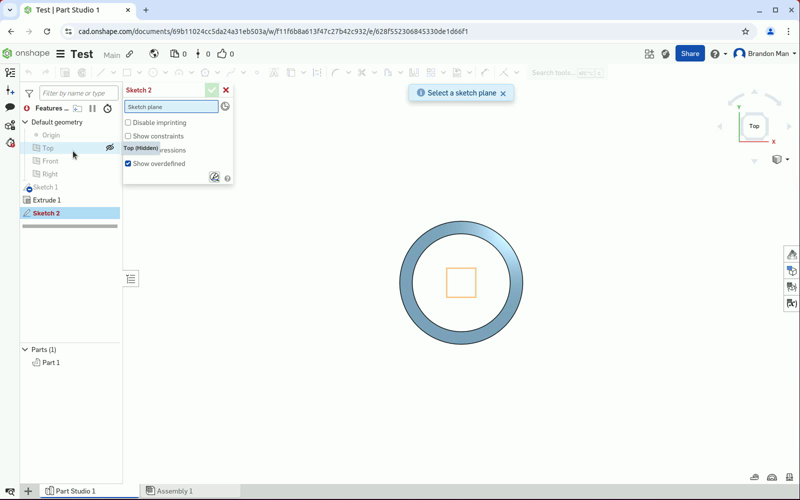
click(73, 150)
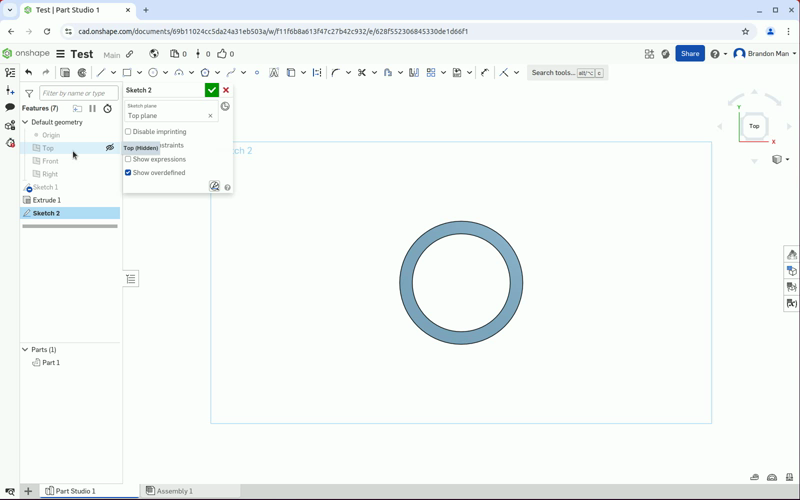
mouse_move(73, 352)
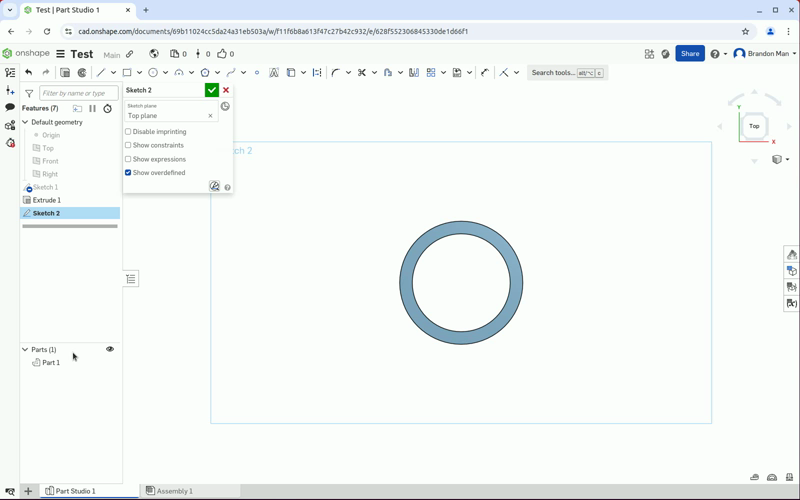
key(y)
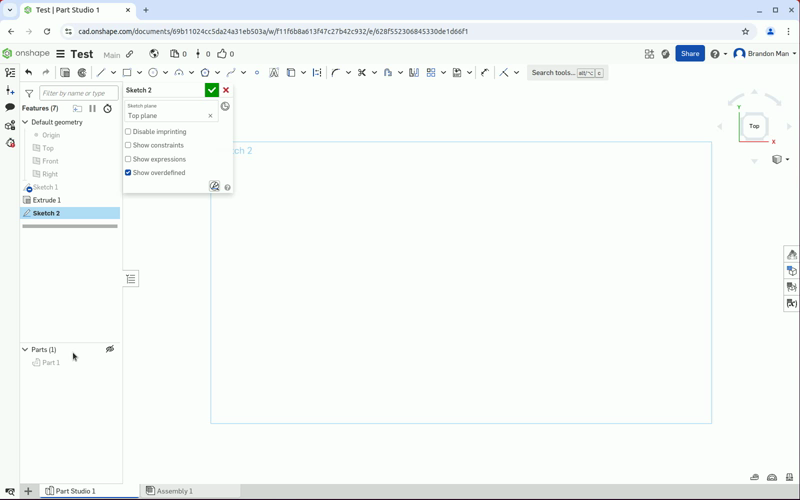
key(l)
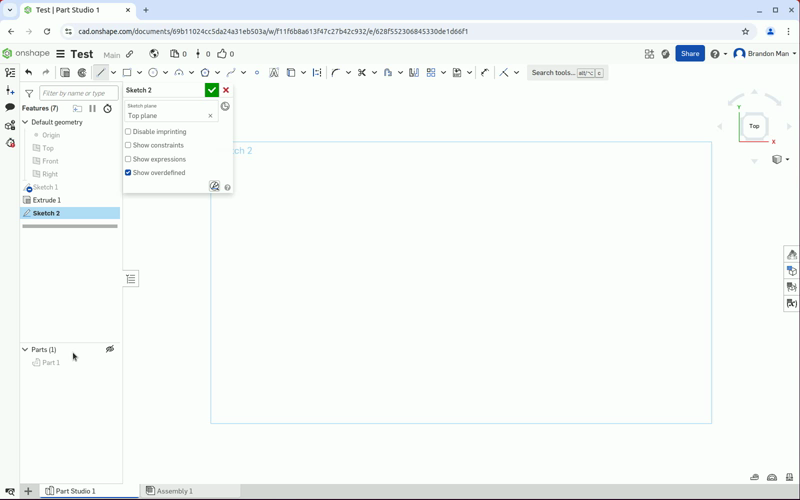
key_down(shift)
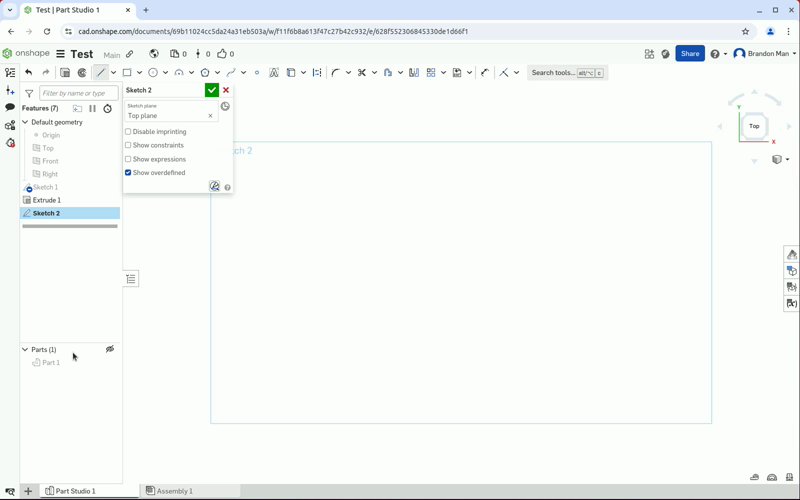
mouse_move(521, 288)
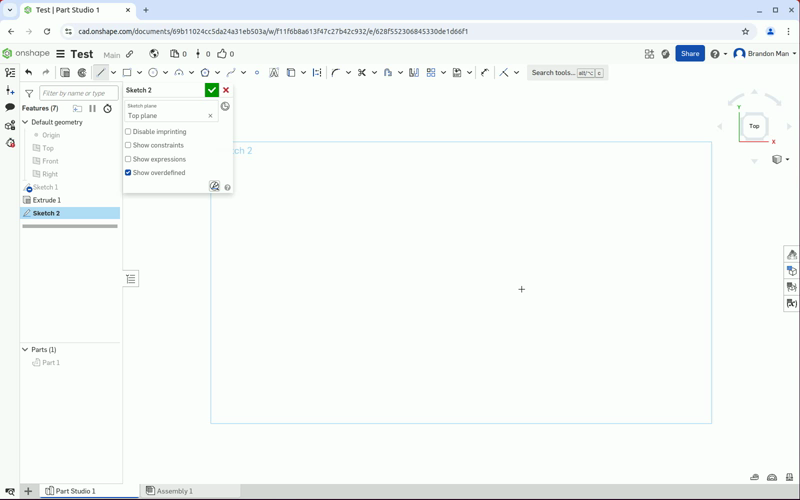
click(521, 288)
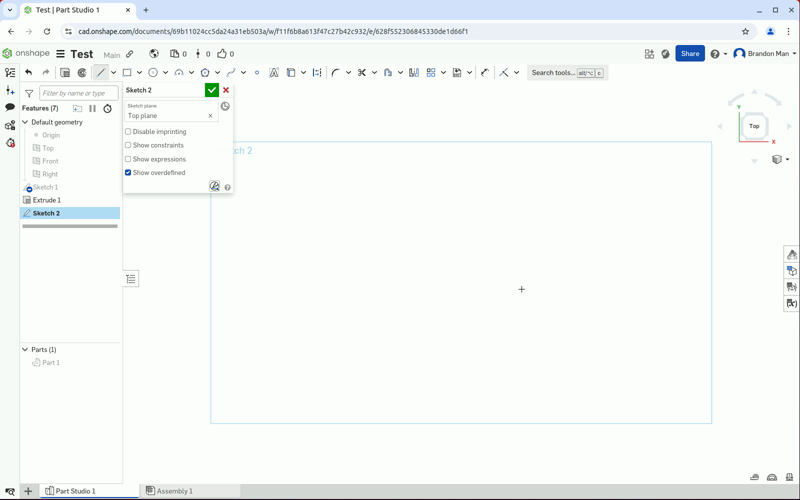
key_up(shift)
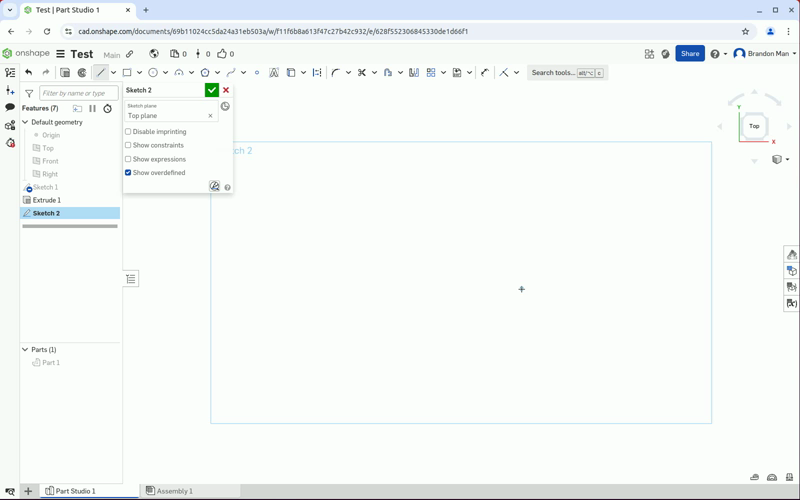
key_down(shift)
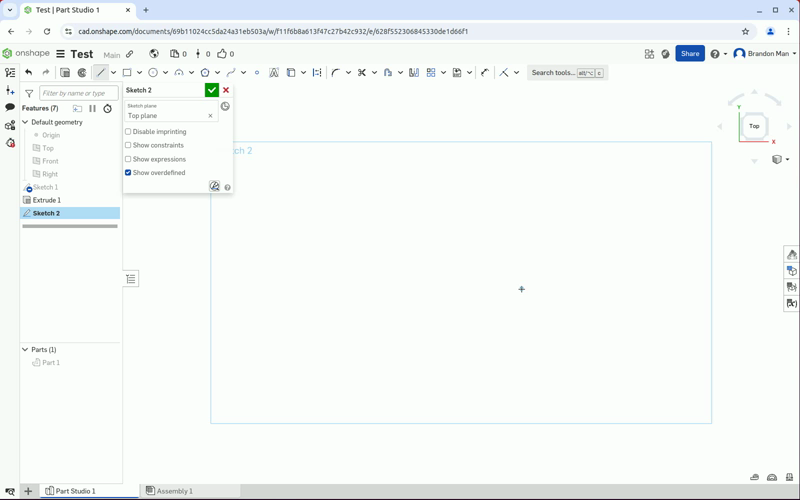
mouse_move(551, 288)
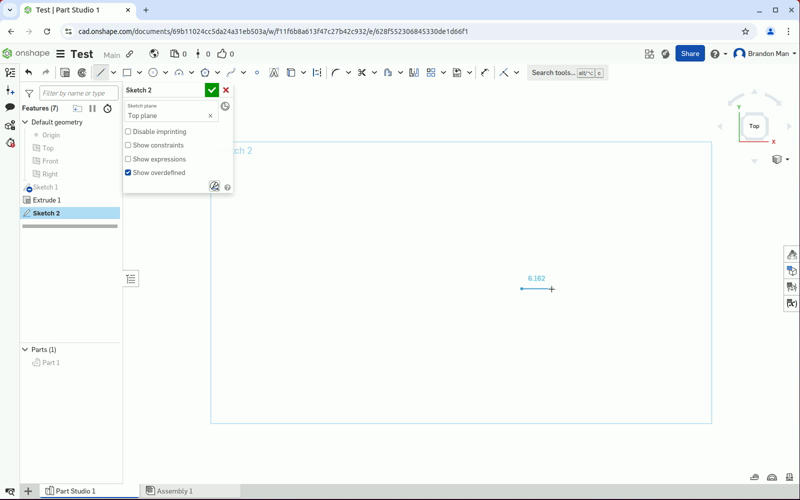
mouse_move(573, 288)
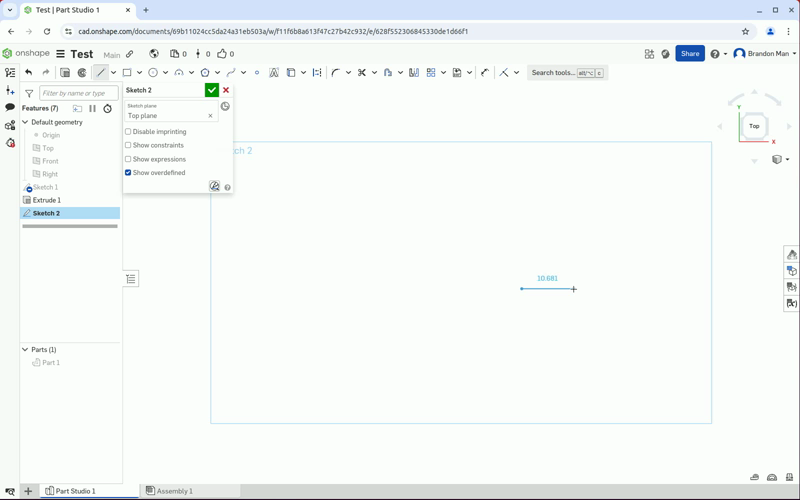
click(573, 288)
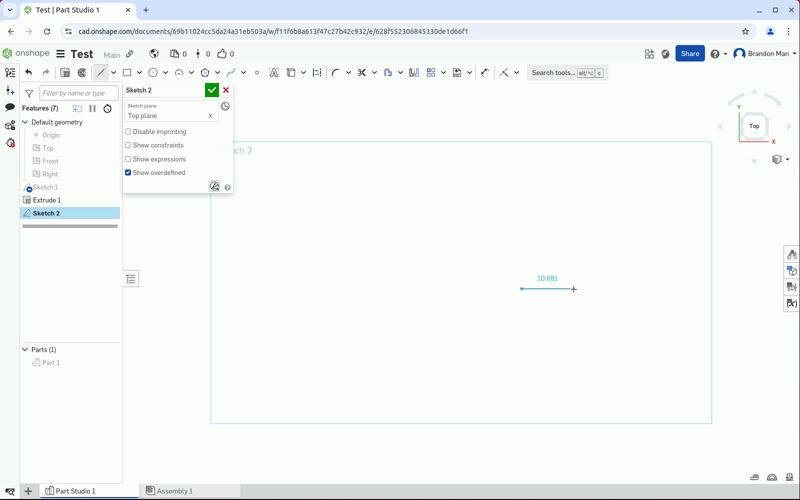
key_up(shift)
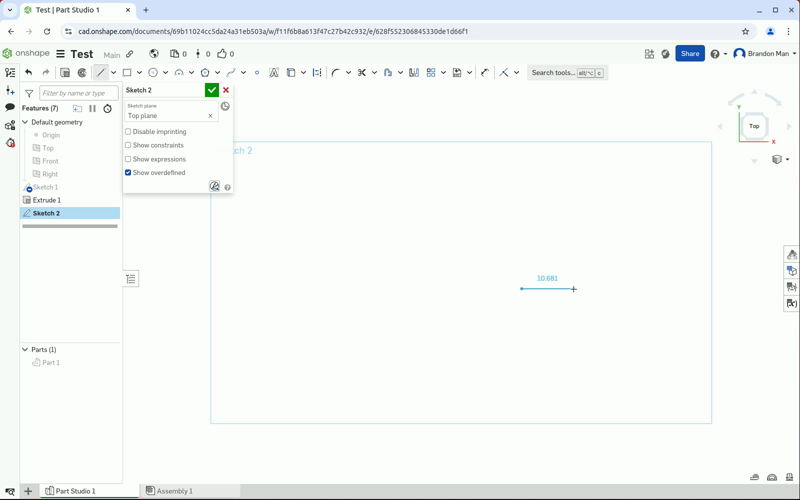
key_down(shift)
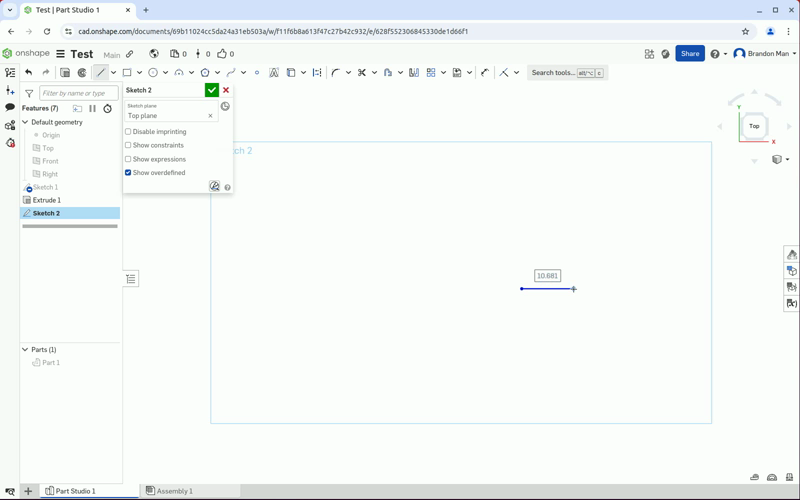
mouse_move(589, 288)
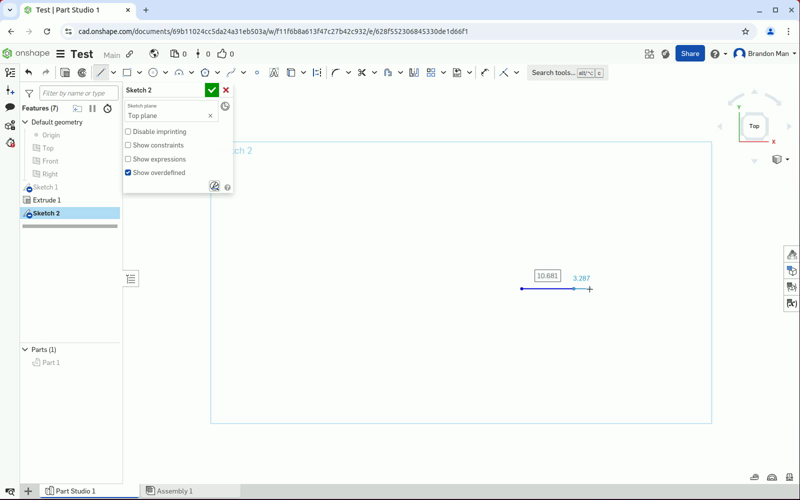
mouse_move(573, 282)
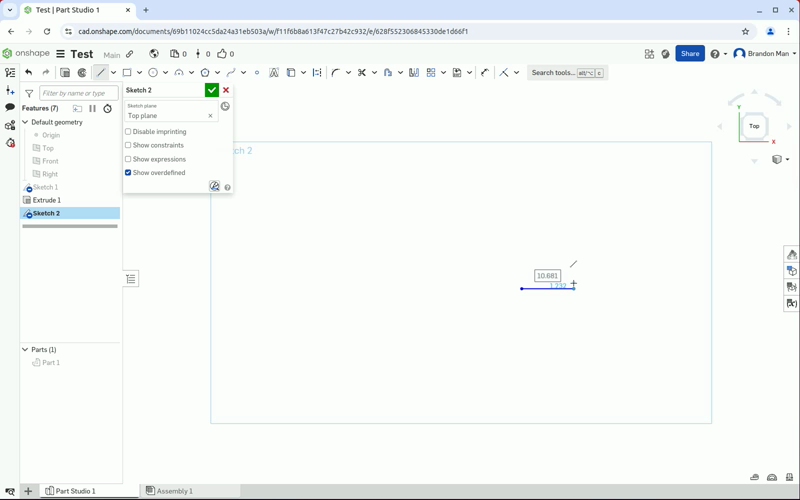
scroll(6)
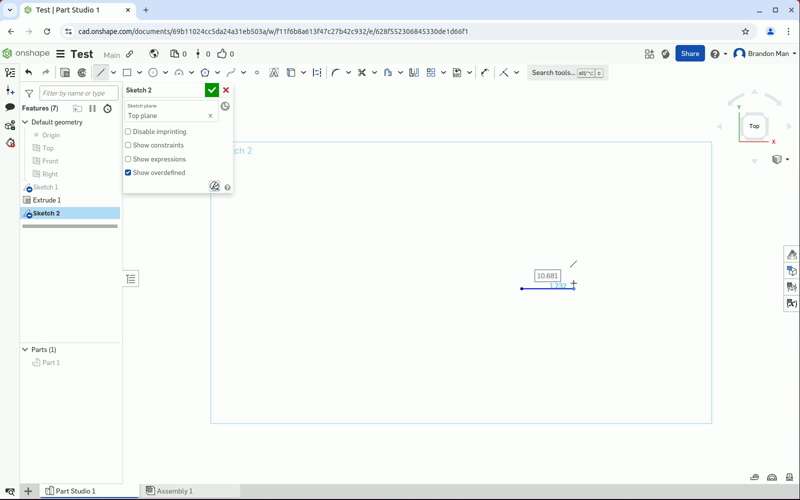
scroll(6)
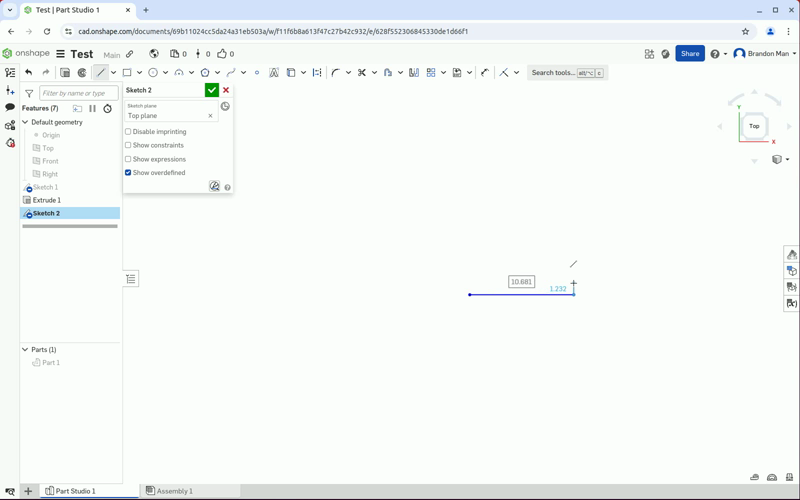
scroll(6)
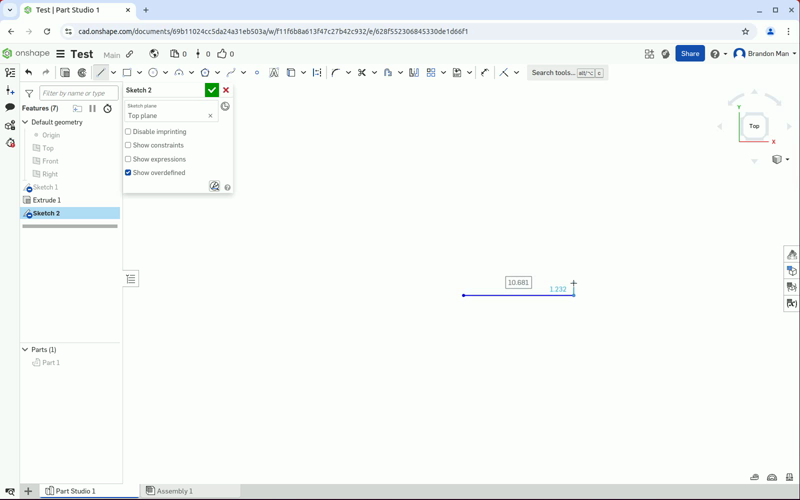
scroll(6)
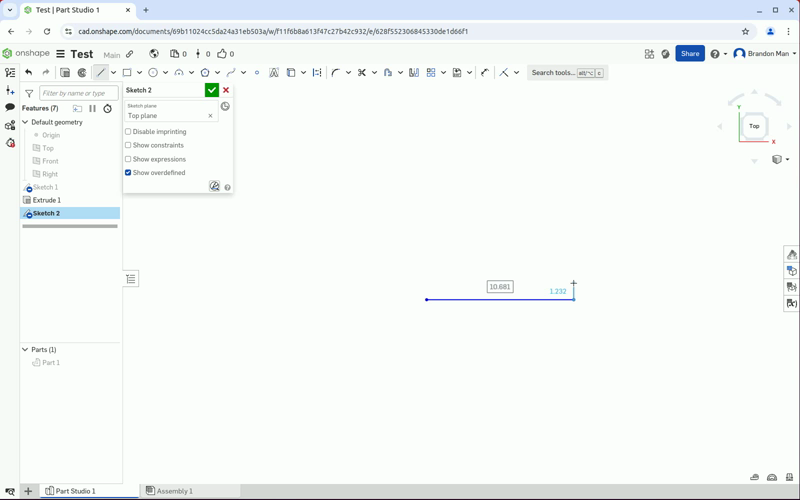
scroll(6)
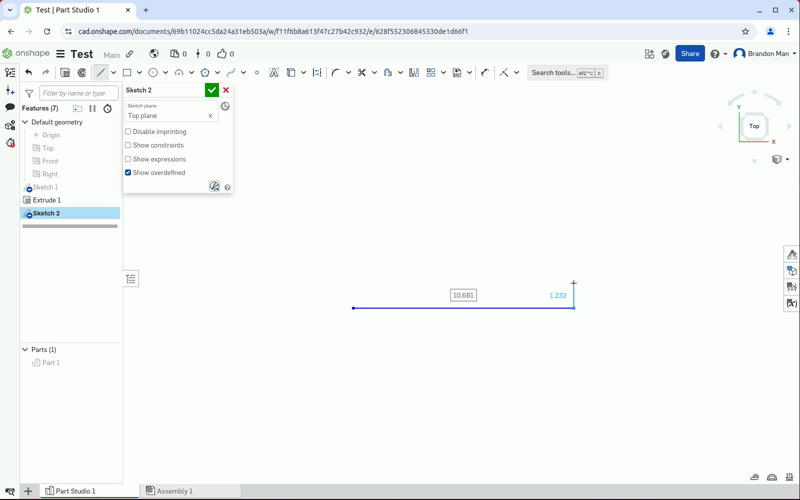
scroll(6)
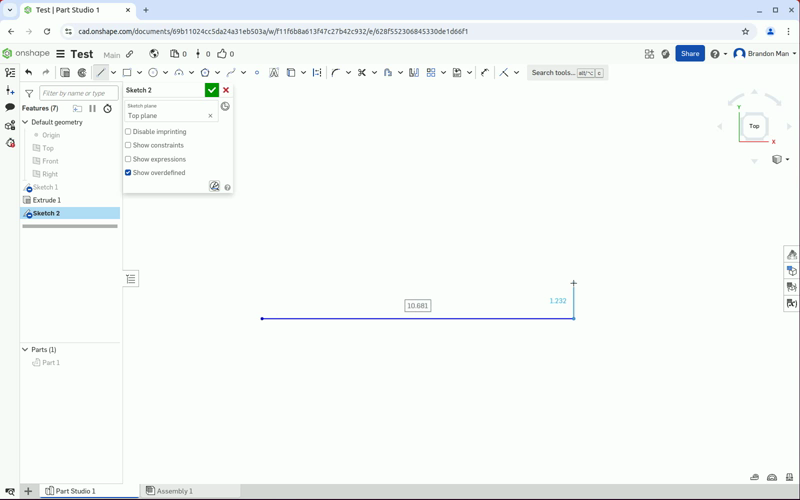
scroll(6)
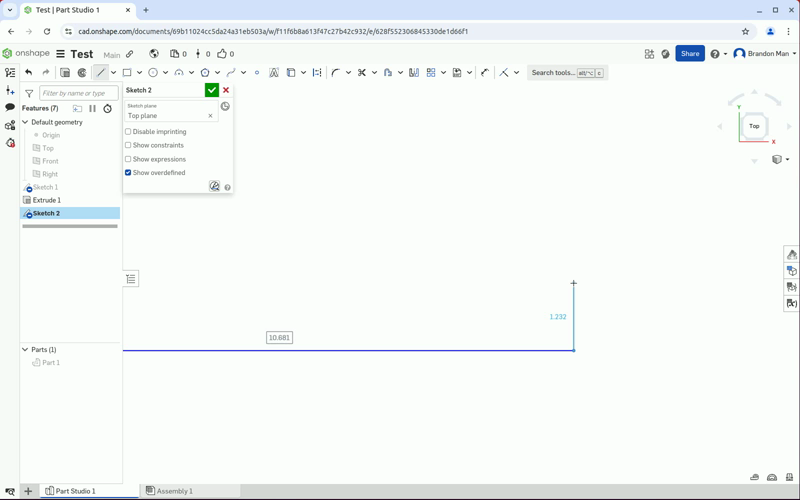
click(573, 282)
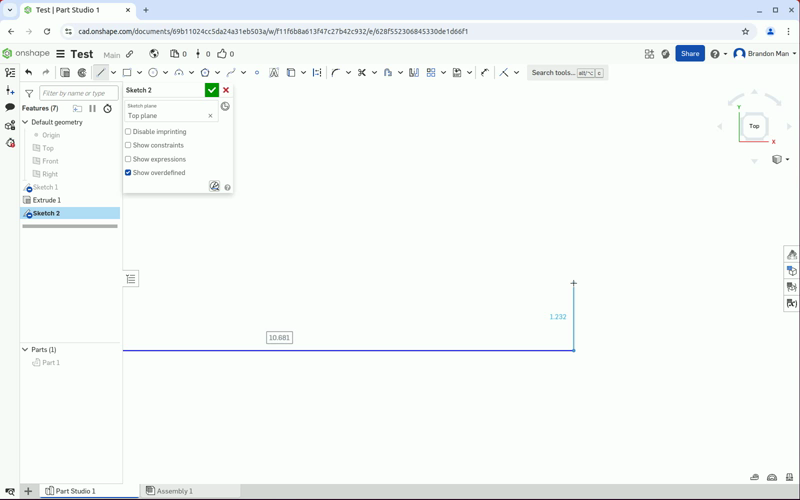
scroll(-6)
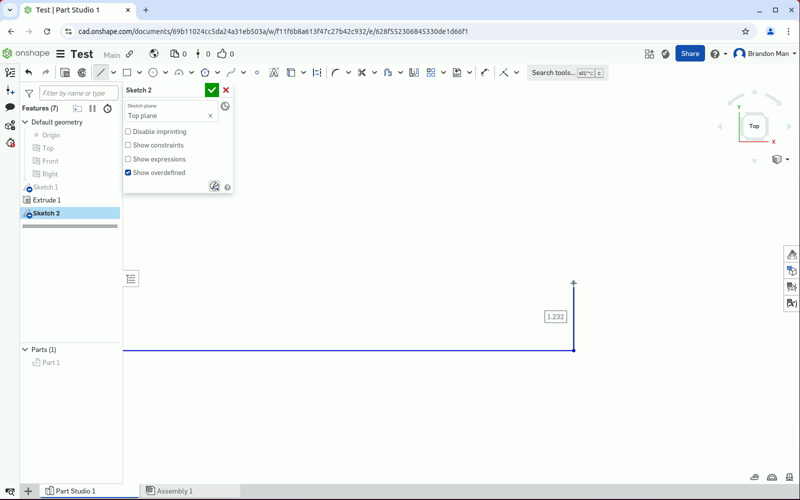
scroll(-6)
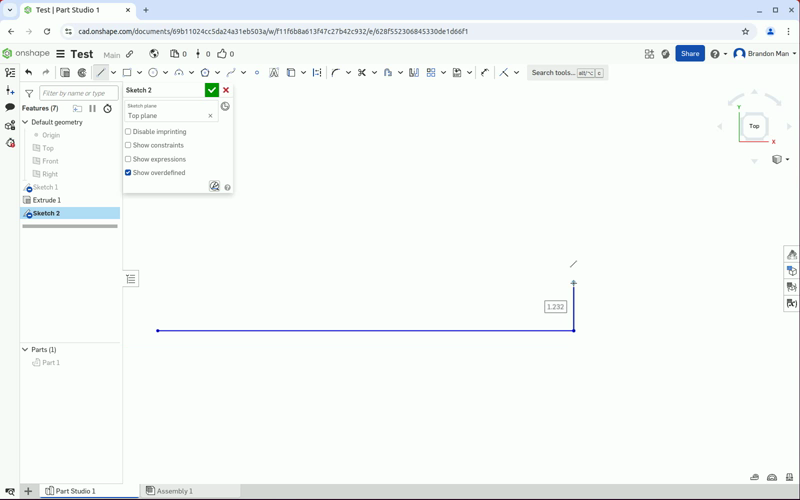
scroll(-6)
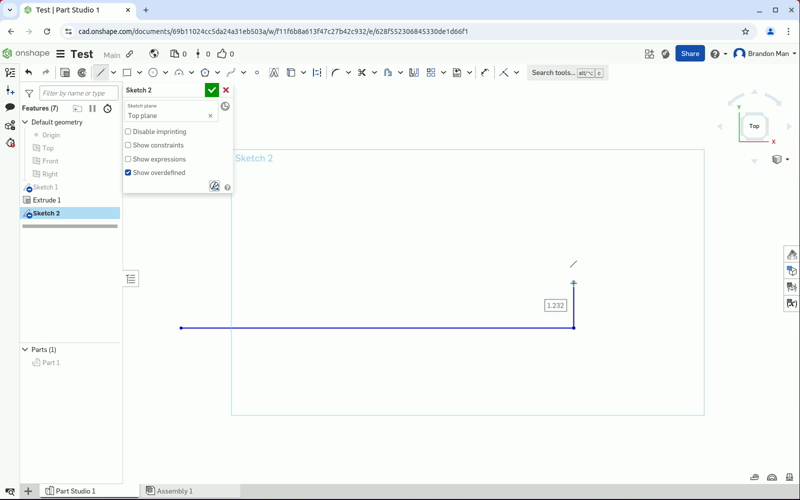
scroll(-6)
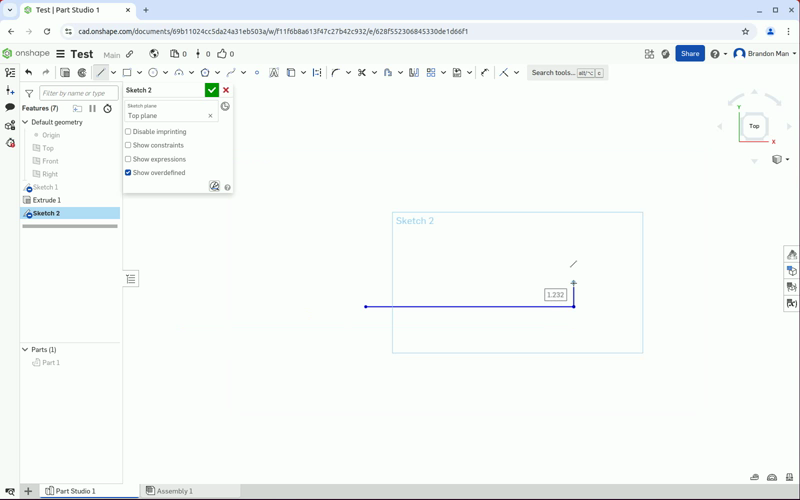
scroll(-6)
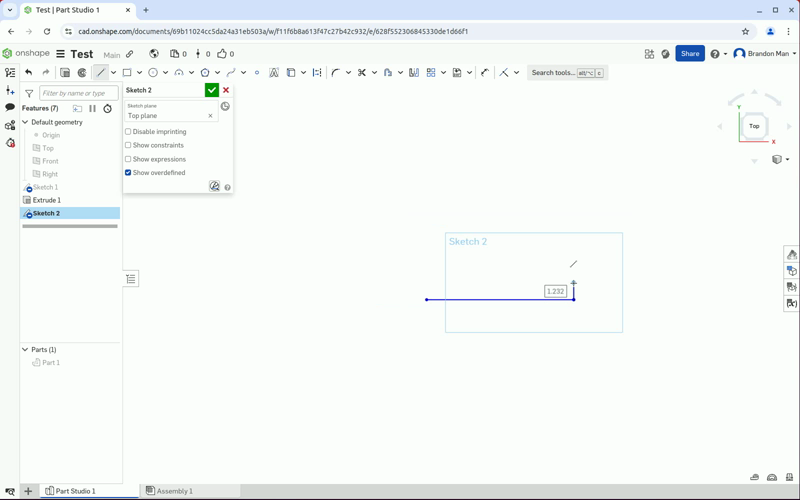
scroll(-6)
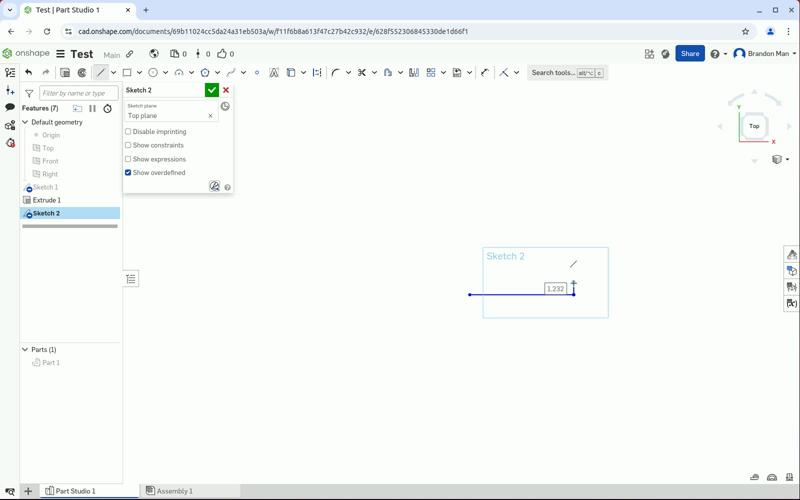
scroll(-6)
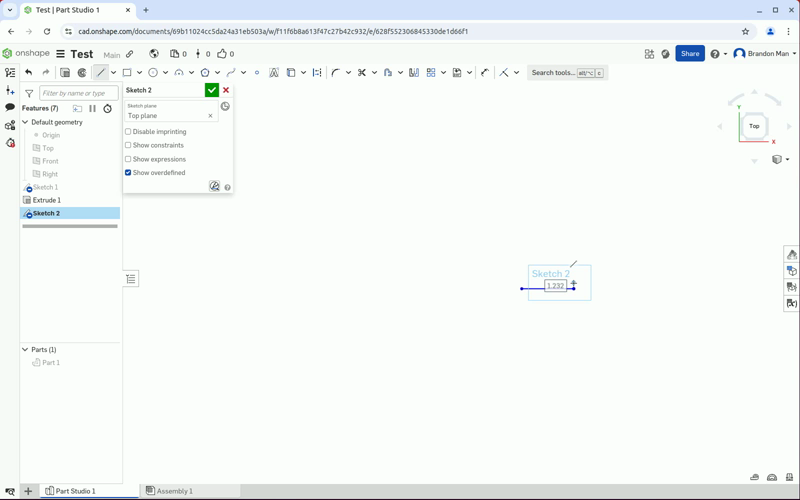
key_up(shift)
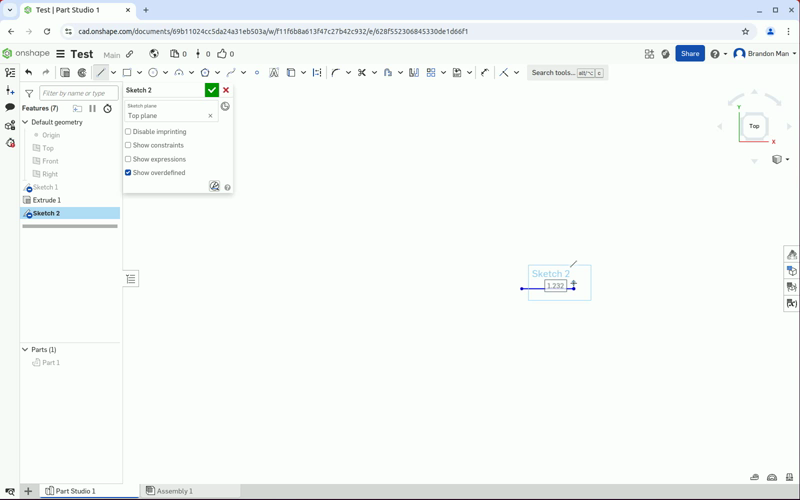
key_down(shift)
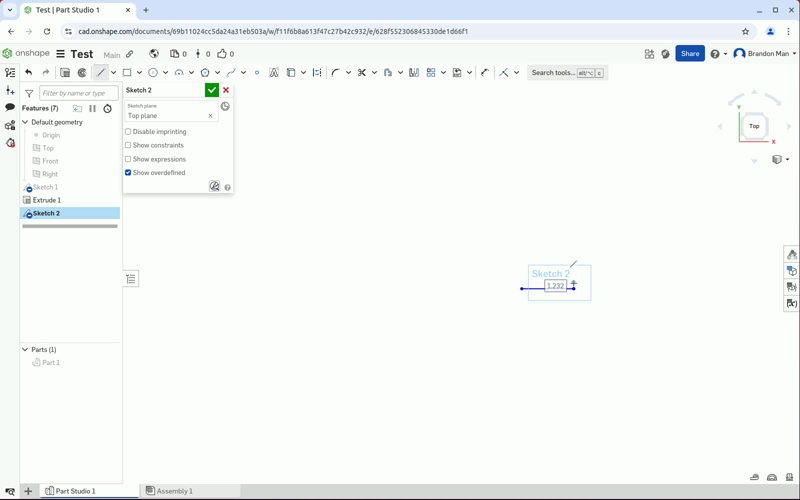
mouse_move(589, 282)
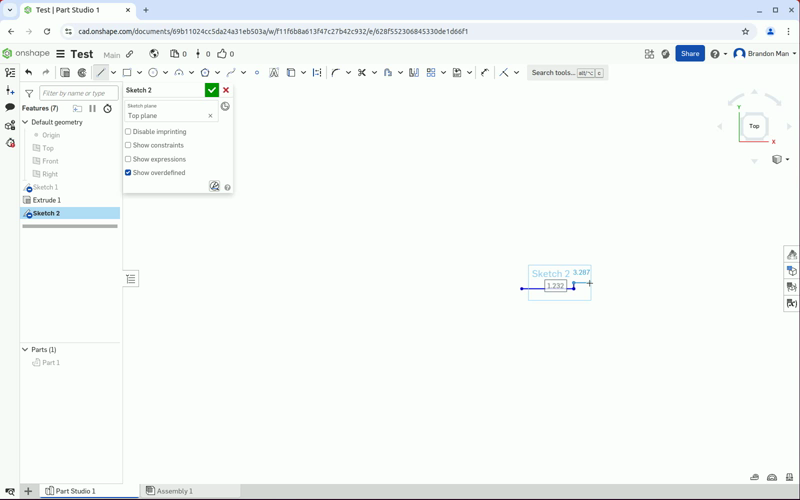
mouse_move(573, 277)
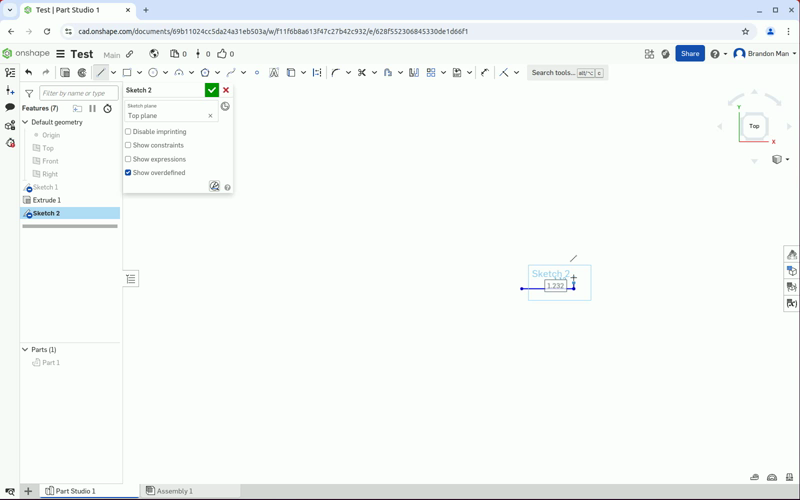
scroll(6)
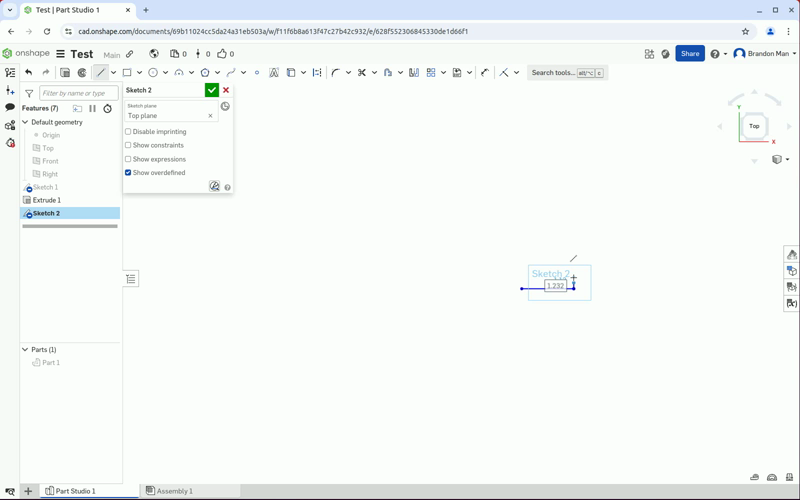
scroll(6)
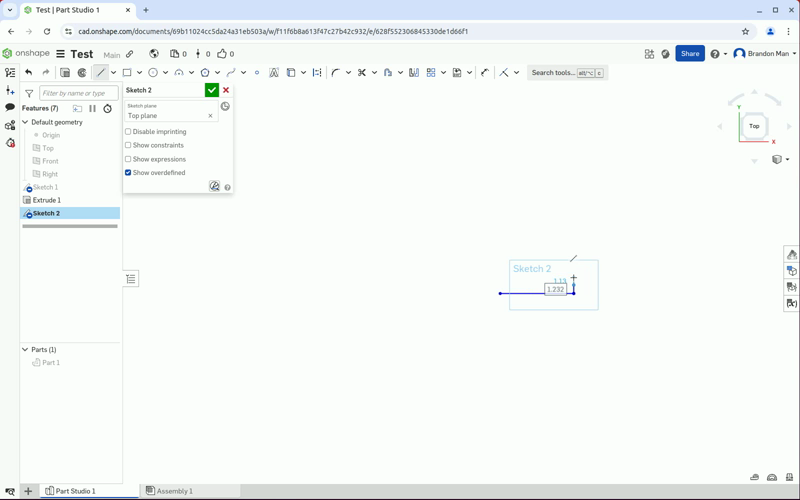
scroll(6)
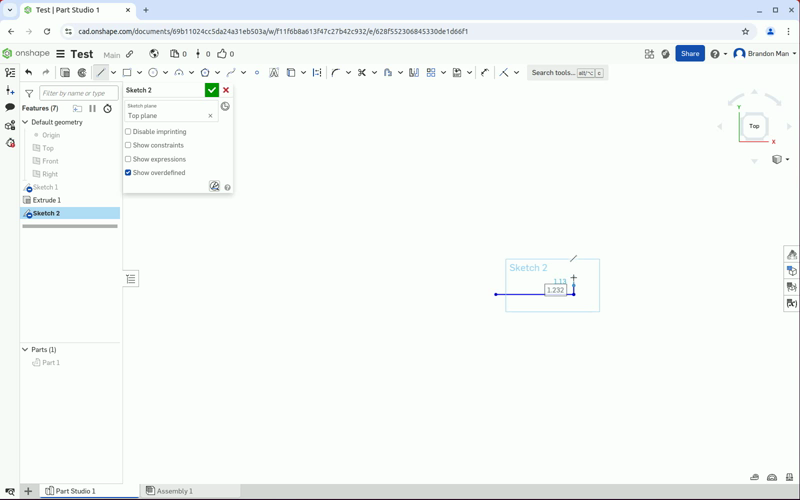
scroll(6)
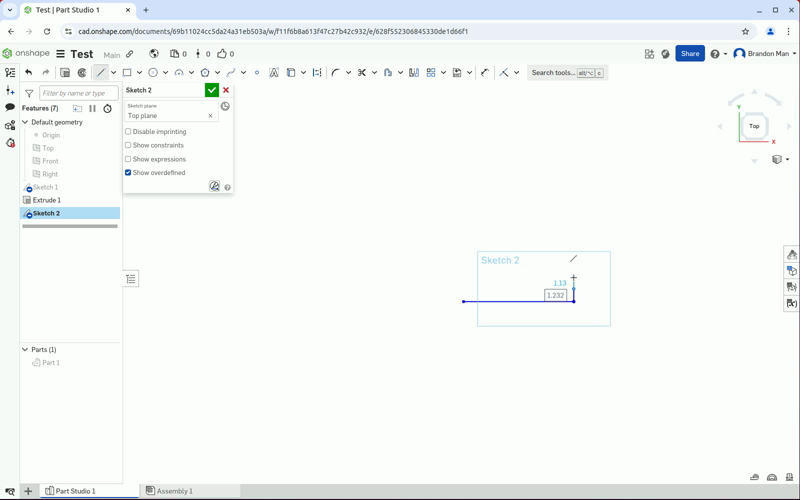
scroll(6)
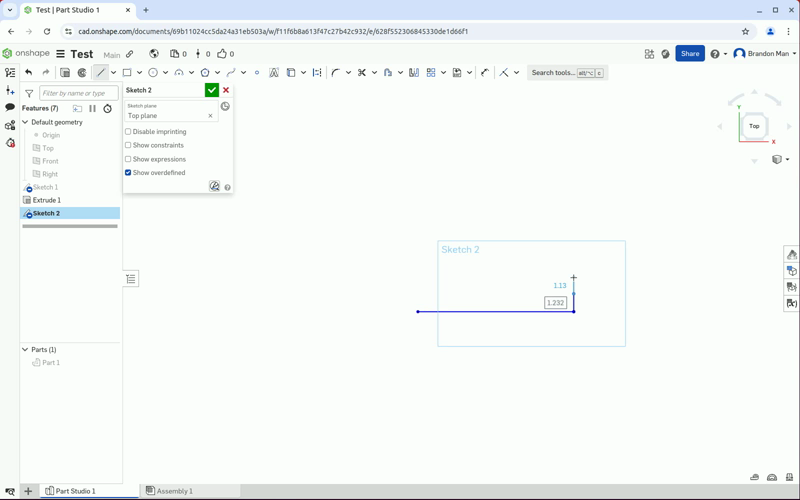
scroll(6)
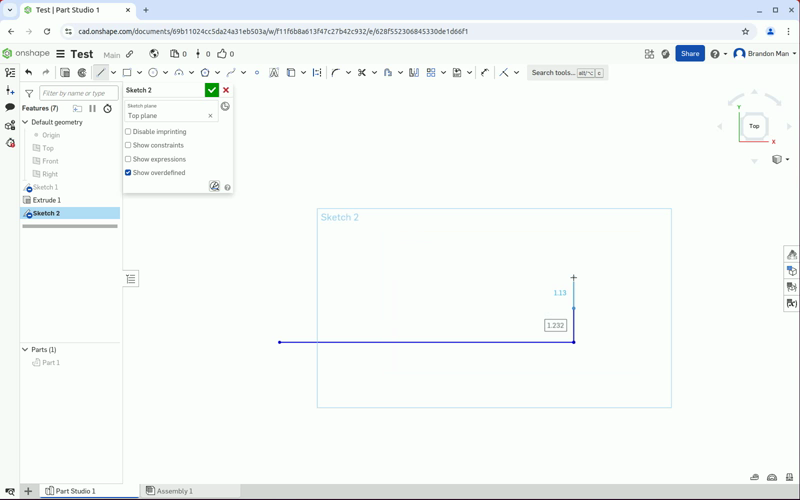
scroll(6)
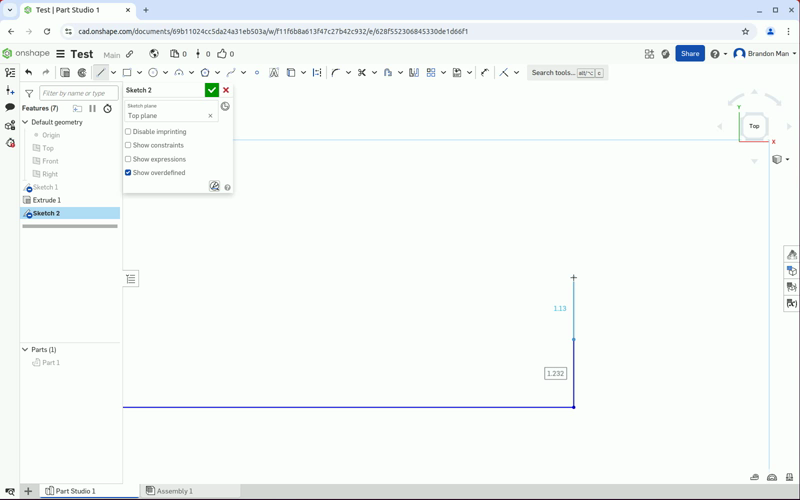
click(573, 277)
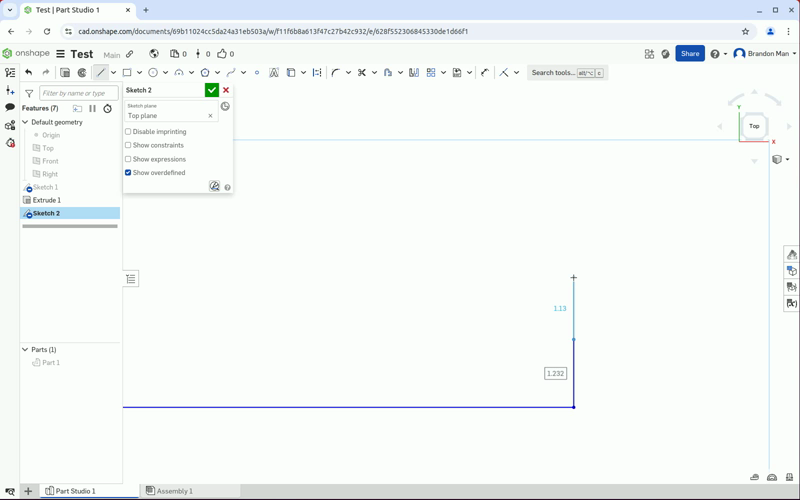
scroll(-6)
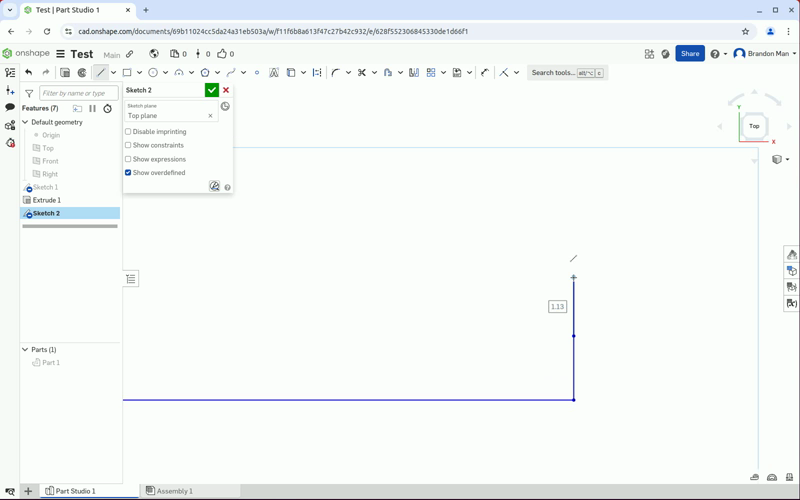
scroll(-6)
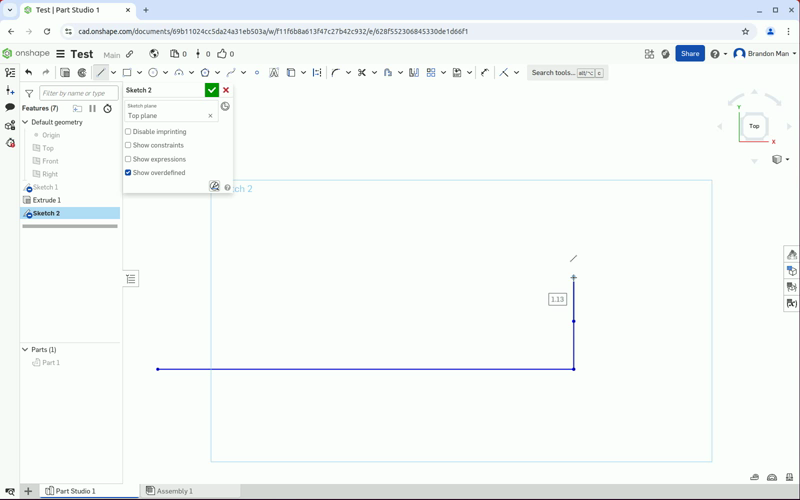
scroll(-6)
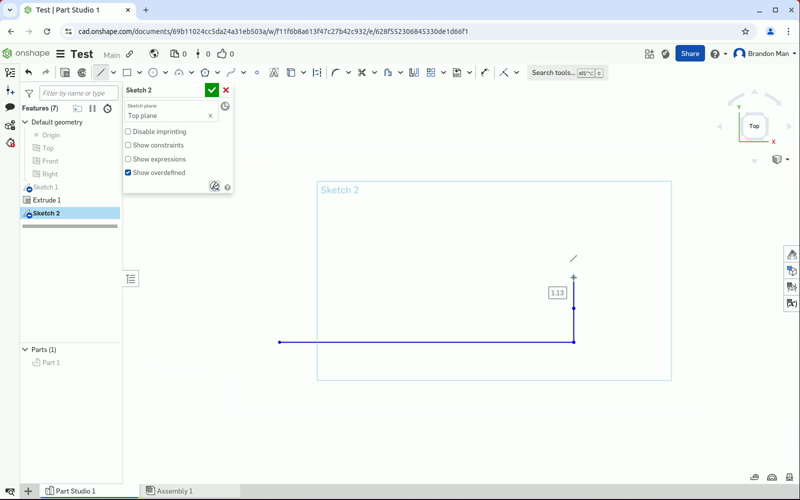
scroll(-6)
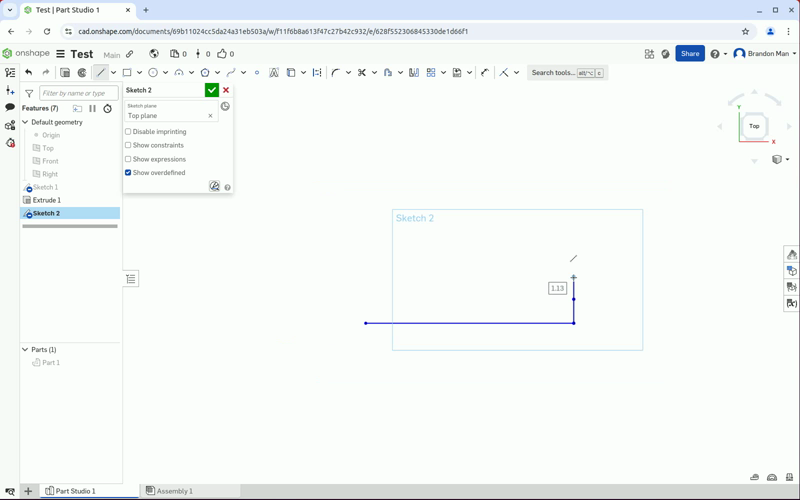
scroll(-6)
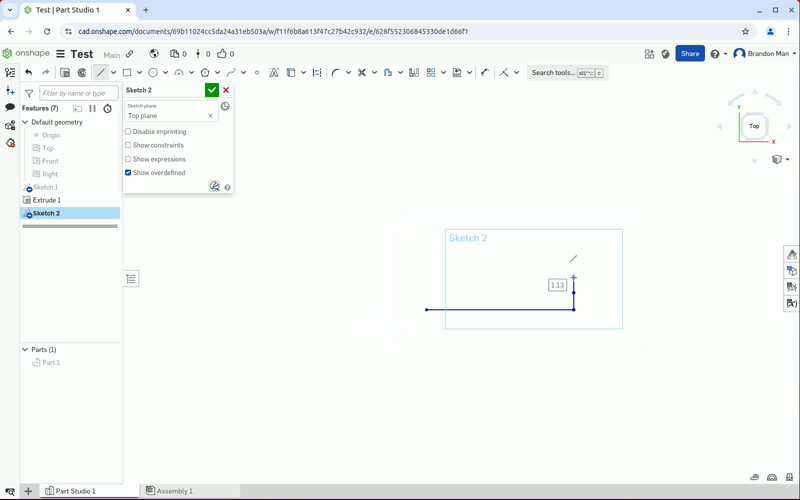
scroll(-6)
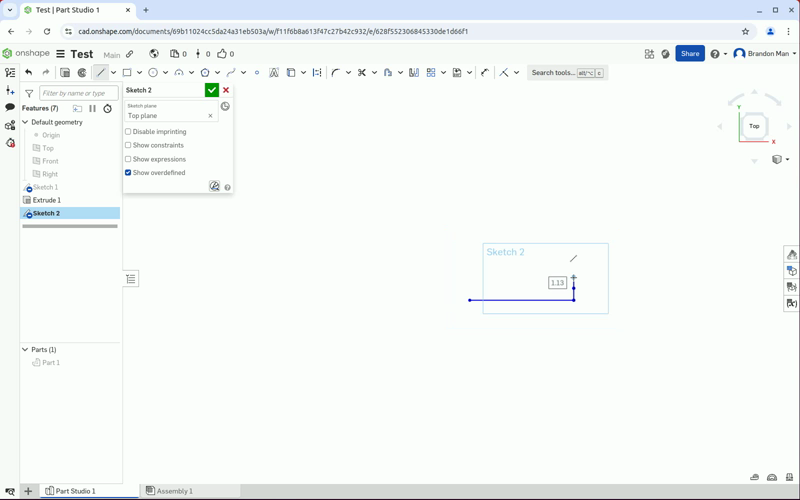
scroll(-6)
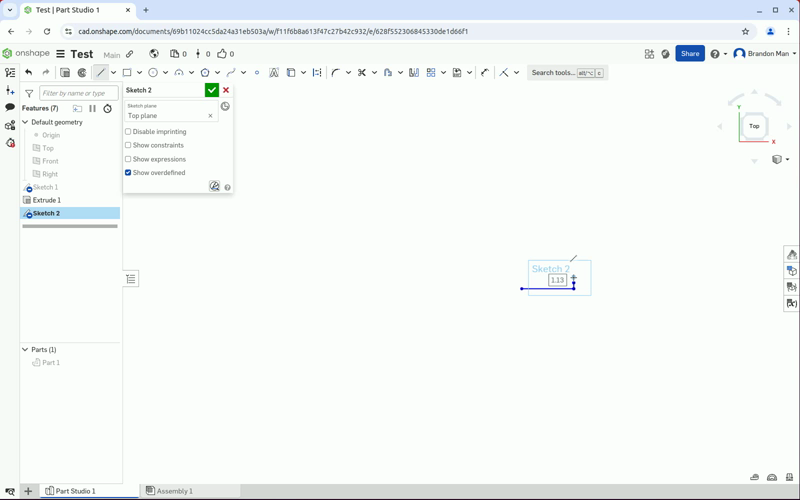
key_up(shift)
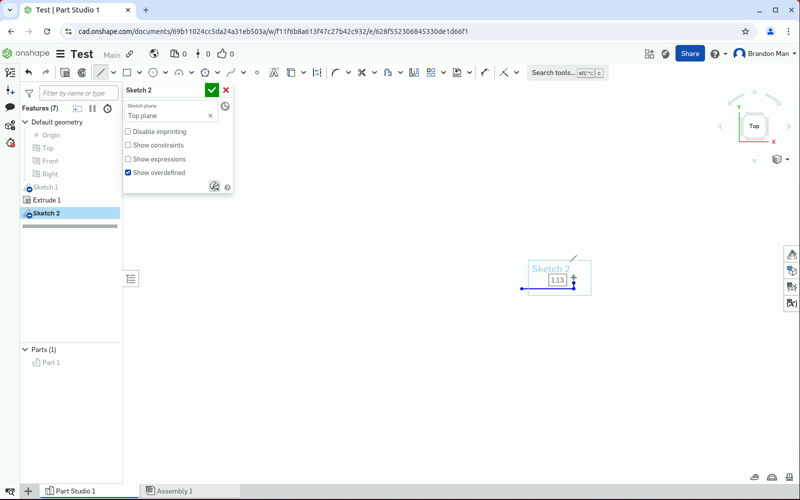
key_down(shift)
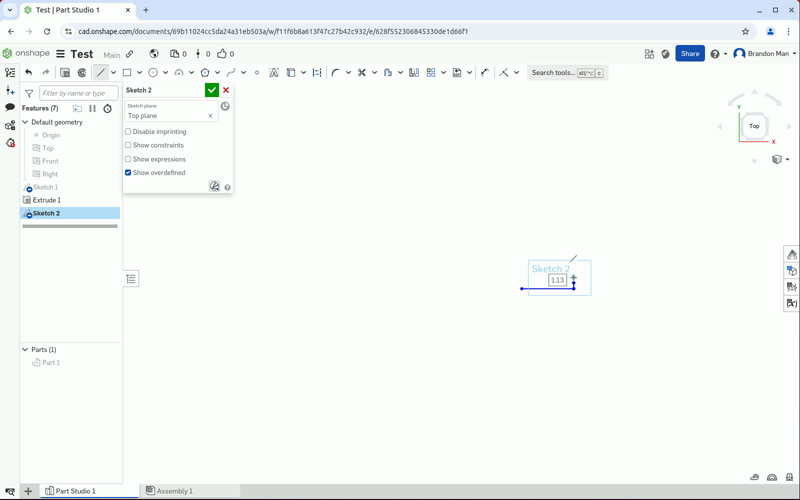
mouse_move(589, 277)
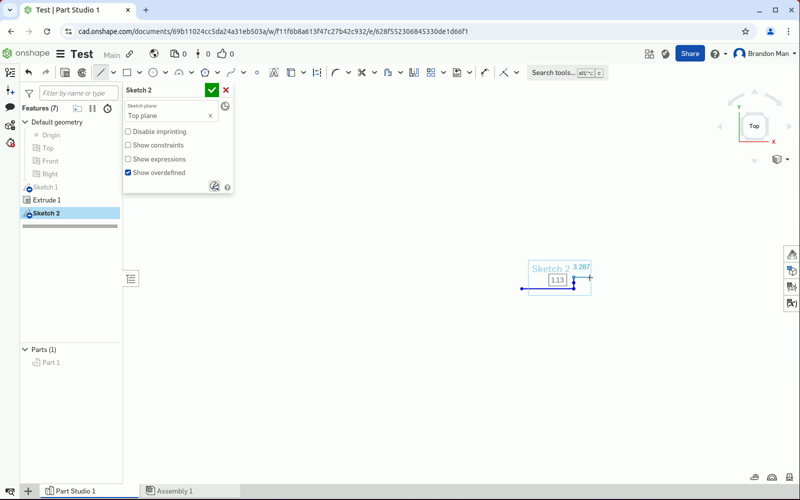
mouse_move(521, 277)
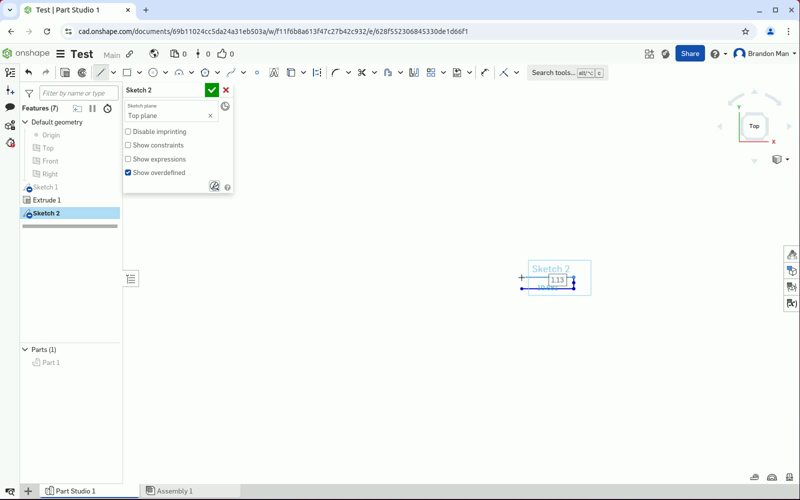
click(521, 277)
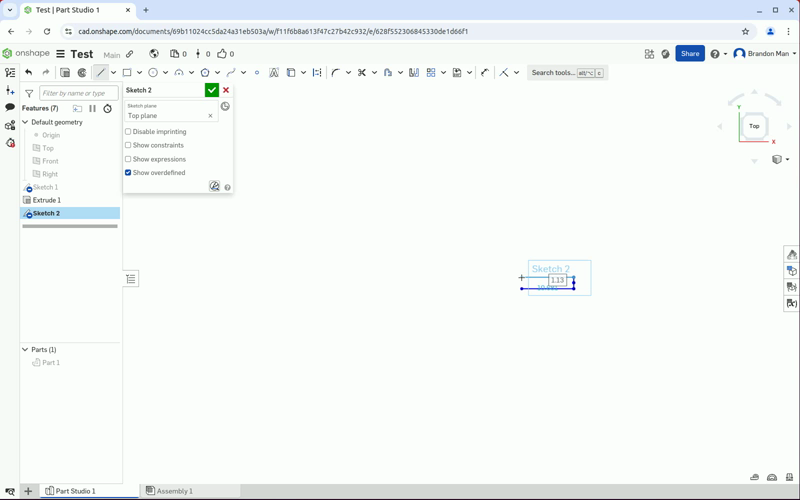
key_up(shift)
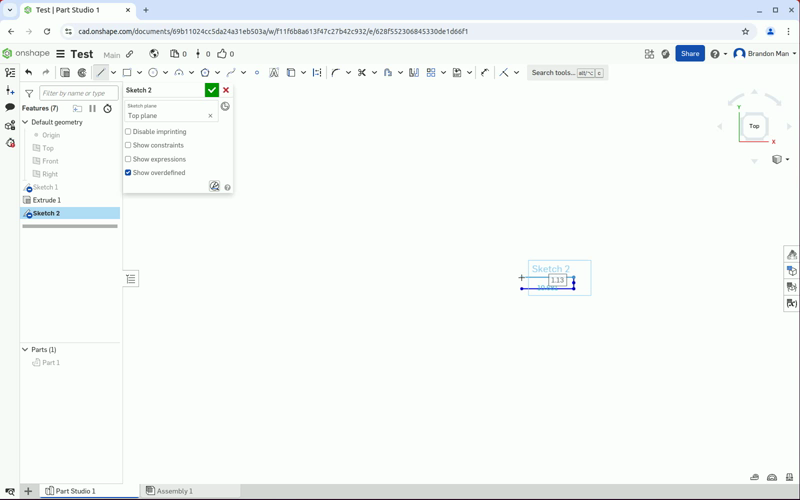
key(esc)
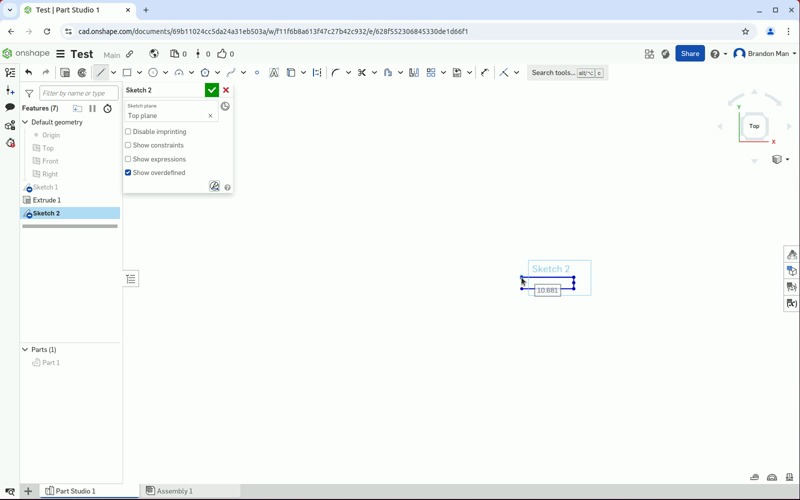
key(a)
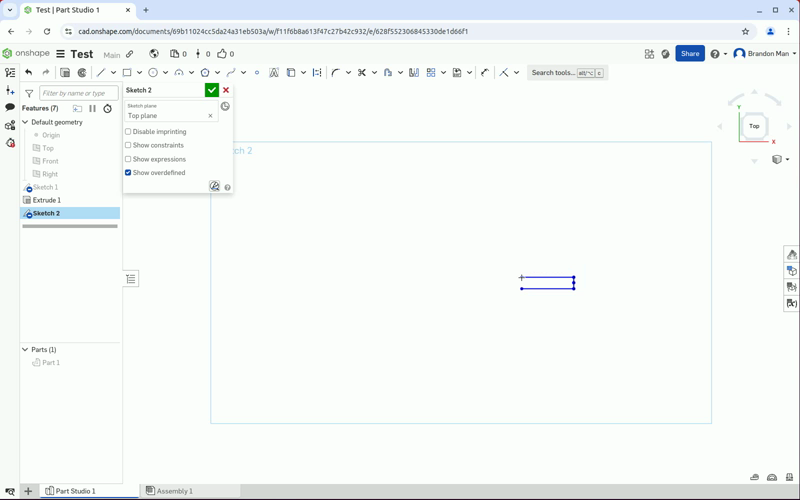
mouse_move(521, 277)
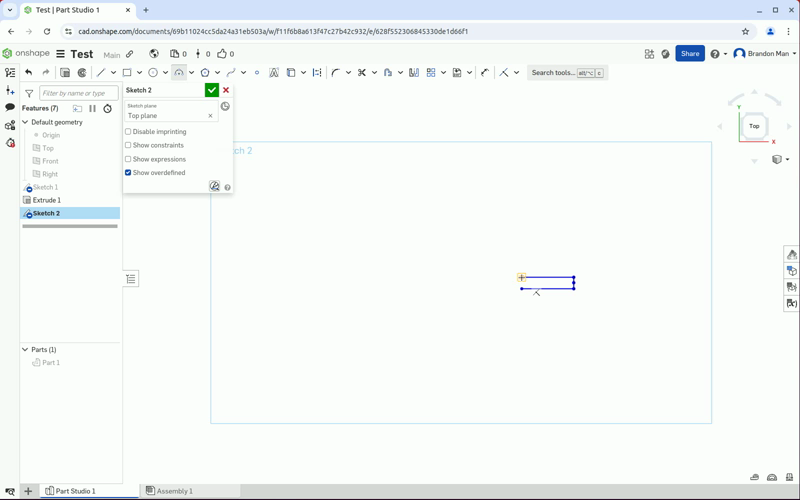
click(521, 277)
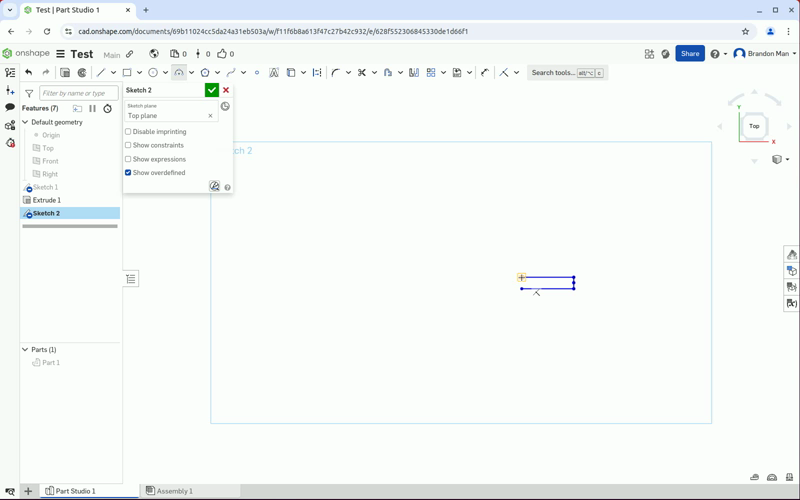
mouse_move(521, 288)
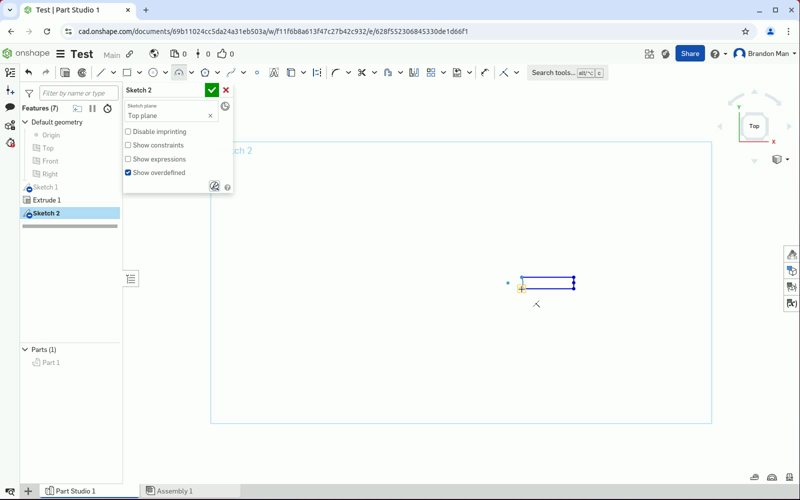
click(521, 288)
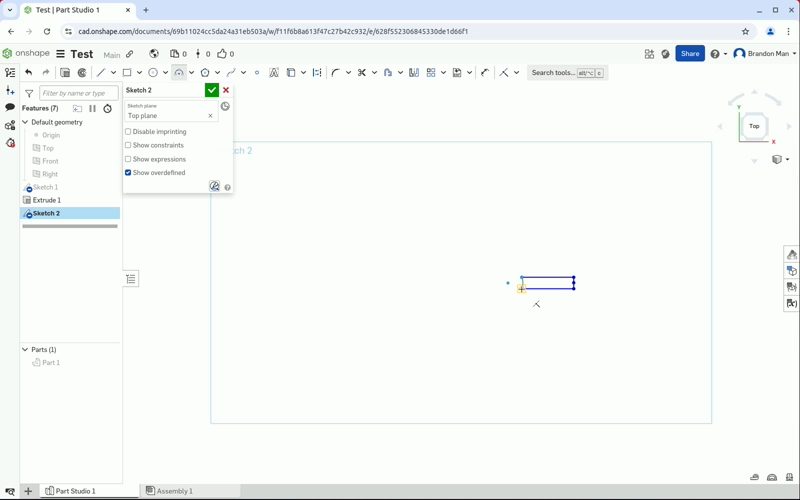
key_down(shift)
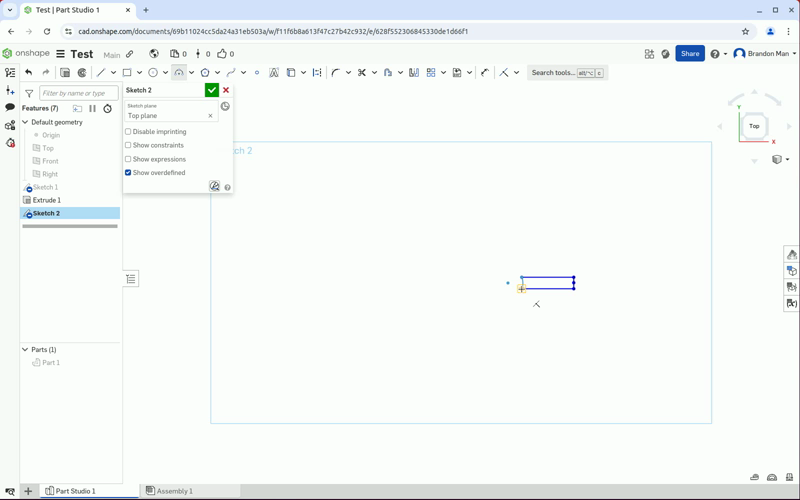
mouse_move(522, 282)
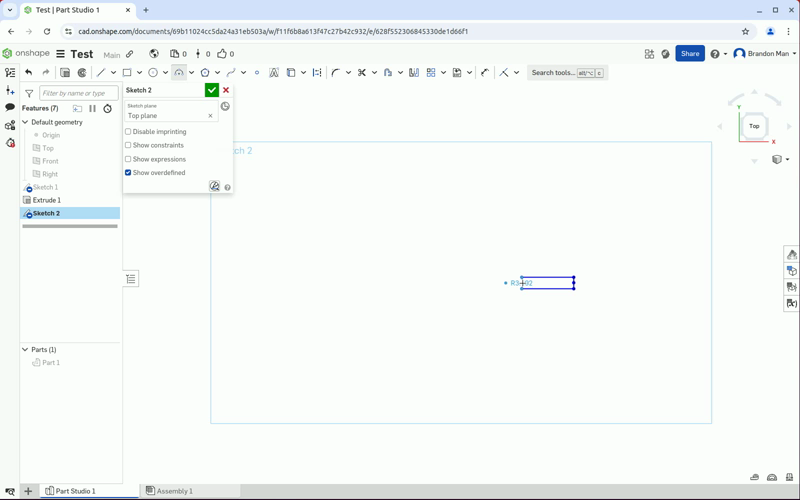
click(522, 282)
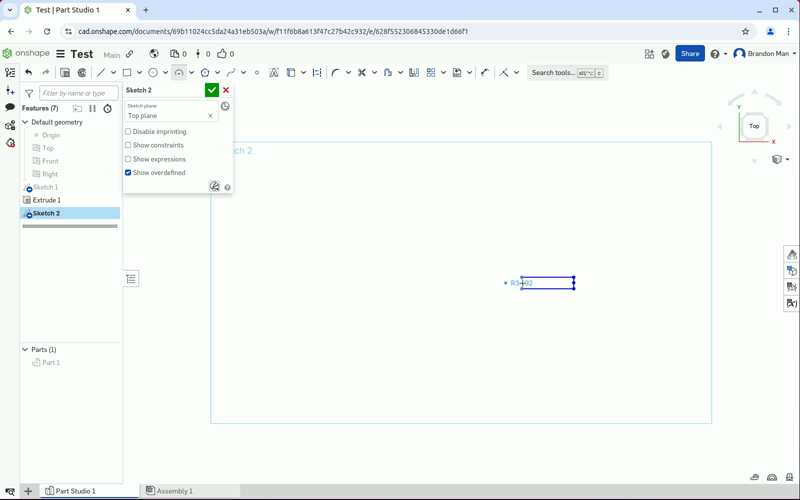
key_up(shift)
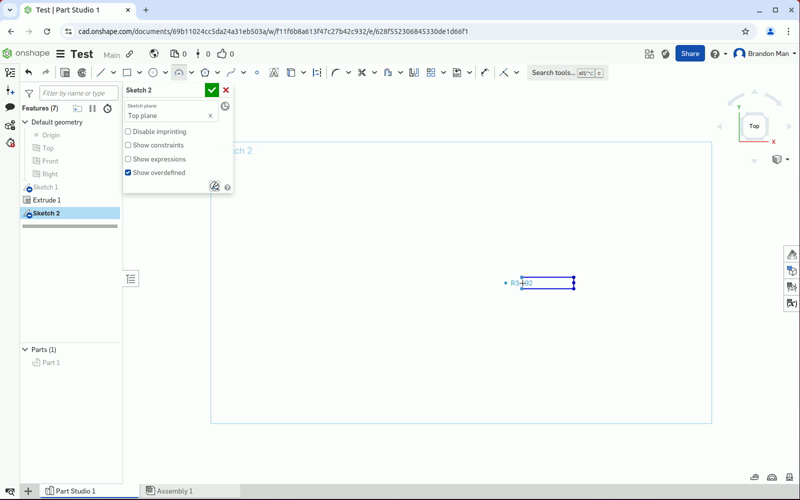
key(esc)
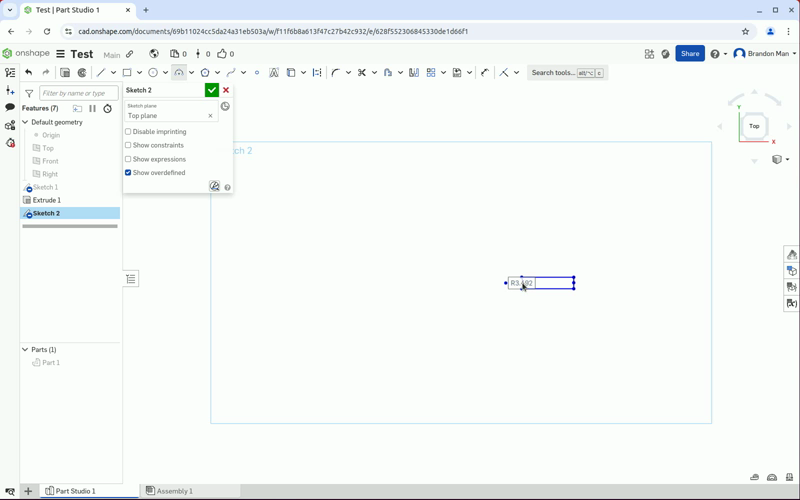
mouse_move(530, 285)
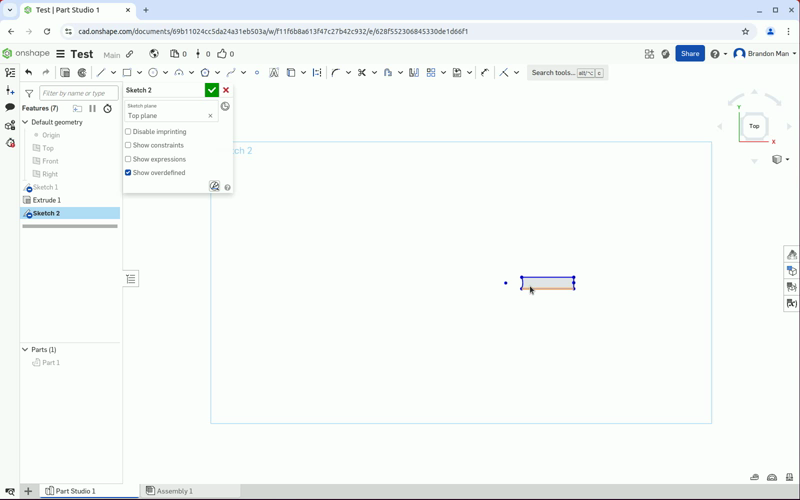
scroll(6)
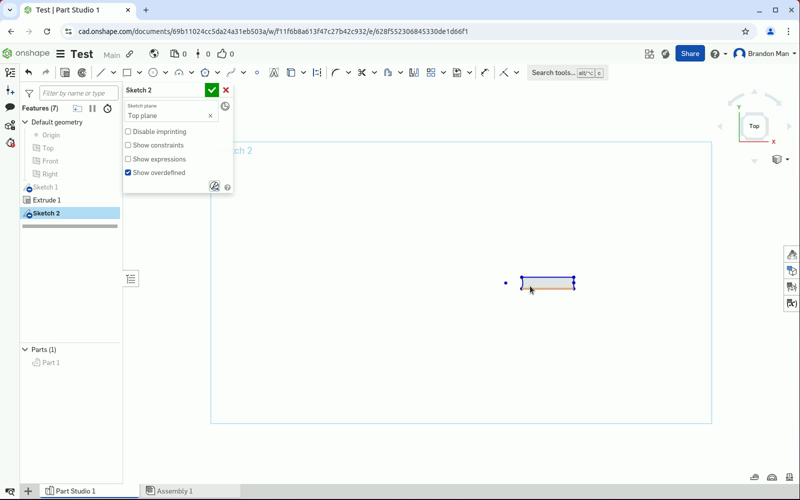
scroll(6)
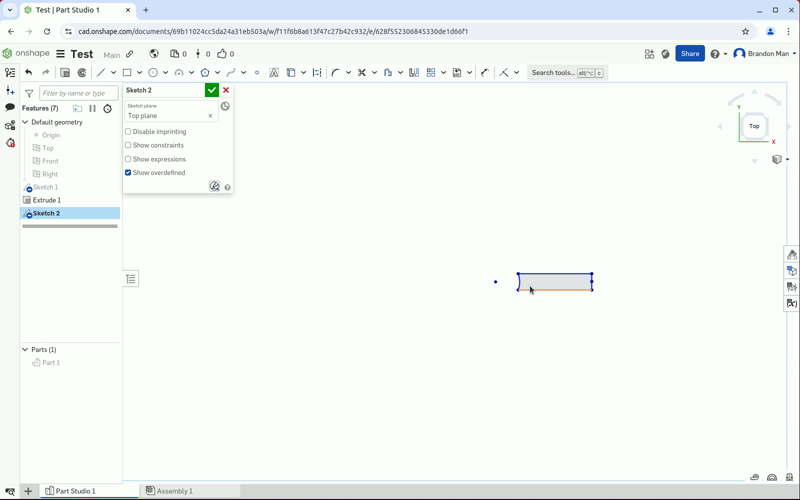
scroll(6)
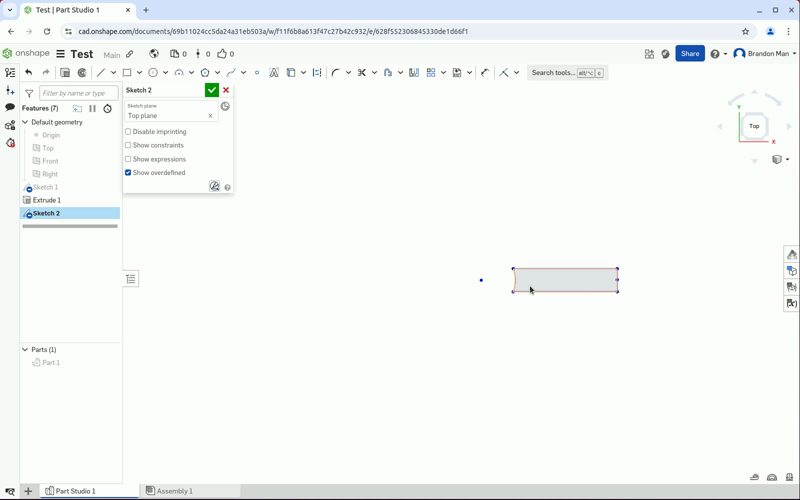
scroll(6)
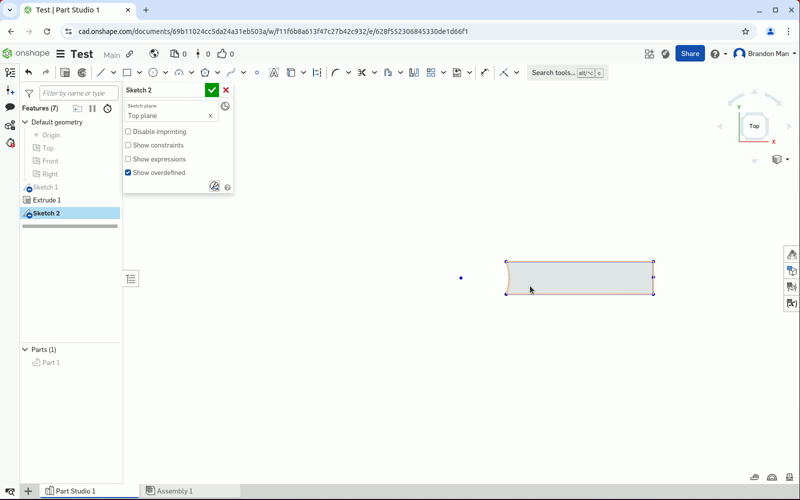
scroll(6)
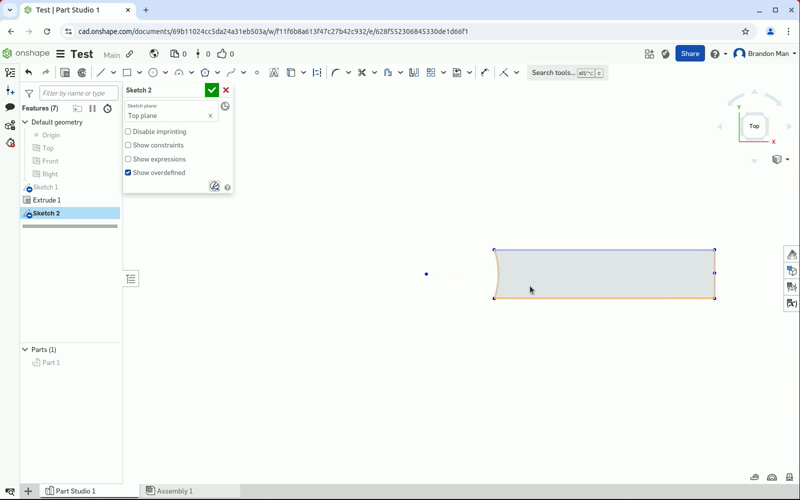
scroll(6)
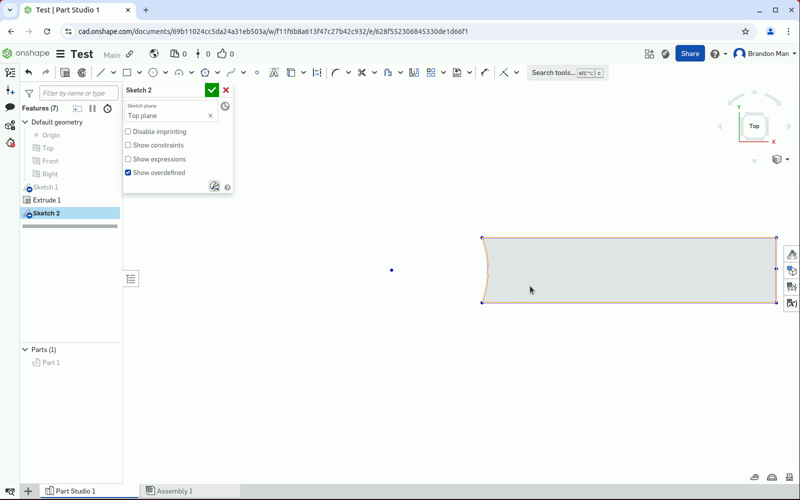
scroll(6)
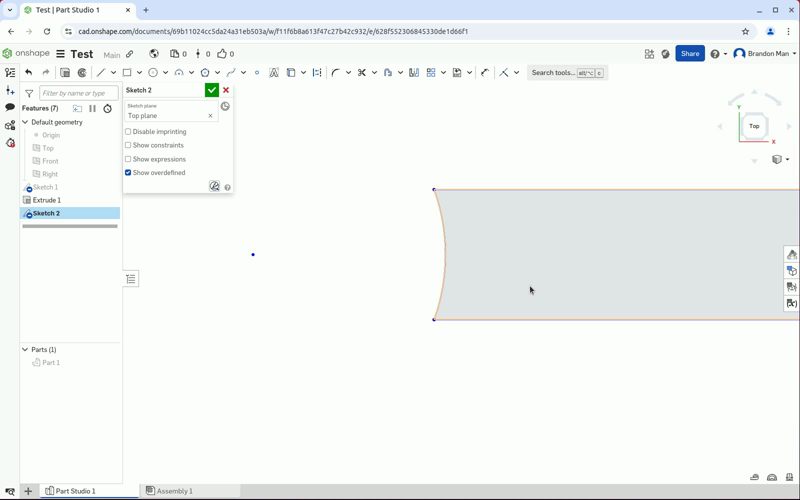
click(530, 285)
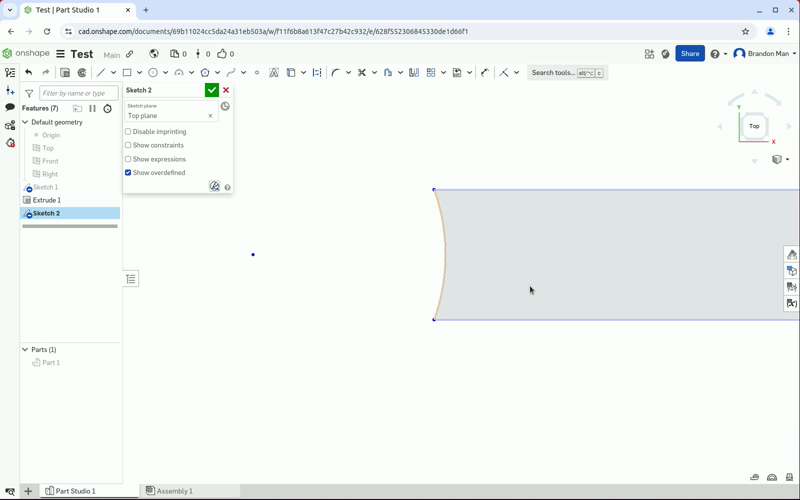
scroll(-6)
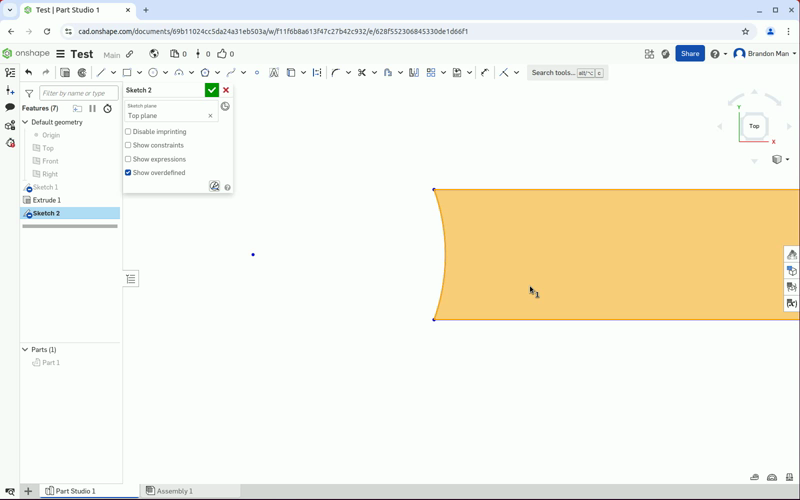
scroll(-6)
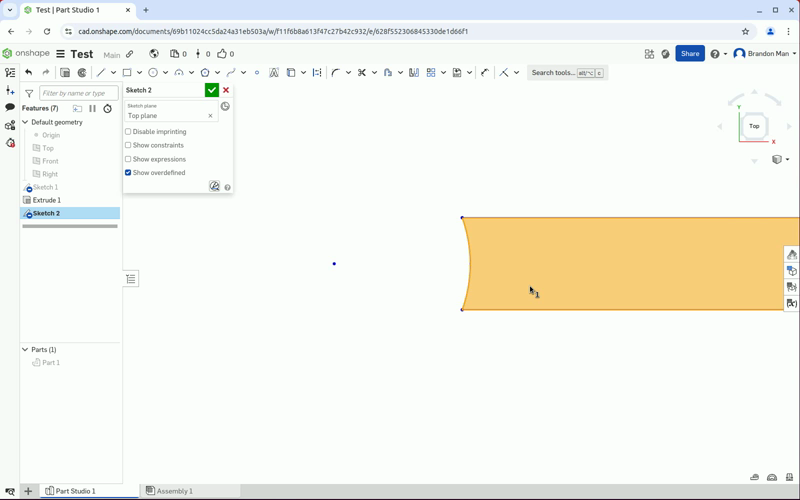
scroll(-6)
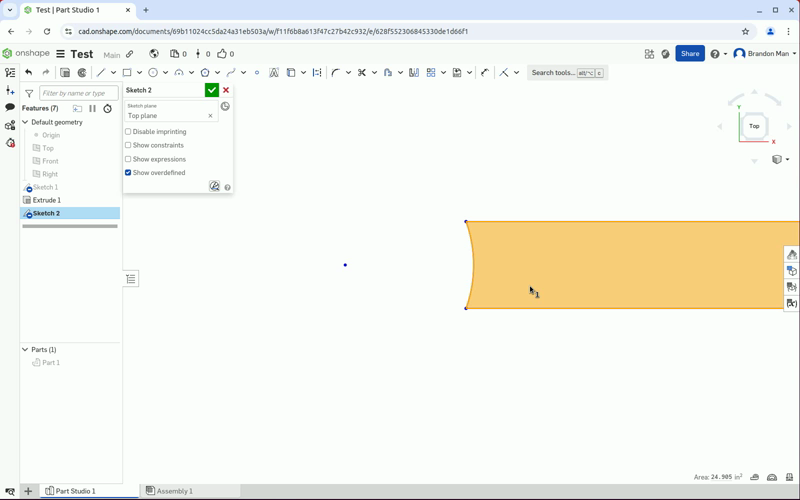
scroll(-6)
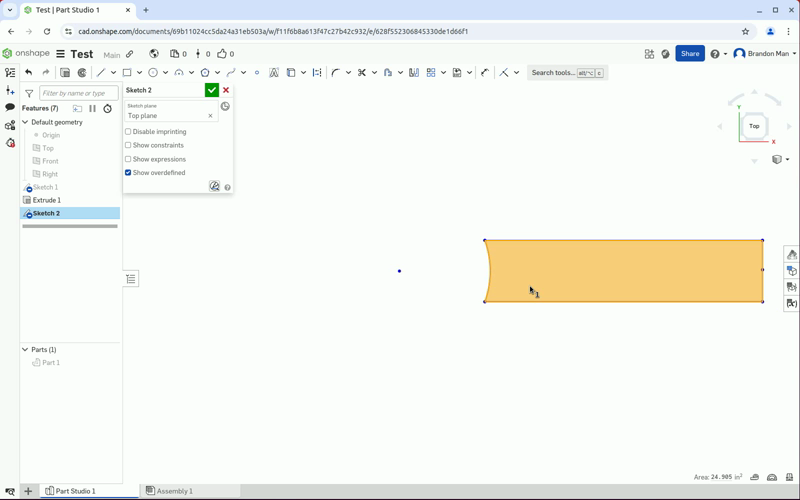
scroll(-6)
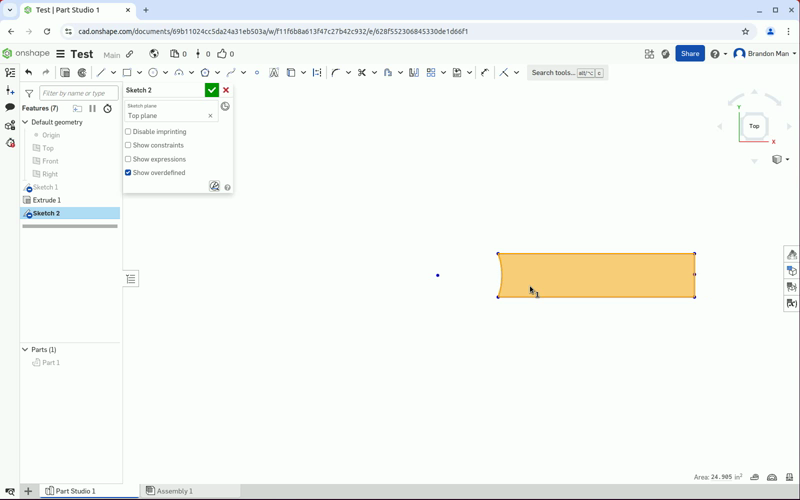
scroll(-6)
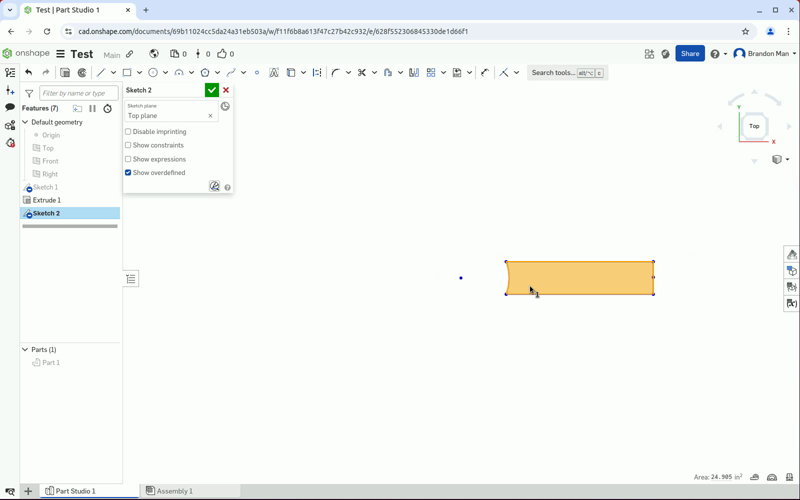
scroll(-6)
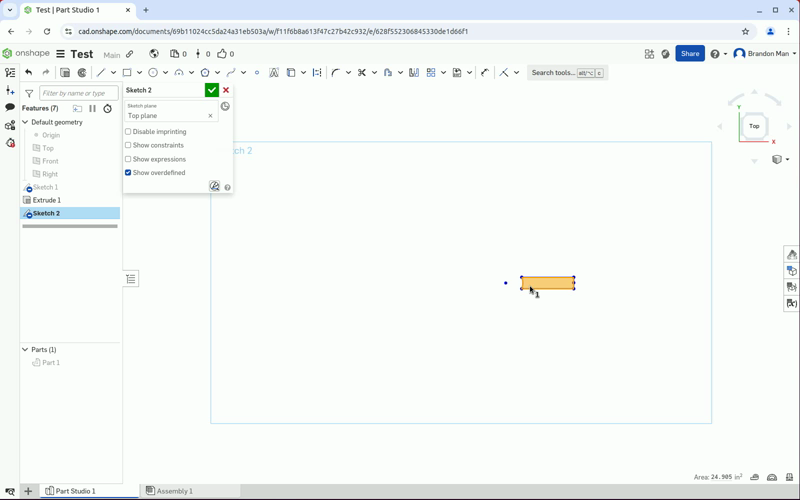
mouse_move(73, 352)
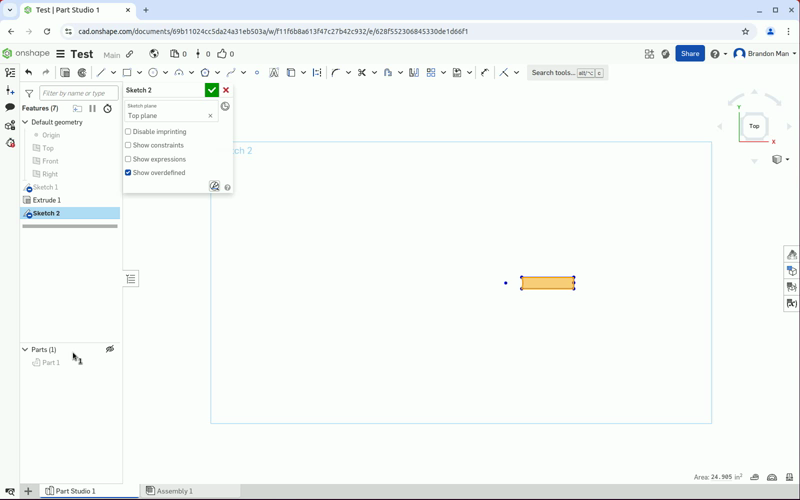
key(shift+y)
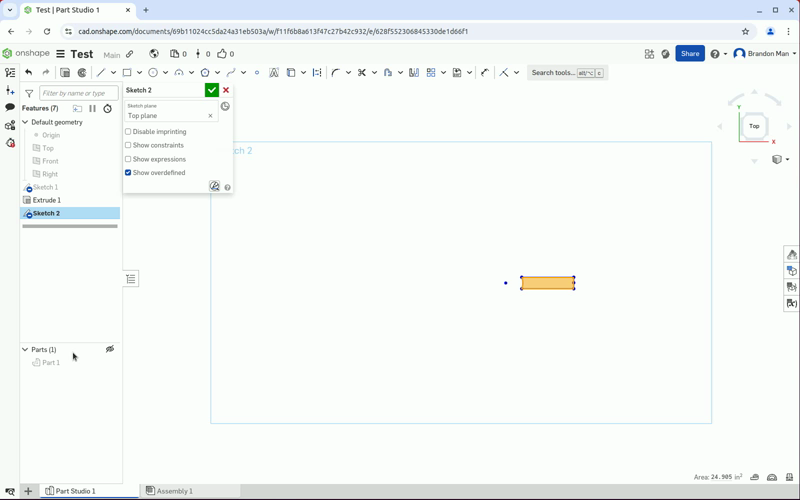
key(shift+e)
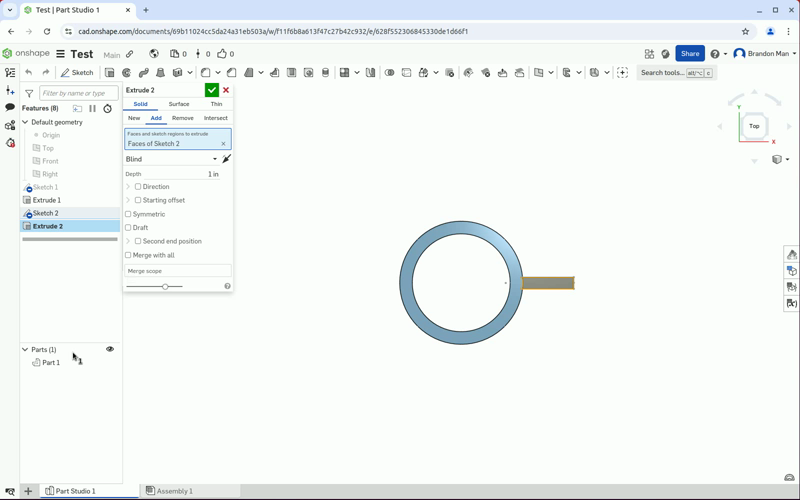
mouse_move(143, 106)
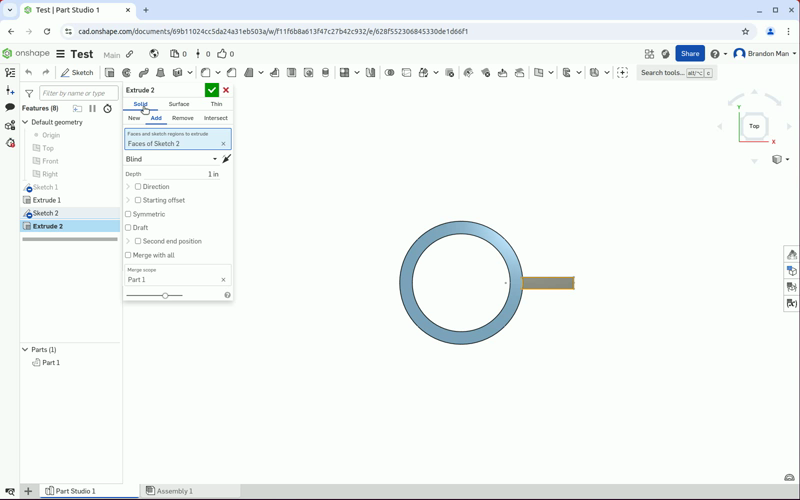
click(143, 106)
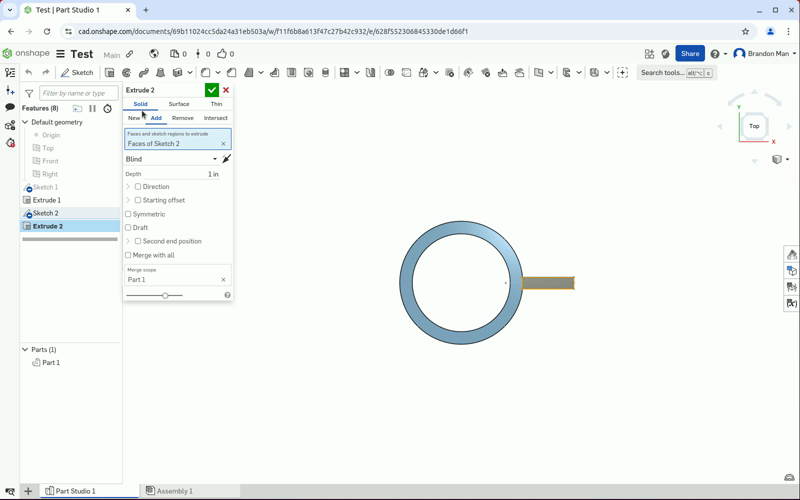
mouse_move(137, 120)
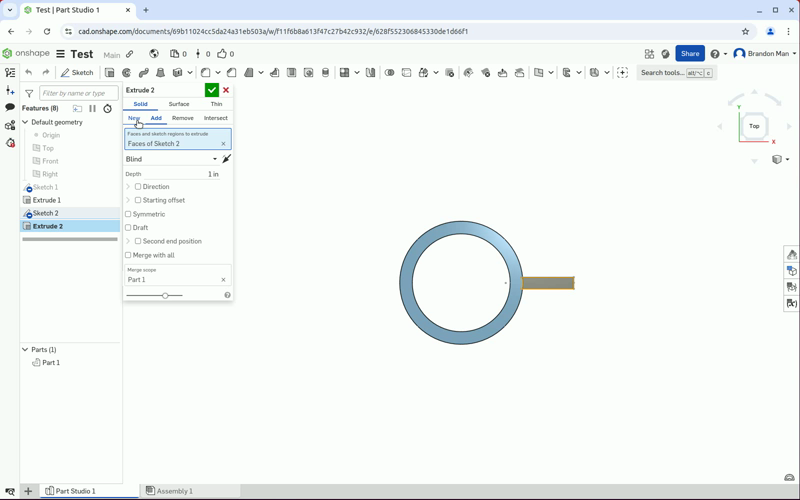
click(137, 120)
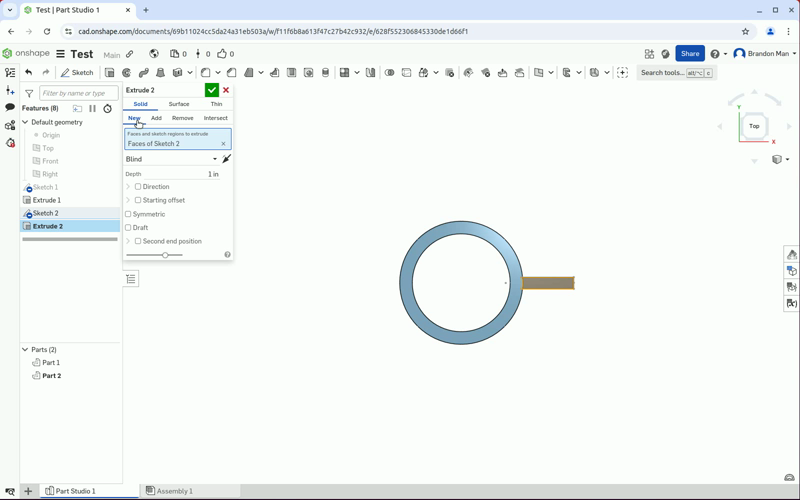
key(tab, 4)
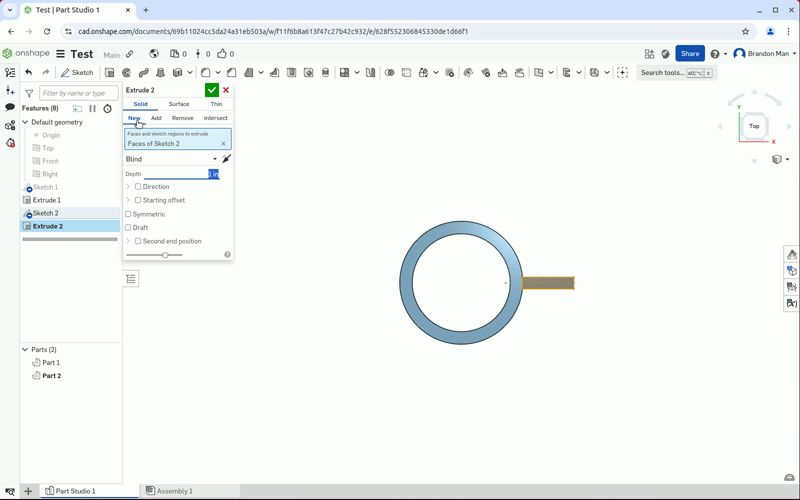
text(2.648)
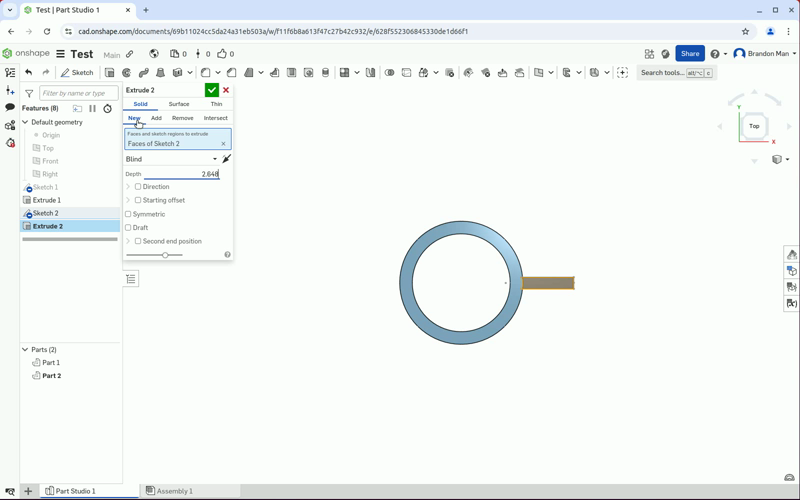
key(enter)
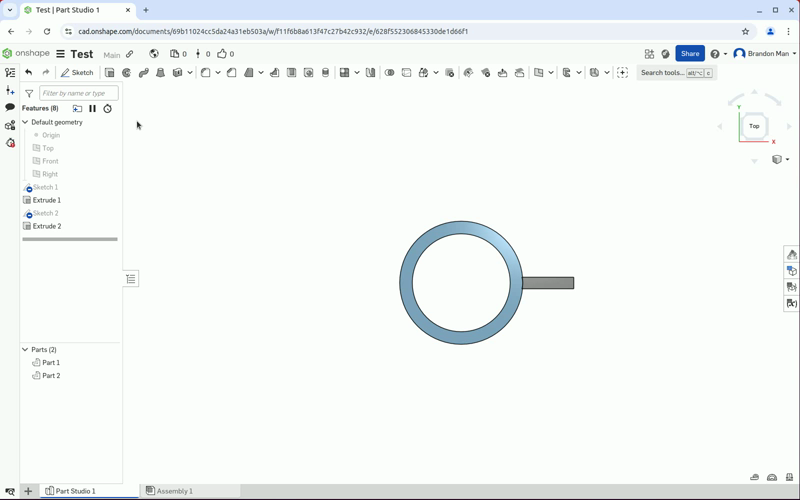
key(shift+h)
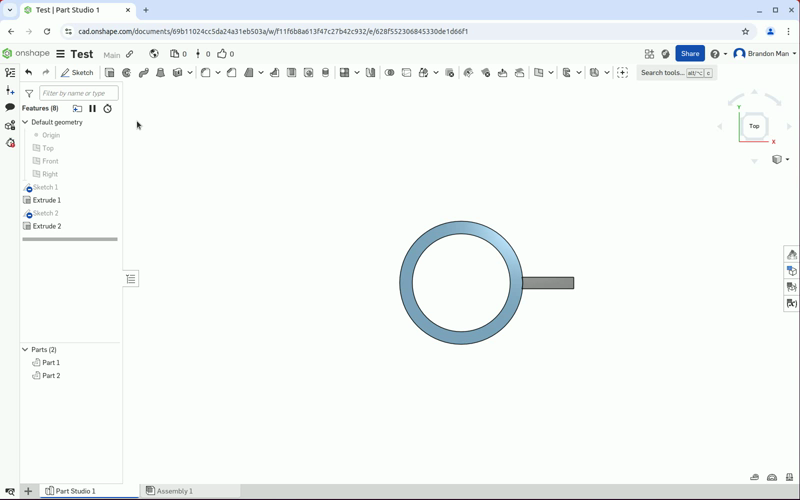
key(shift+h)
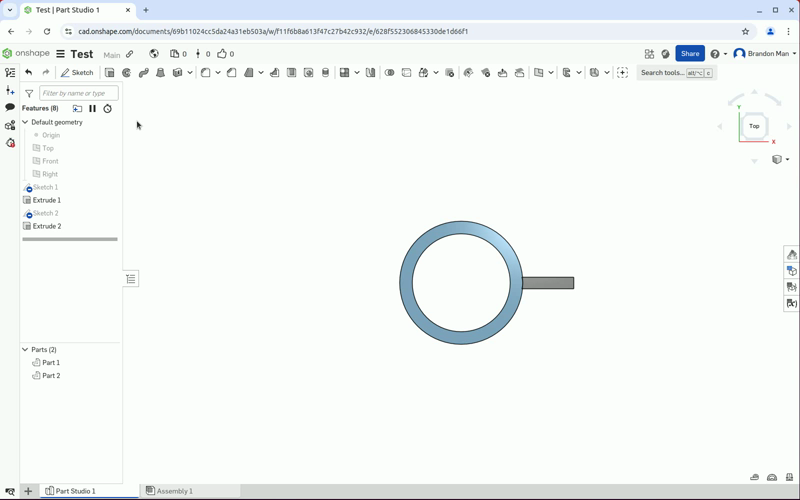
mouse_move(73, 189)
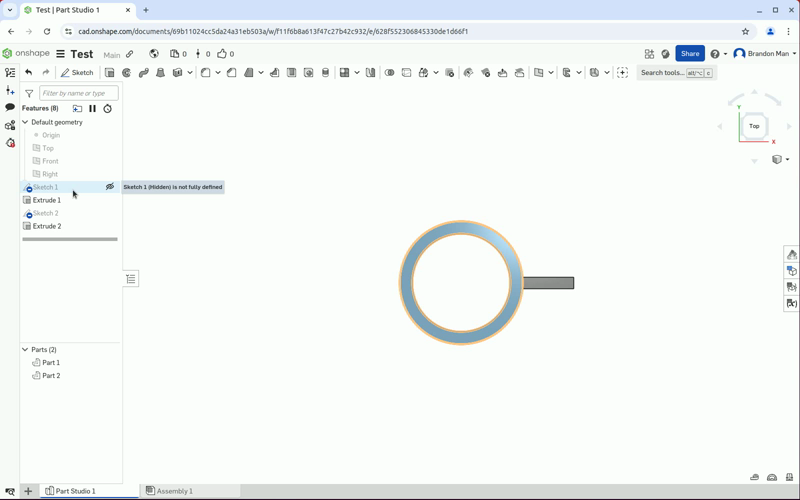
click(73, 189)
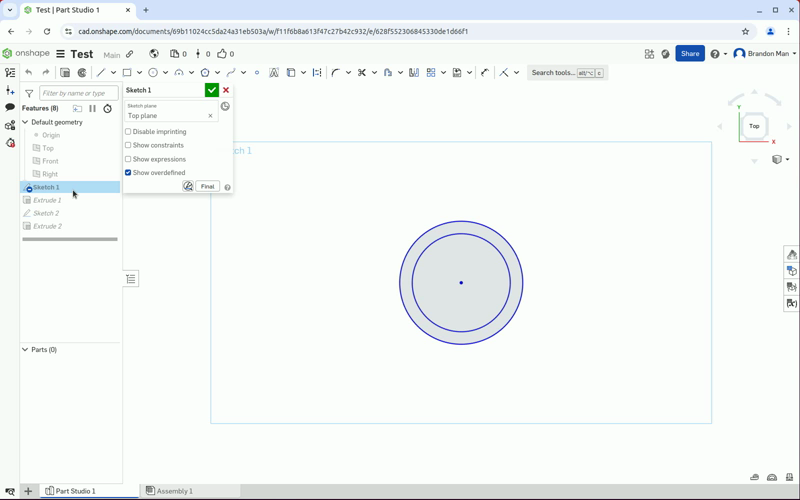
mouse_move(229, 92)
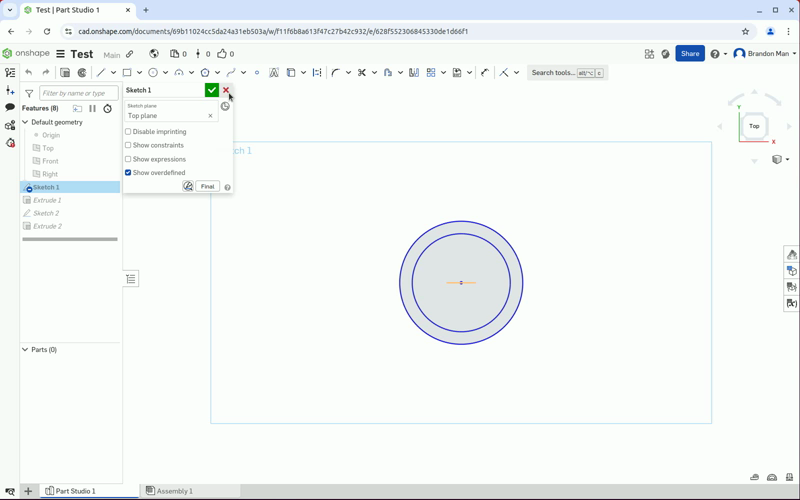
click(229, 92)
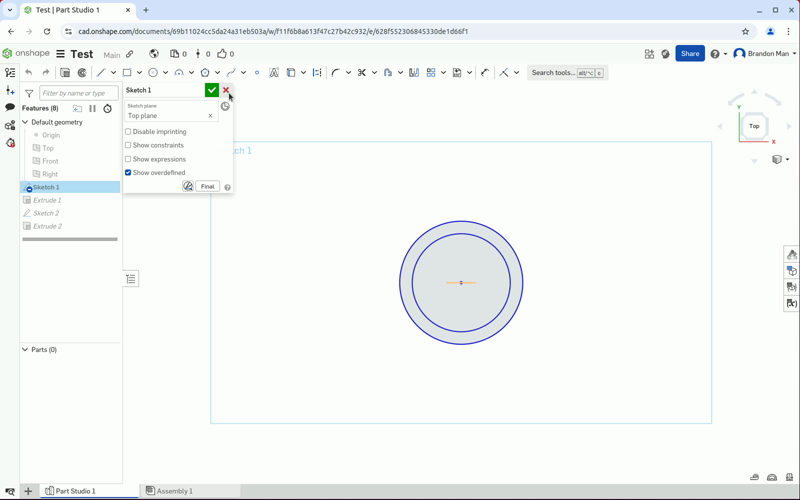
key(shift+s)
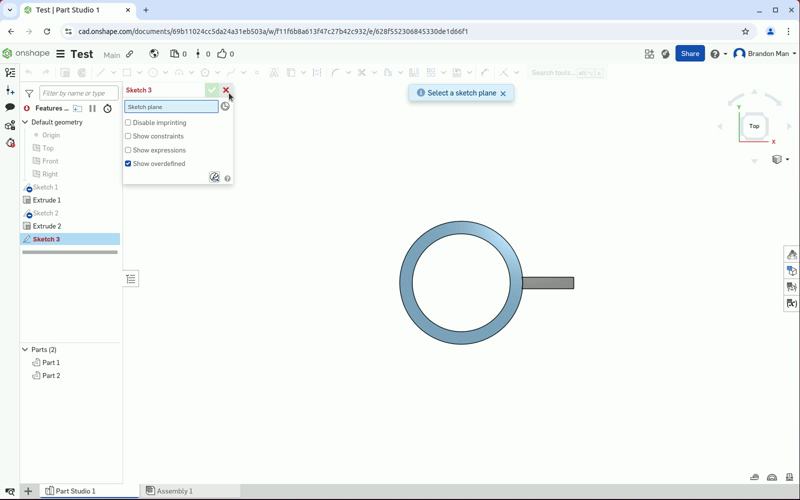
mouse_move(73, 150)
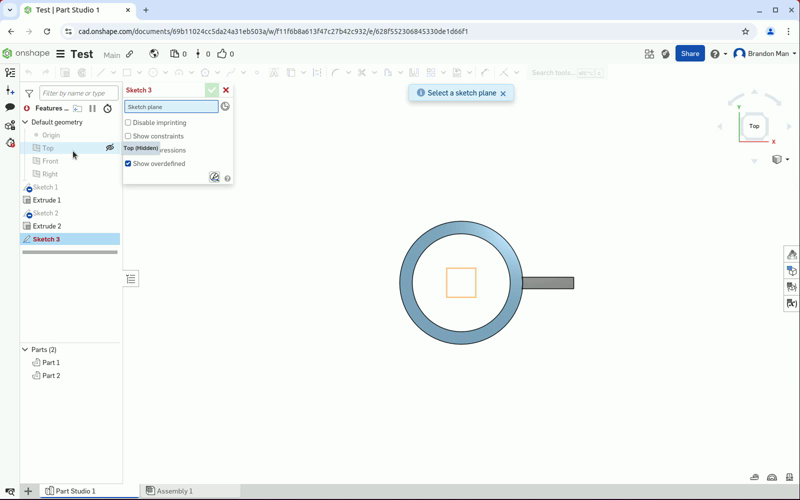
click(73, 150)
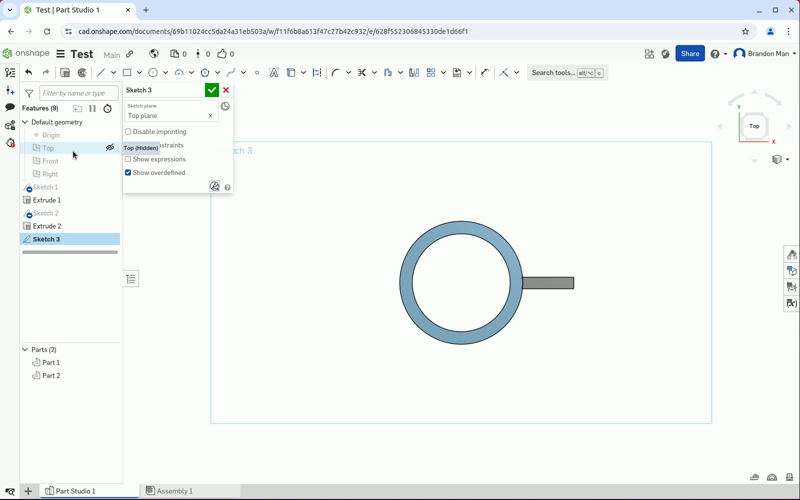
mouse_move(73, 352)
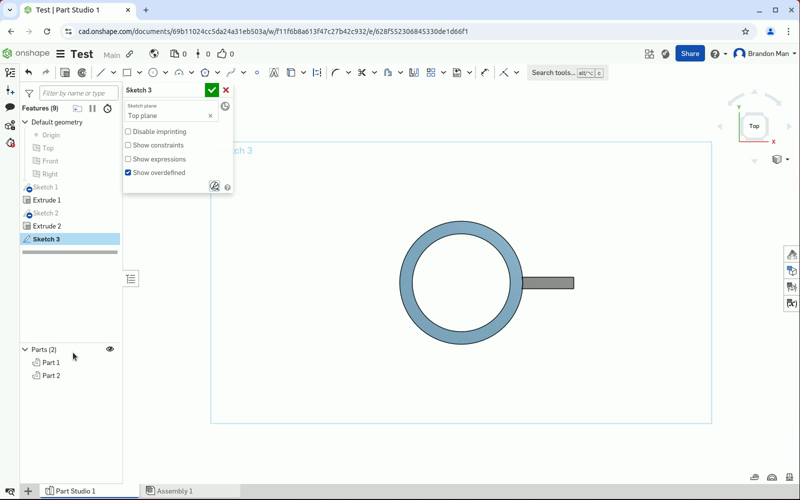
key(y)
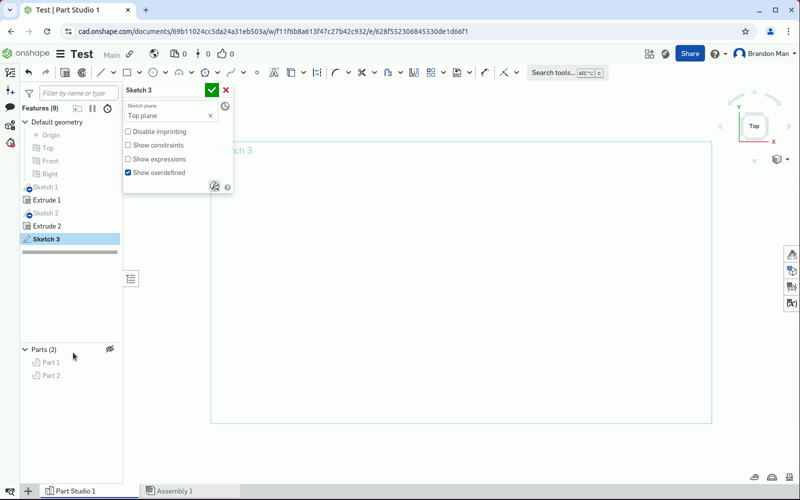
key(c)
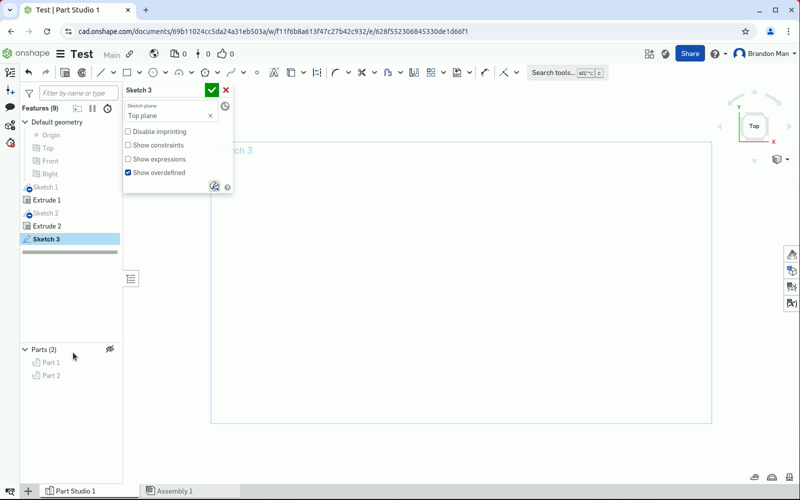
key_down(shift)
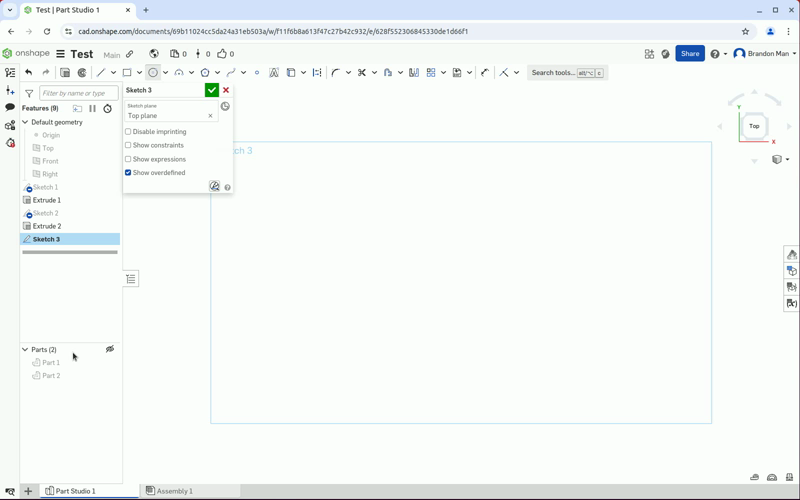
mouse_move(461, 282)
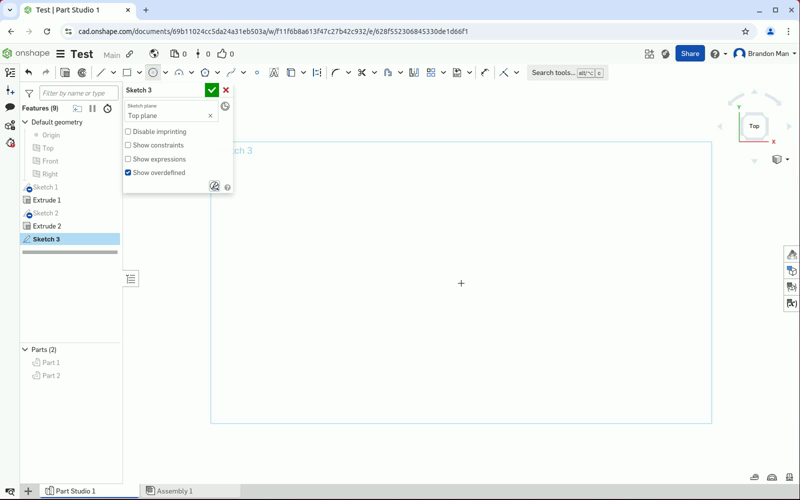
click(461, 282)
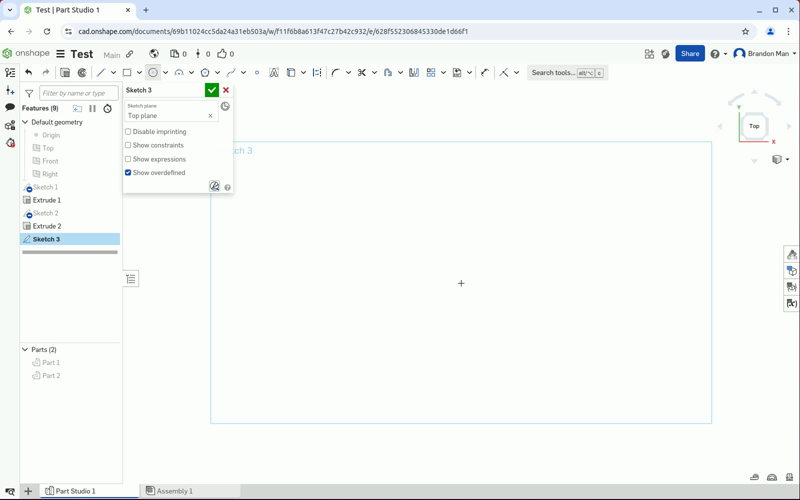
key_up(shift)
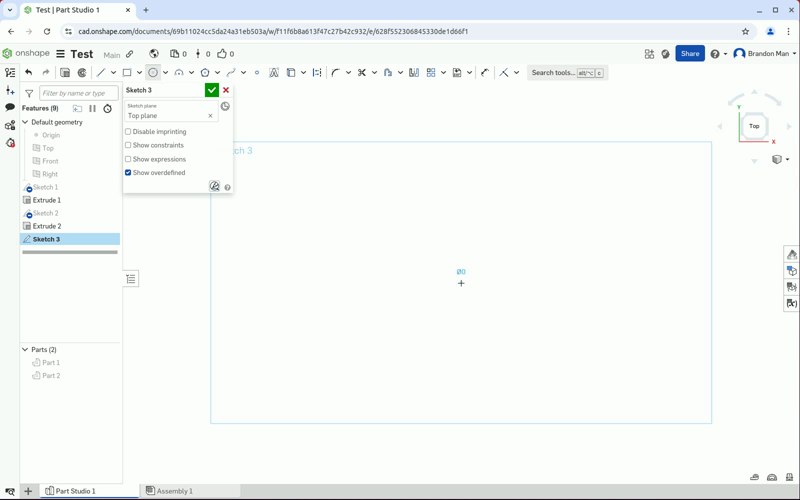
mouse_move(511, 282)
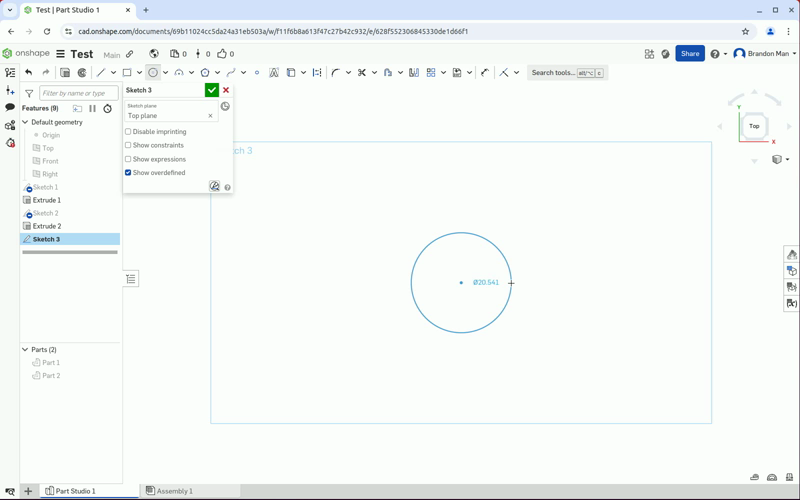
click(511, 282)
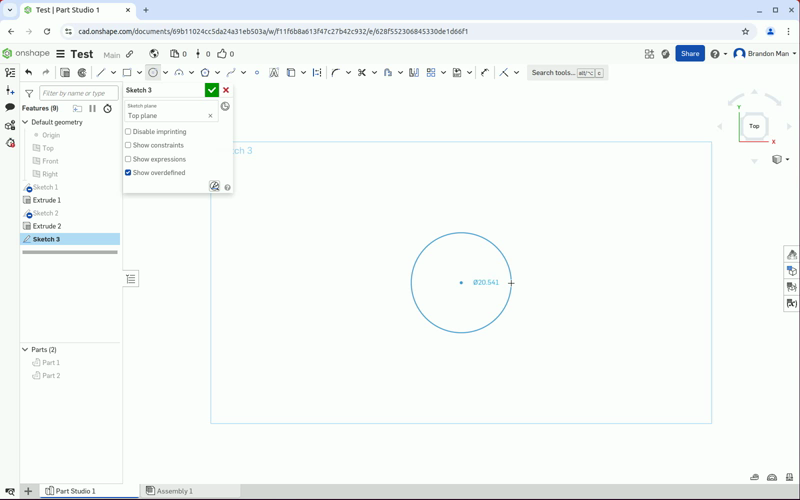
key(esc)
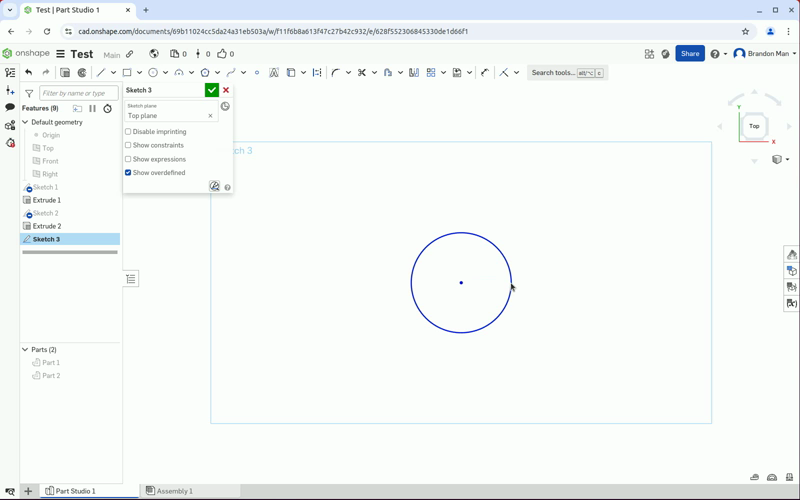
mouse_move(478, 260)
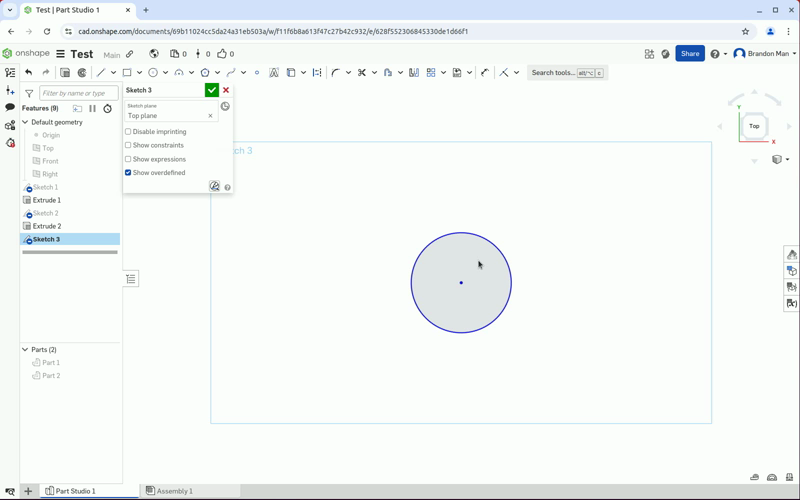
click(478, 260)
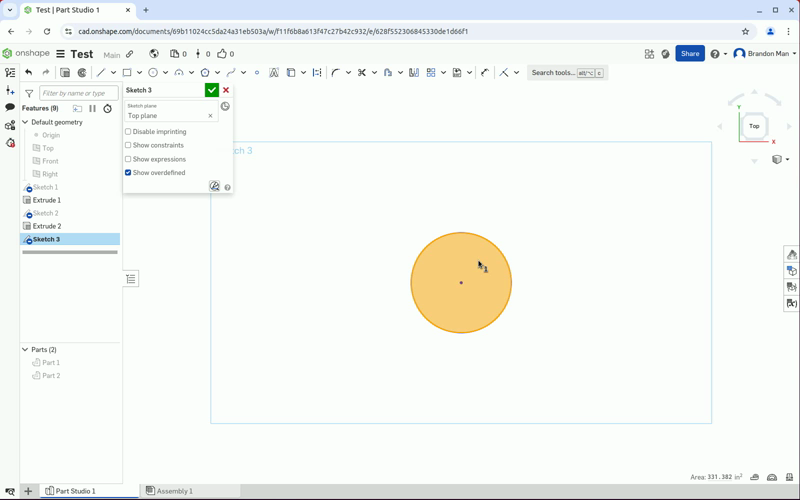
mouse_move(73, 352)
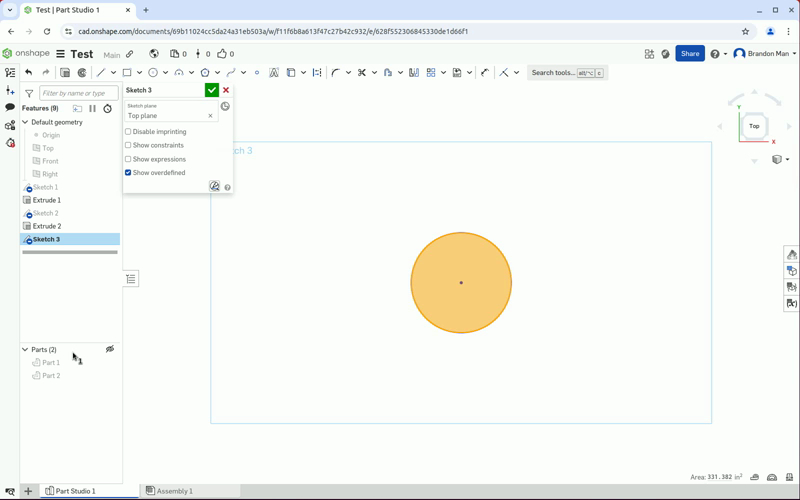
key(shift+y)
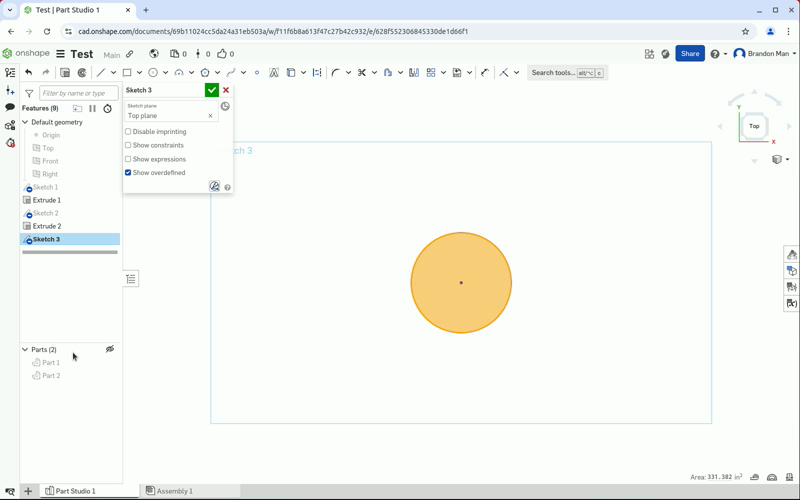
key(shift+e)
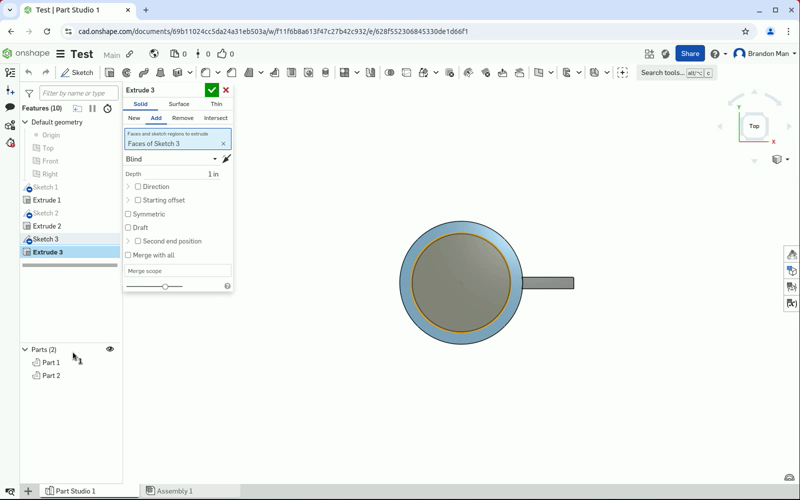
mouse_move(143, 106)
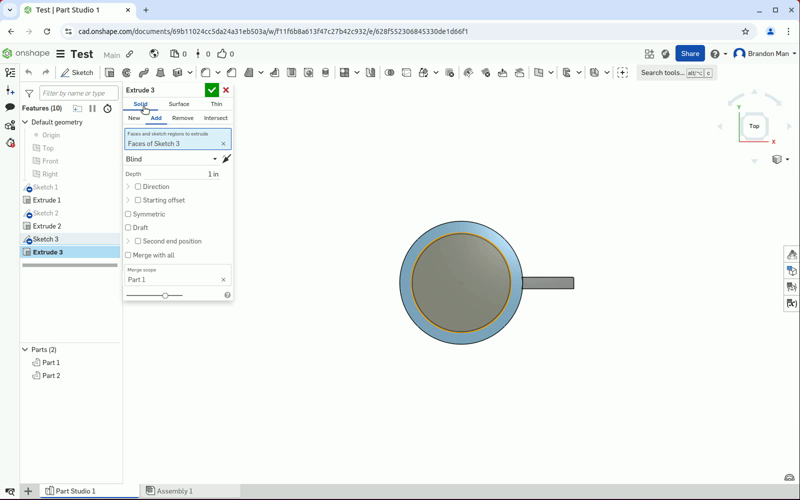
click(143, 106)
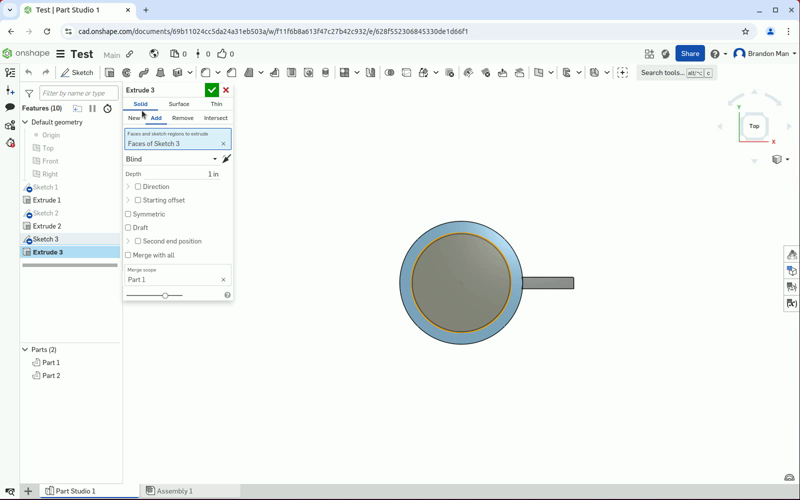
mouse_move(137, 120)
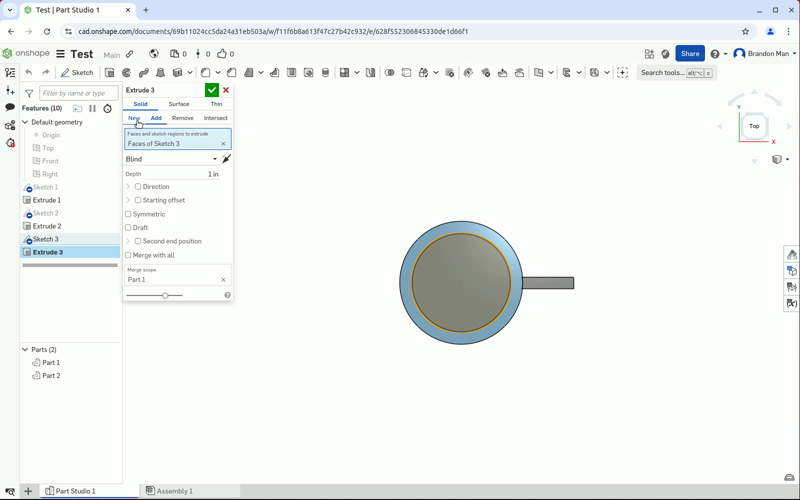
click(137, 120)
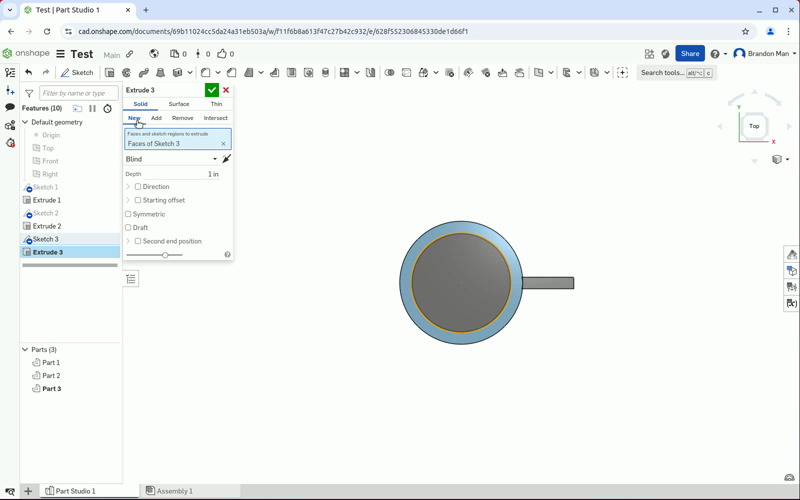
key(tab, 4)
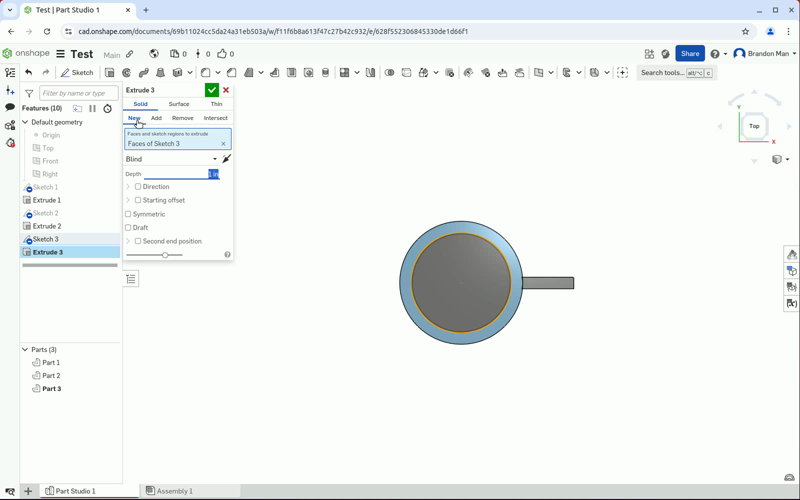
text(2.648)
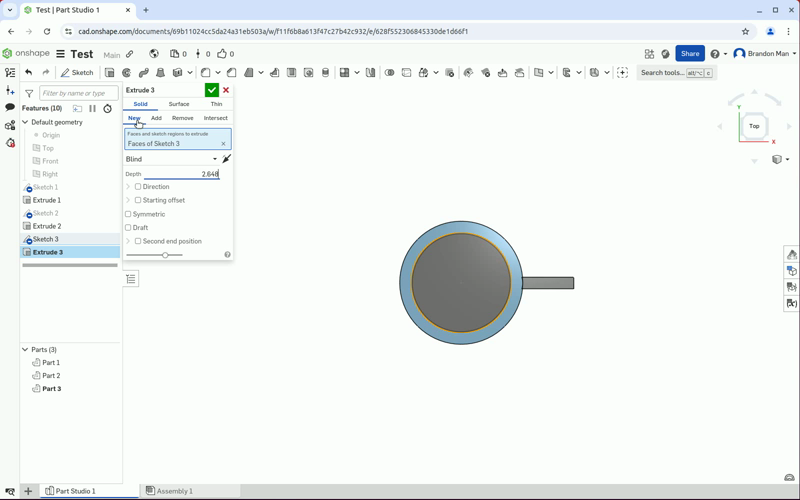
key(enter)
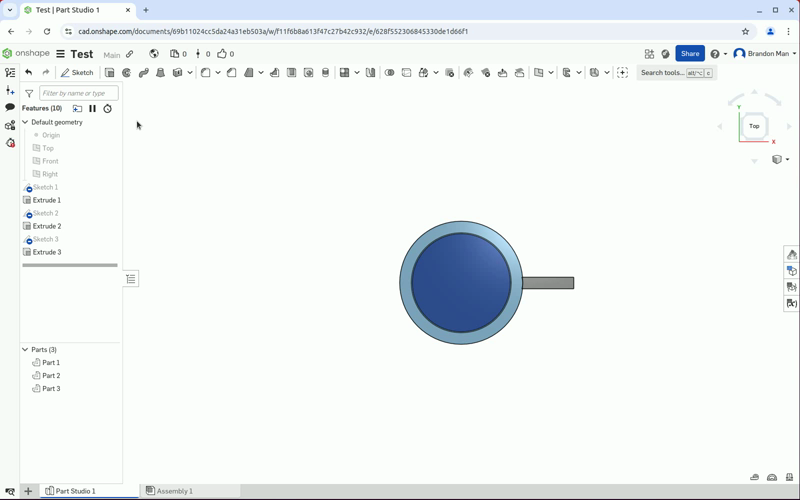
key(shift+h)
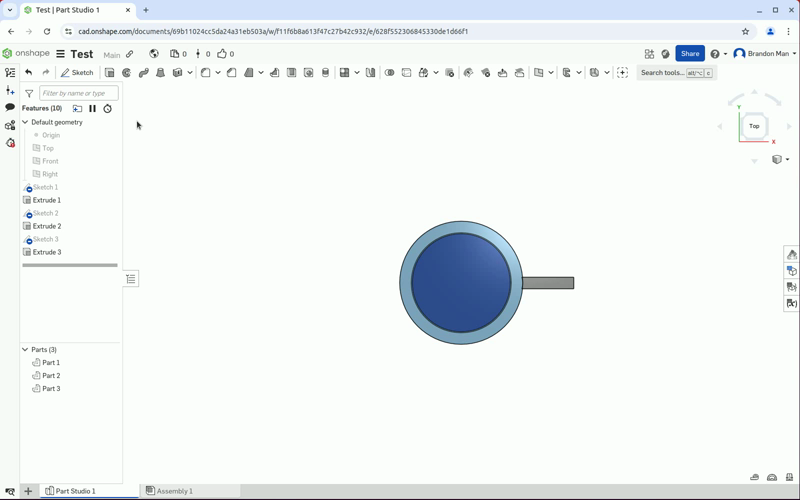
key(shift+h)
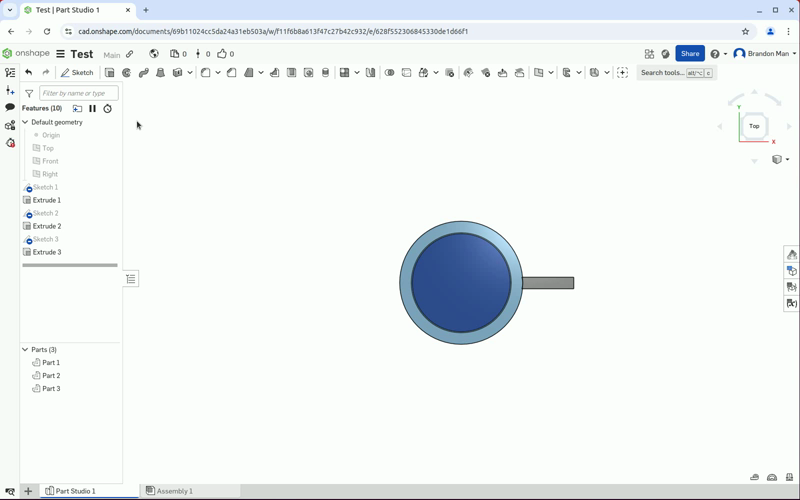
mouse_move(73, 189)
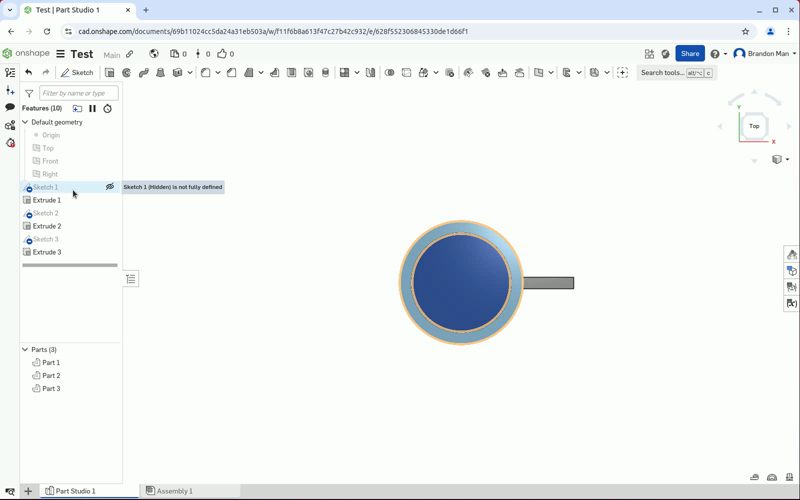
click(73, 189)
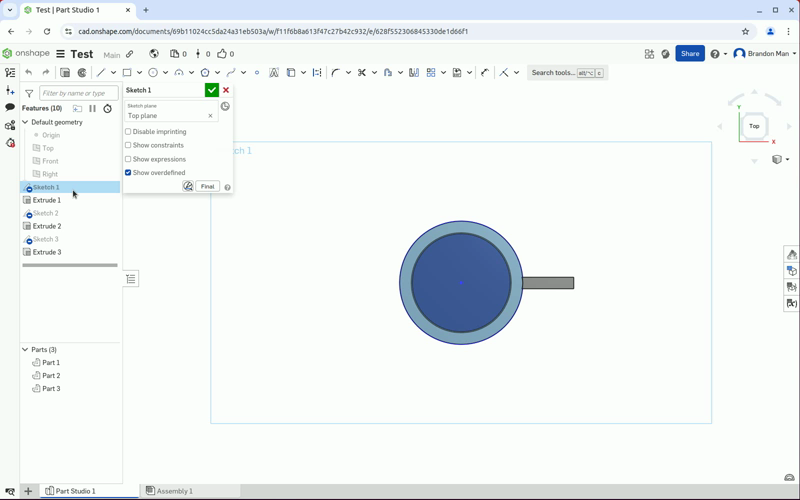
mouse_move(229, 92)
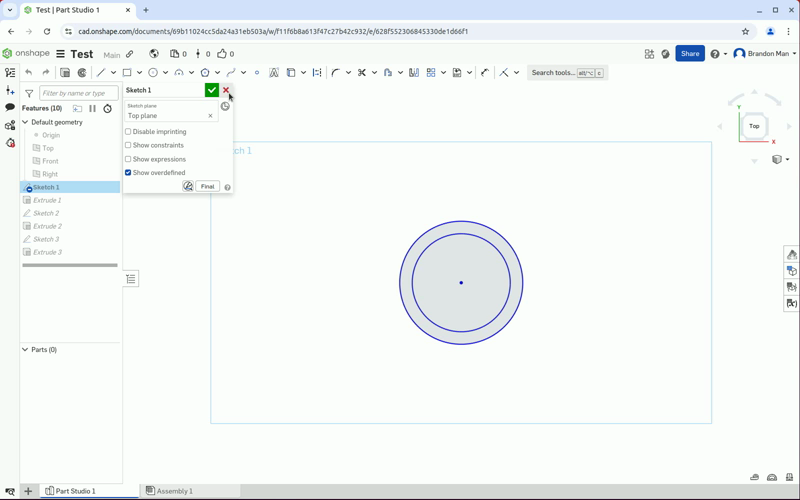
click(229, 92)
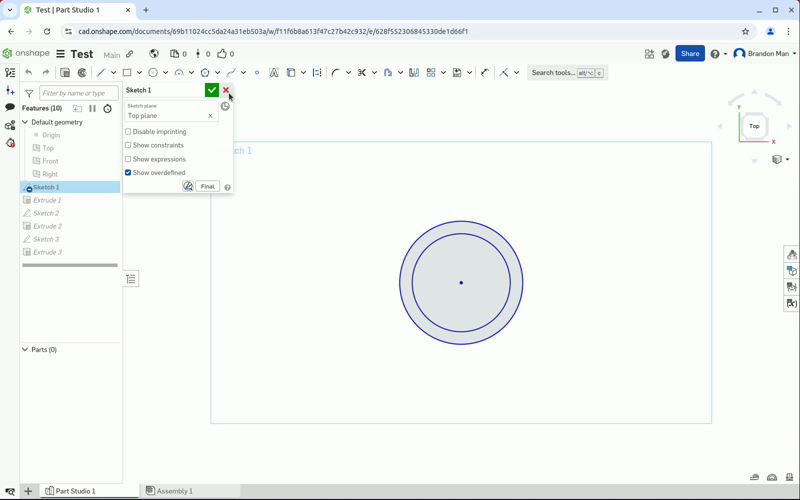
key(shift+s)
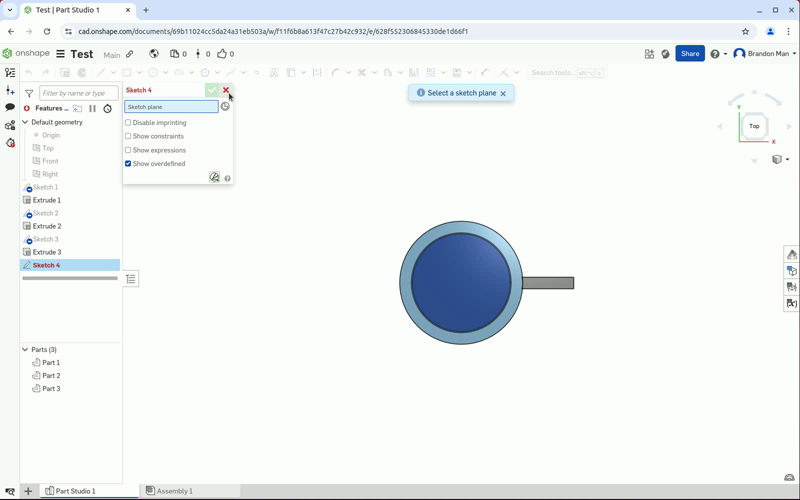
mouse_move(73, 150)
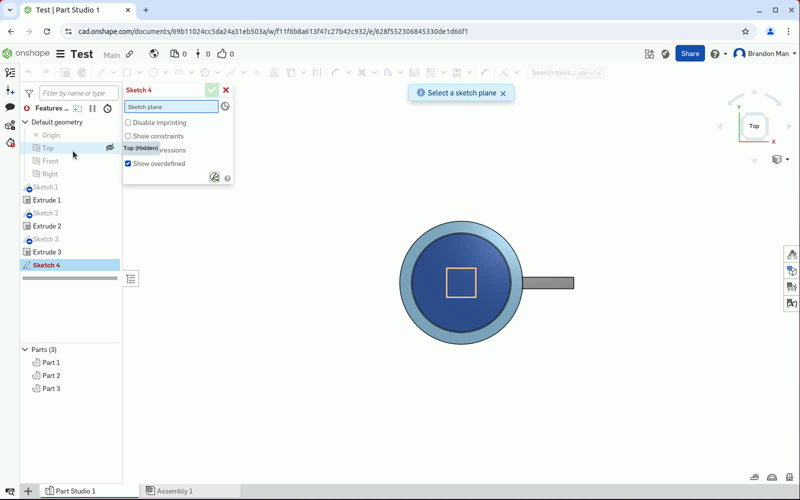
click(73, 150)
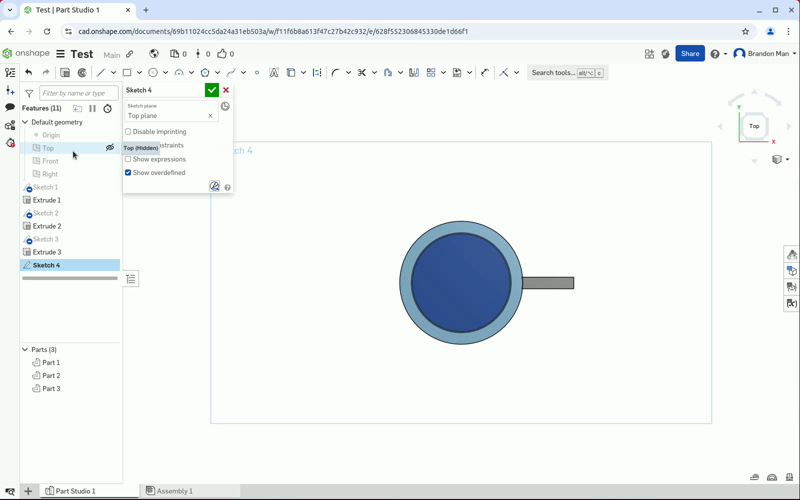
mouse_move(73, 352)
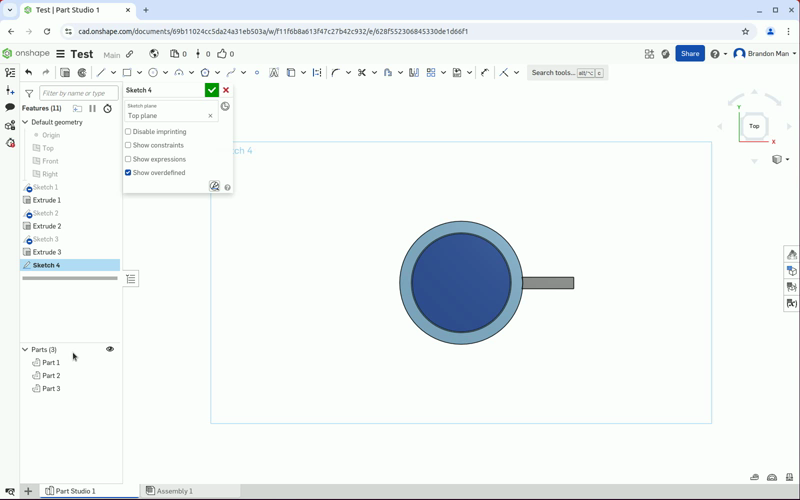
key(y)
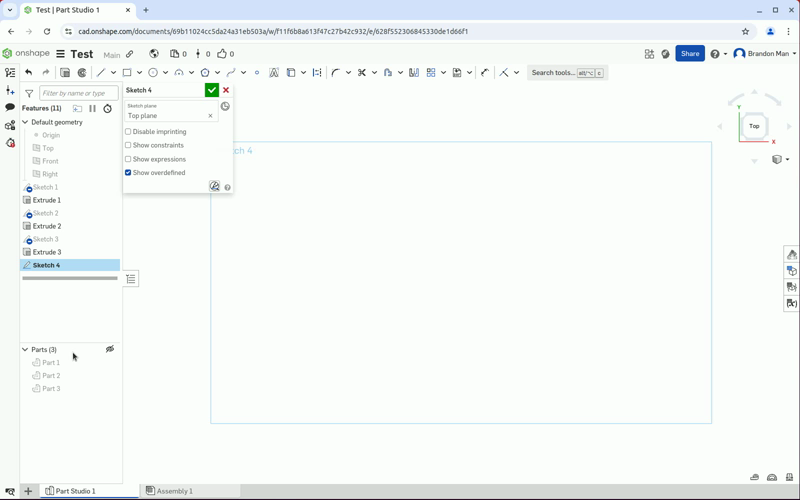
key(c)
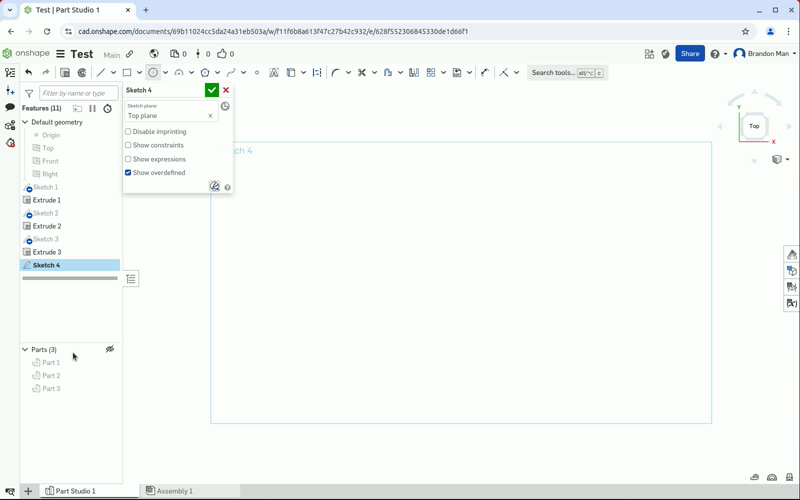
key_down(shift)
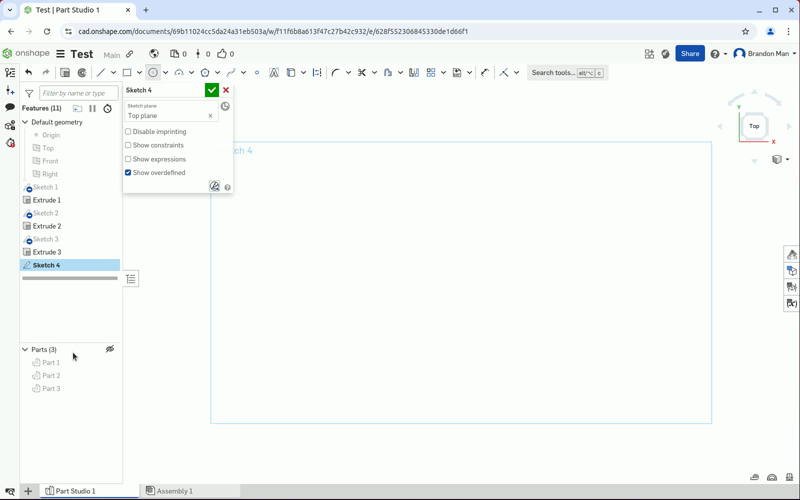
mouse_move(461, 282)
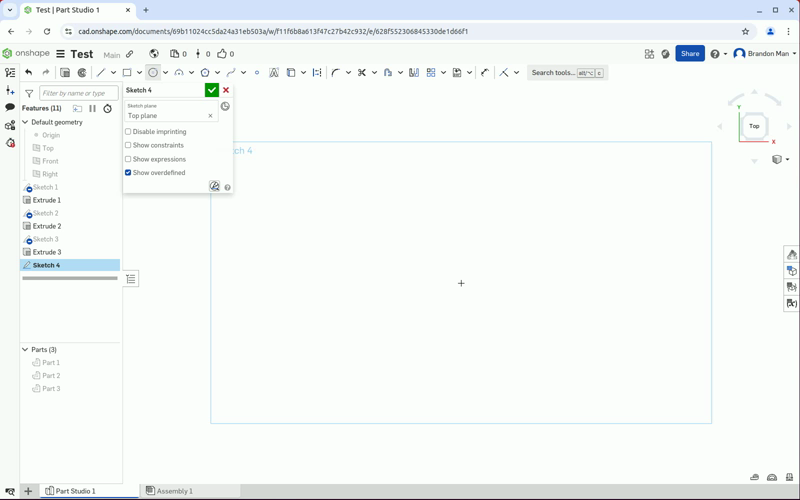
click(461, 282)
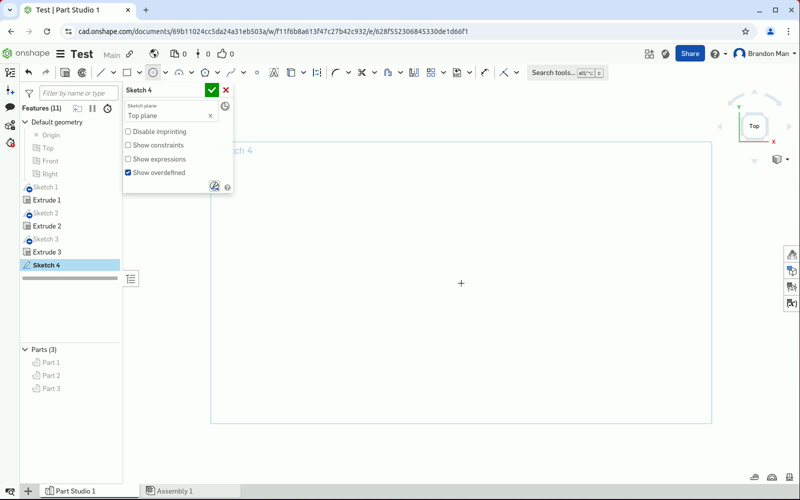
key_up(shift)
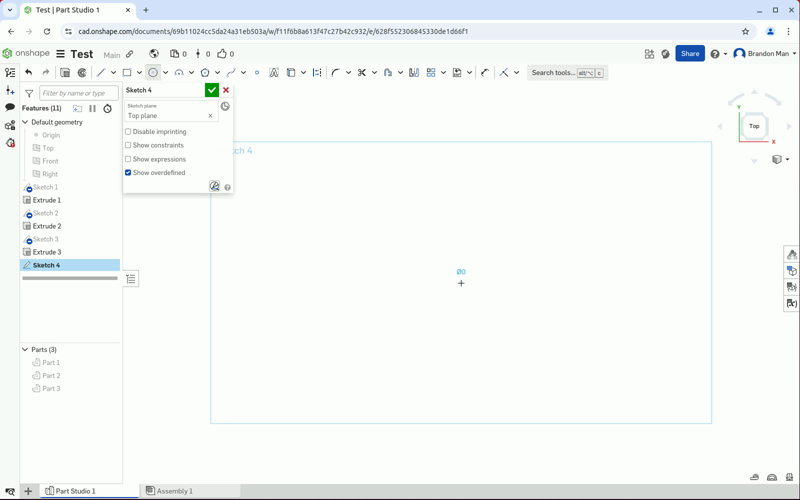
mouse_move(511, 282)
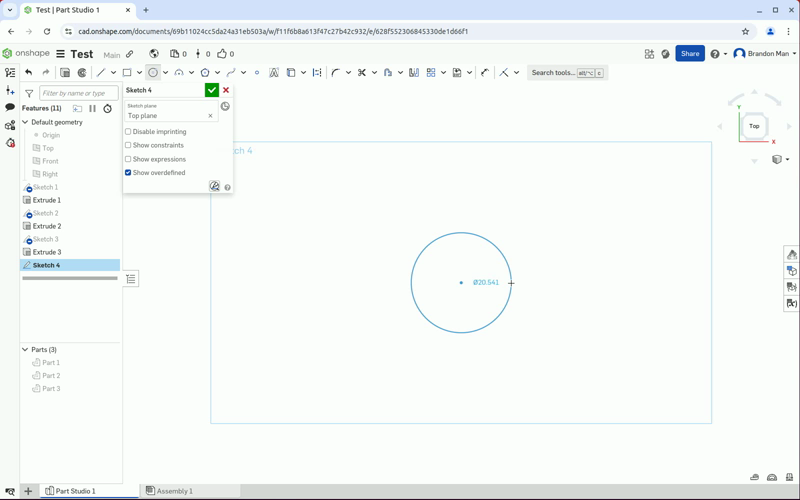
click(511, 282)
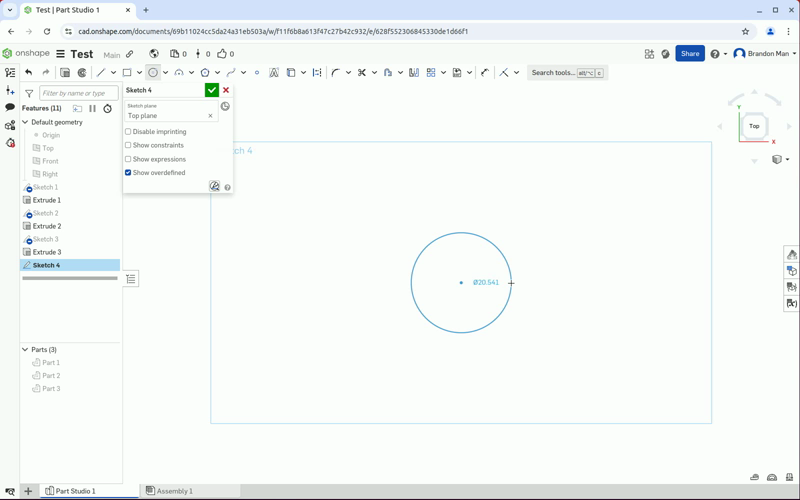
key(esc)
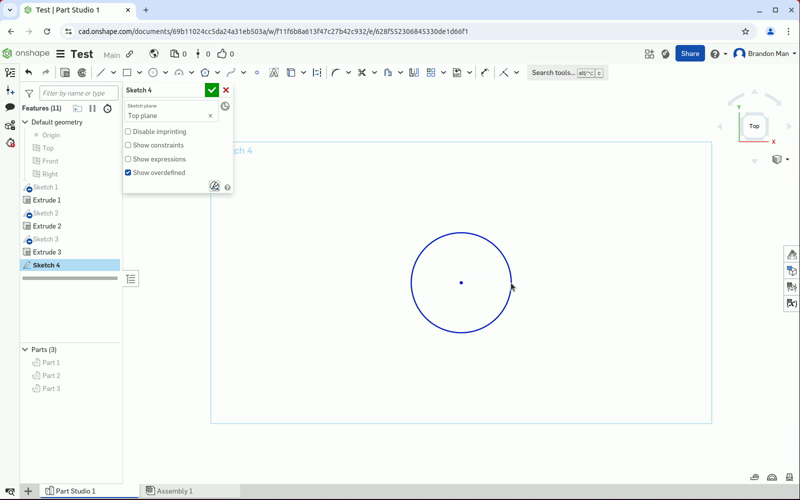
mouse_move(428, 290)
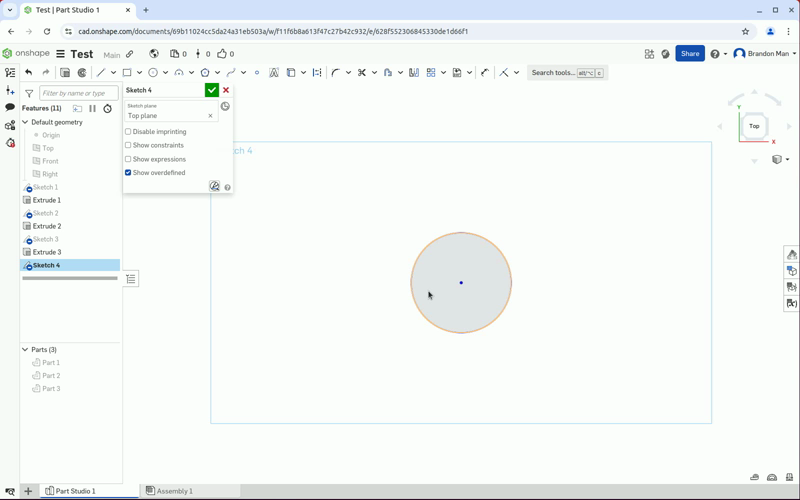
click(428, 290)
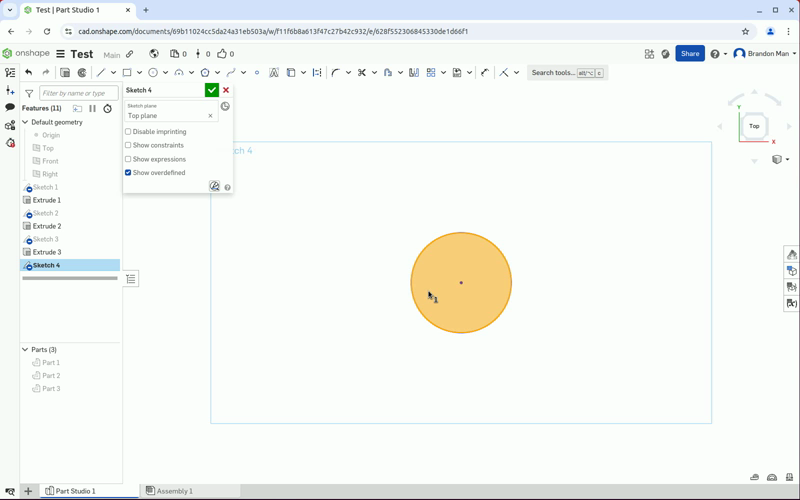
mouse_move(73, 352)
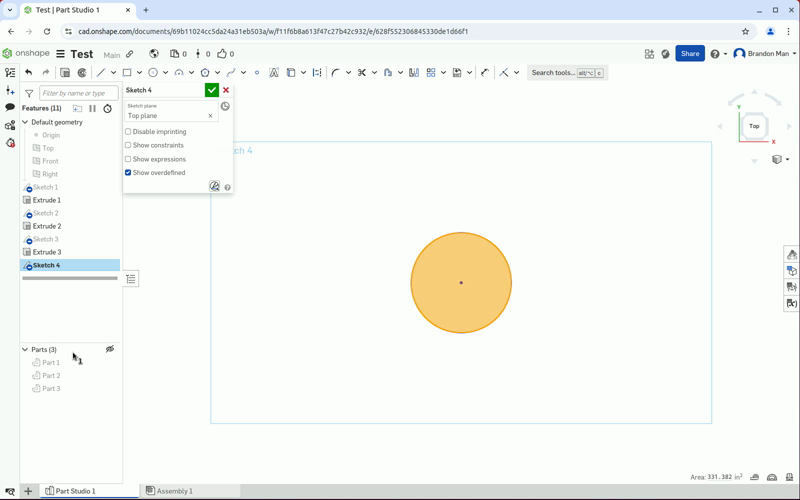
key(shift+y)
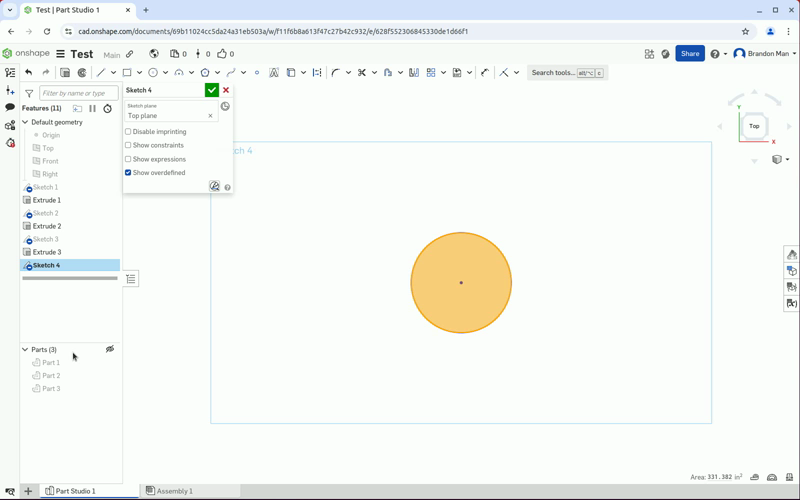
key(shift+e)
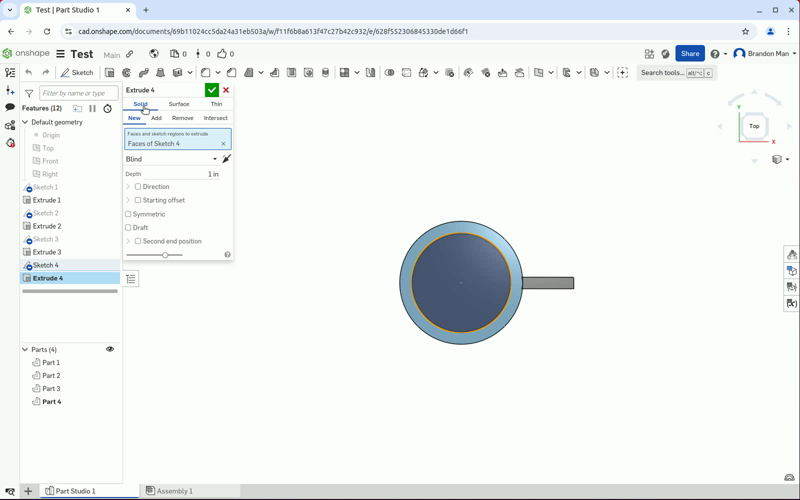
mouse_move(143, 106)
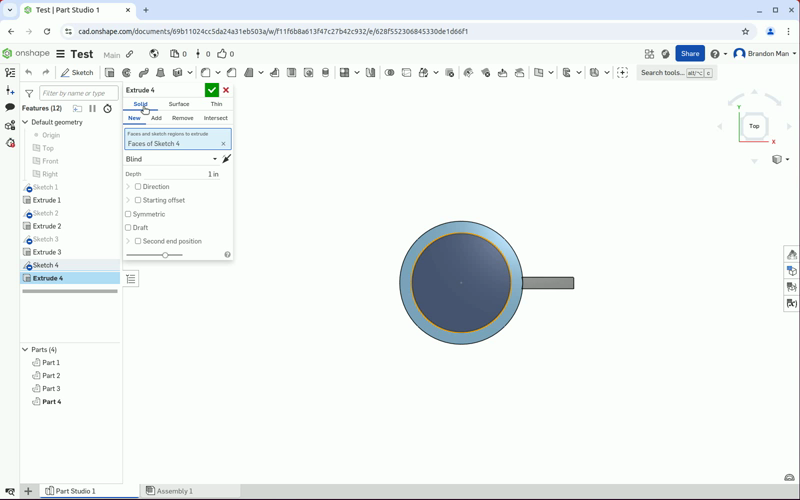
click(143, 106)
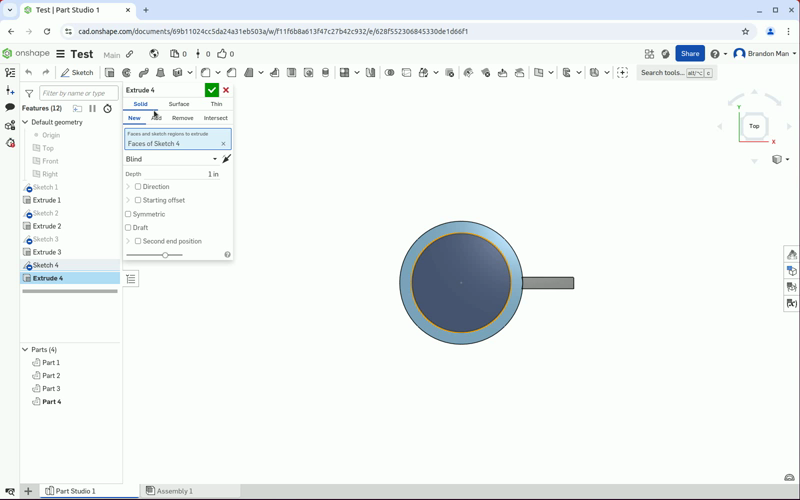
mouse_move(186, 120)
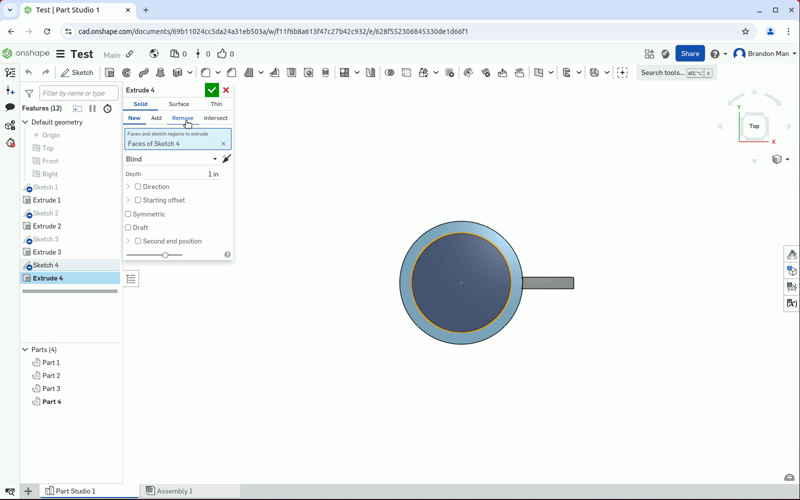
click(186, 120)
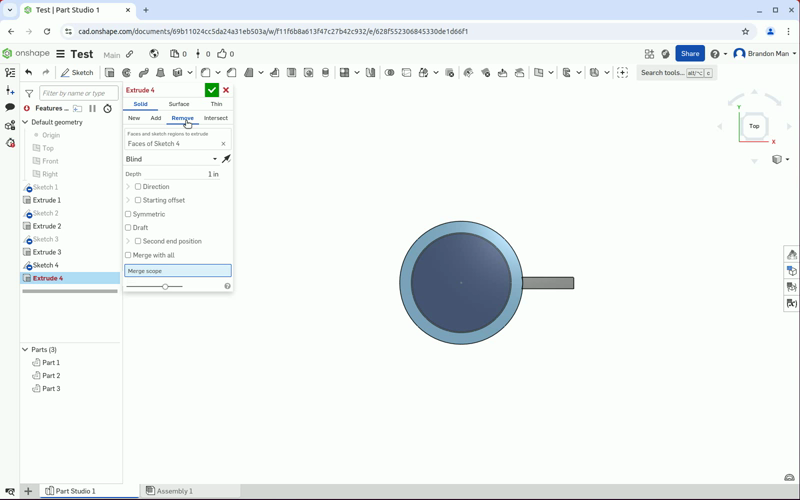
key(tab, 4)
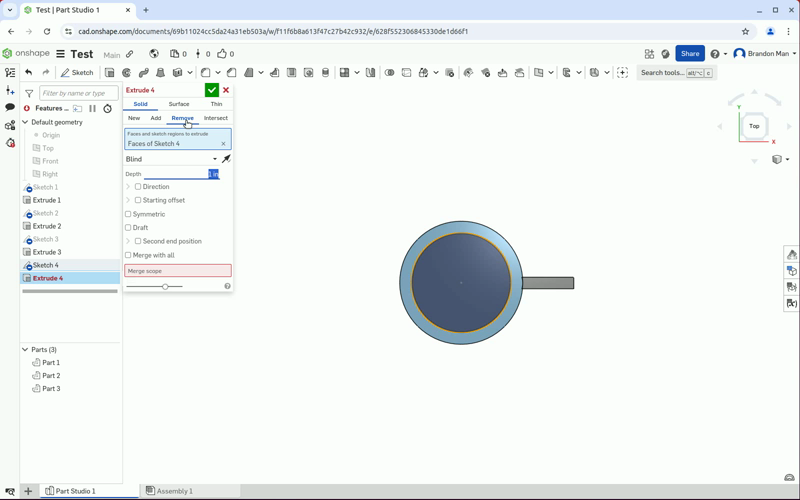
text(-1.444)
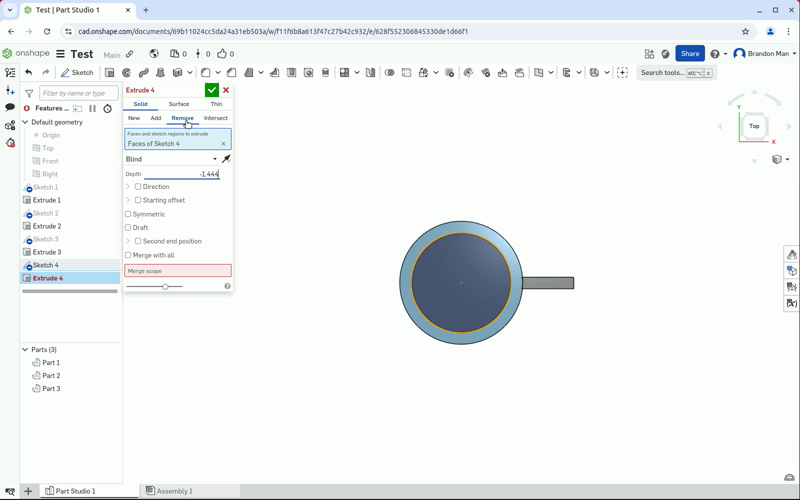
key(tab, 6)
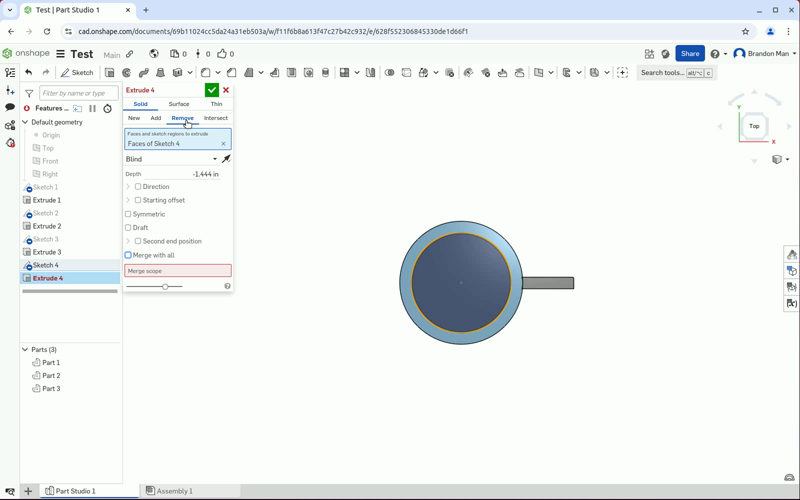
key(space)
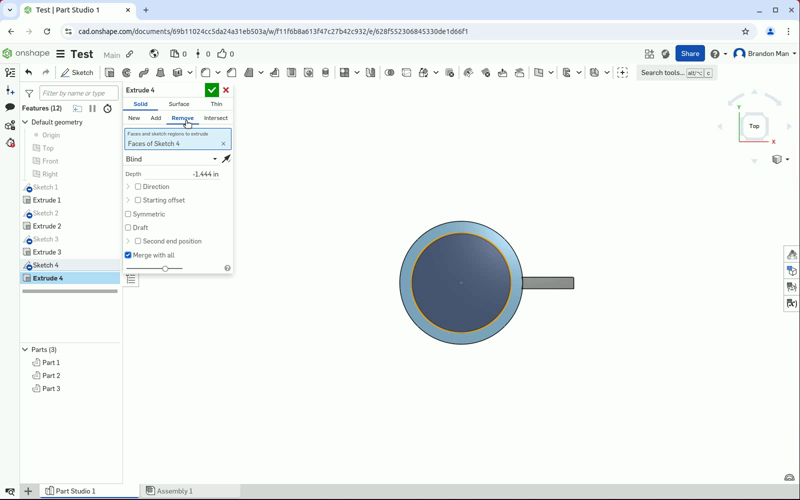
key(enter)
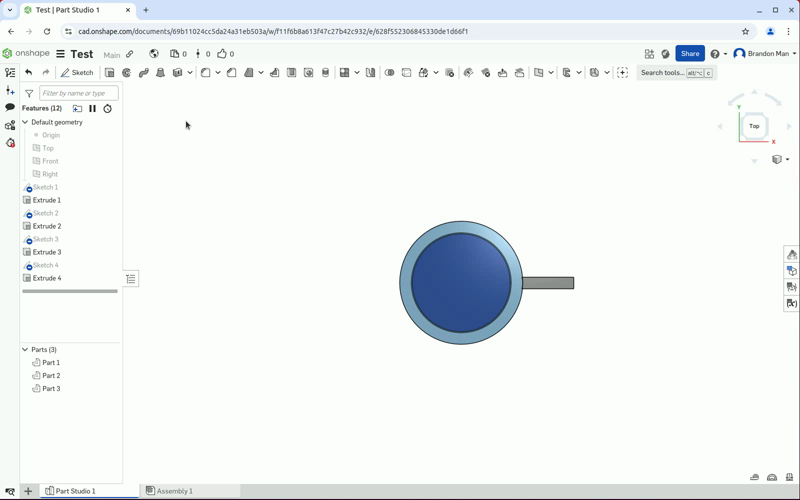
key(shift+h)
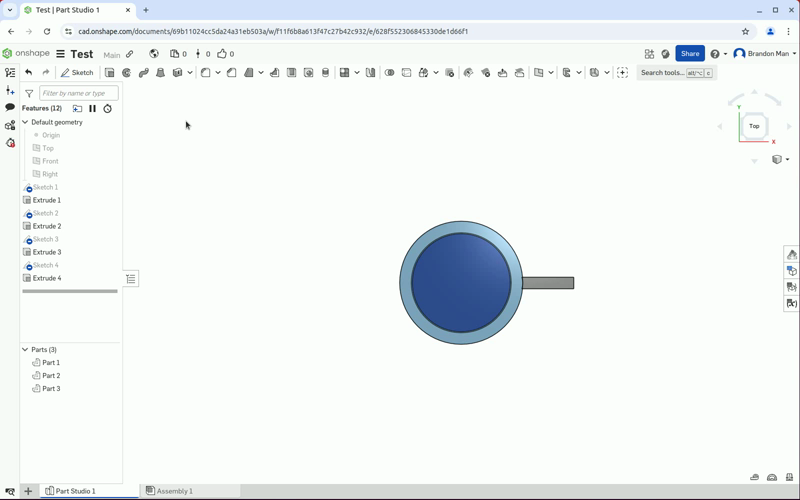
key(shift+h)
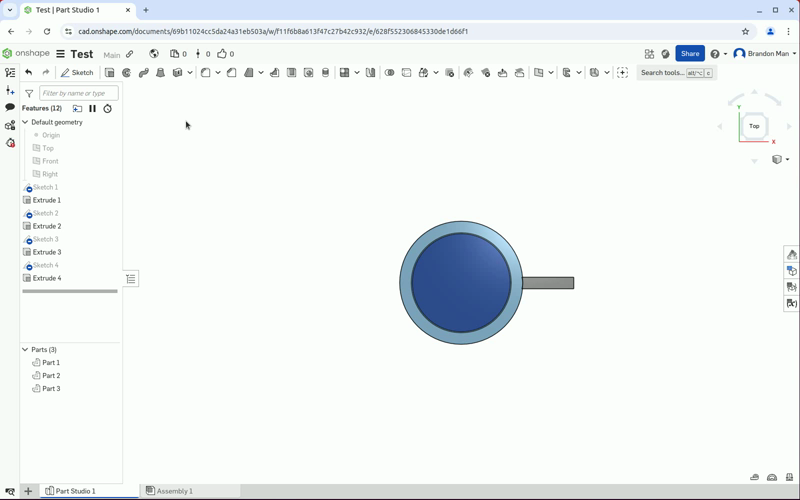
key(shift+7)
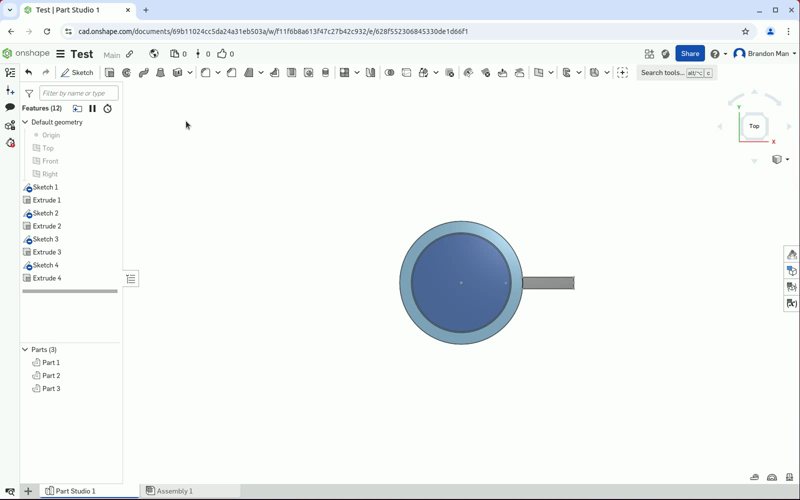
key(up, 3)
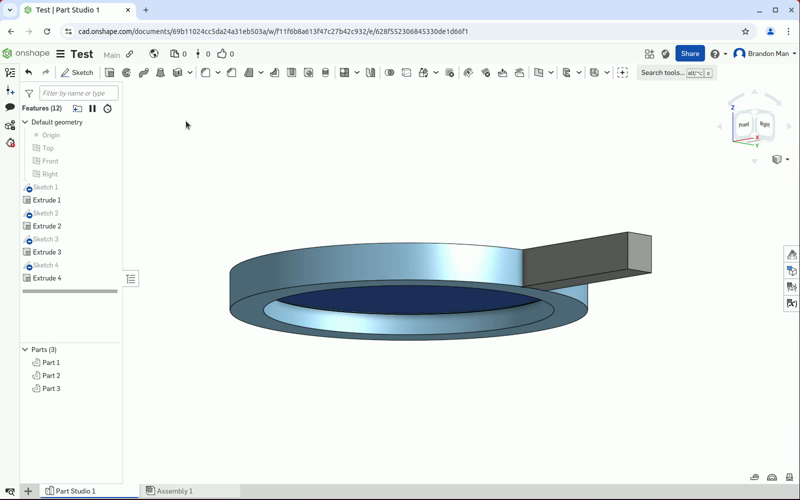
key(left, 3)
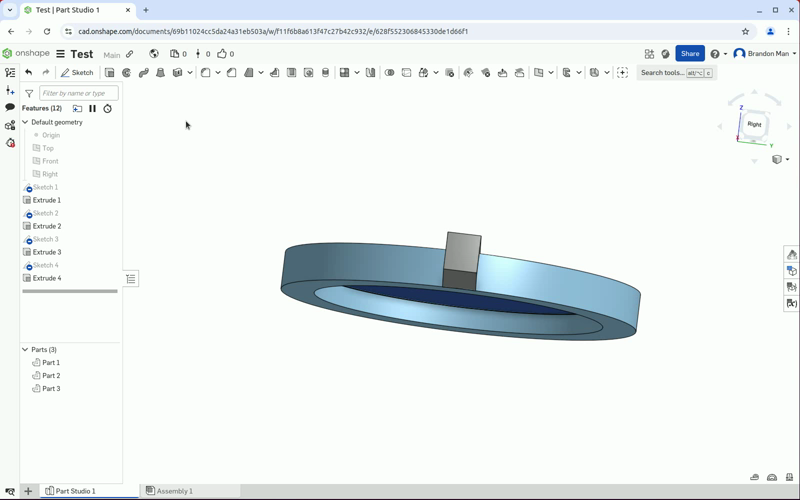
key(right, 3)
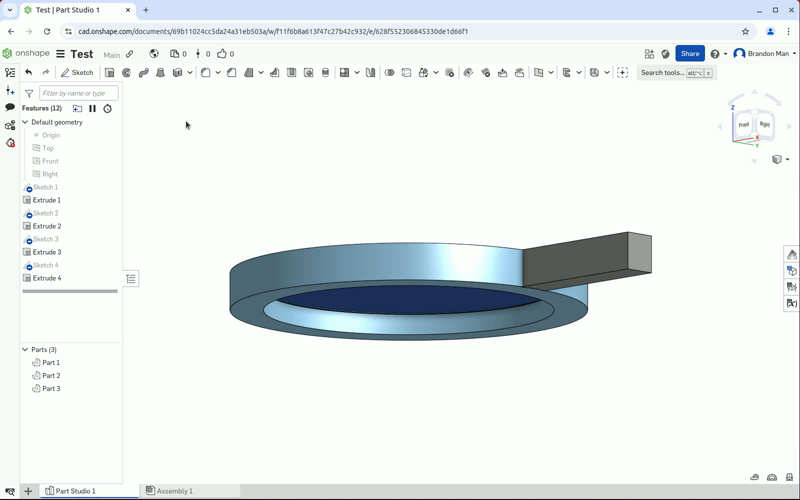
key(down, 3)
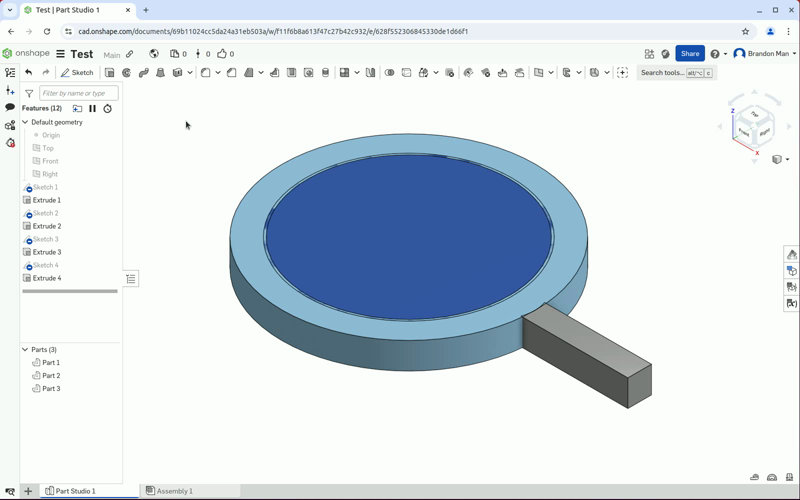
mouse_move(73, 189)
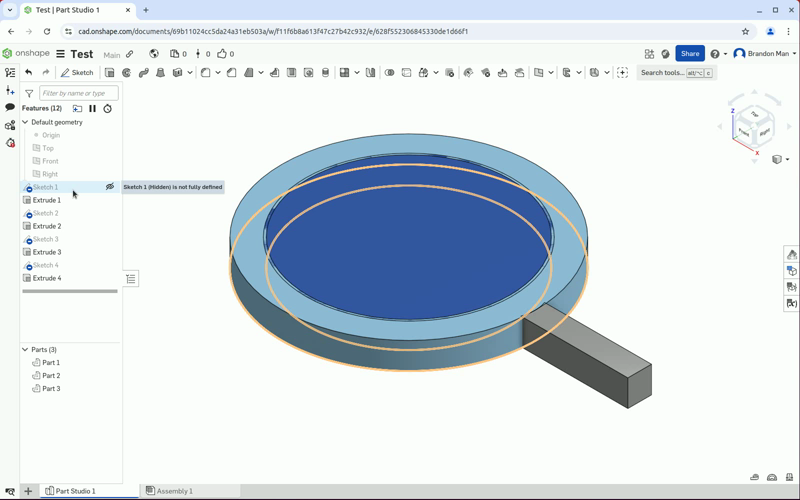
click(73, 189)